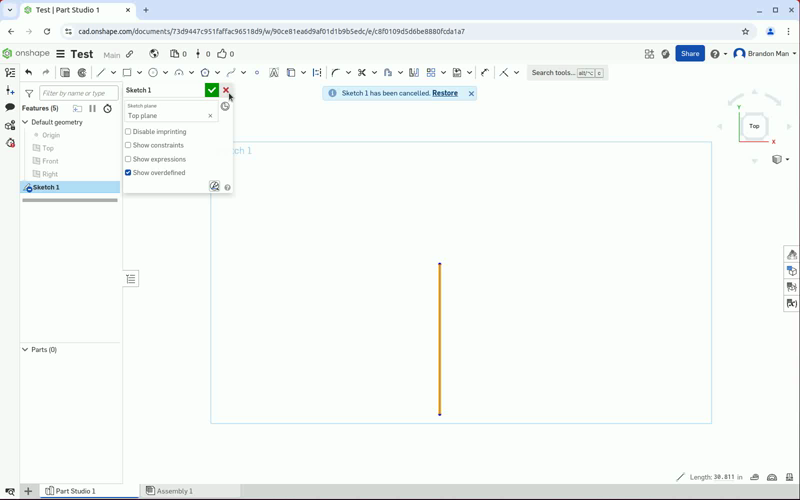
key(shift+h)
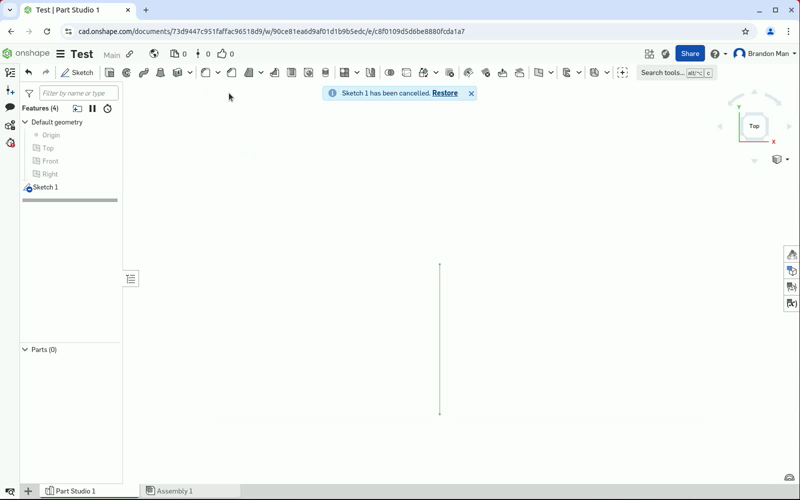
key(shift+s)
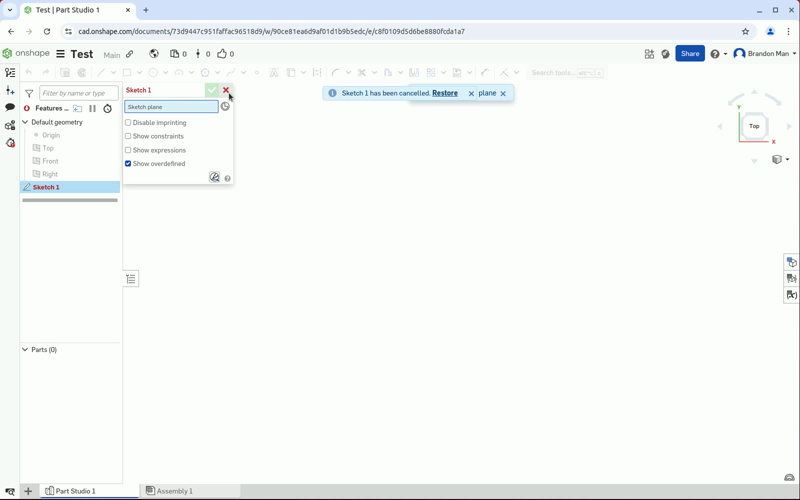
mouse_move(73, 150)
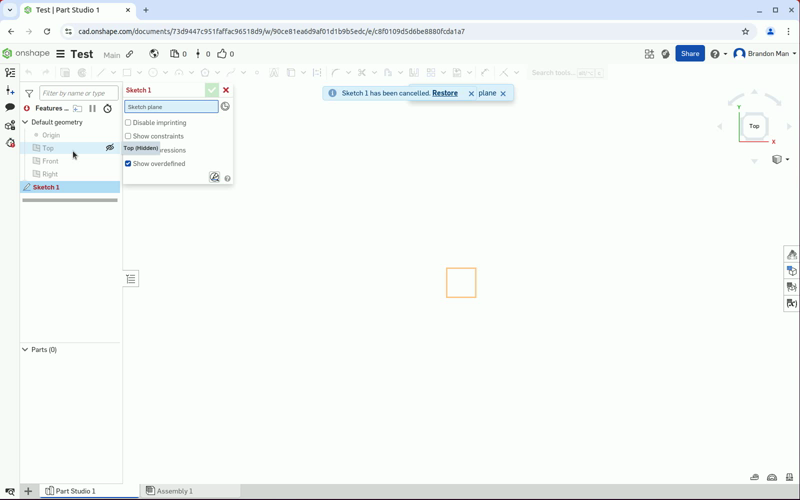
click(73, 150)
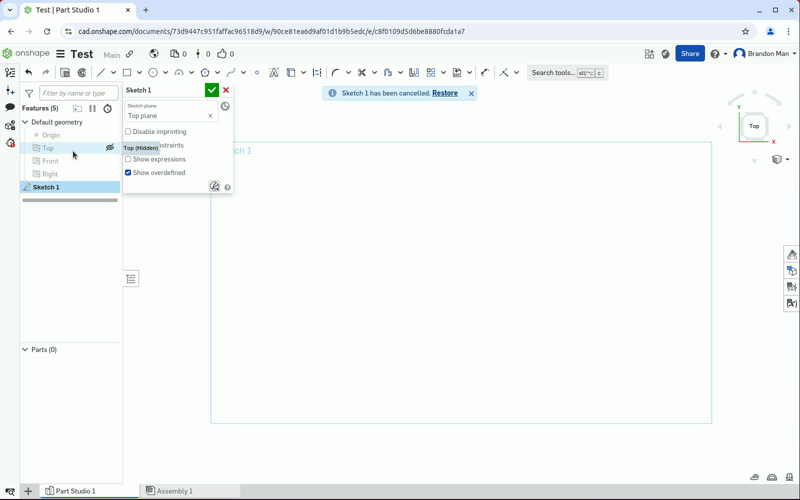
mouse_move(73, 352)
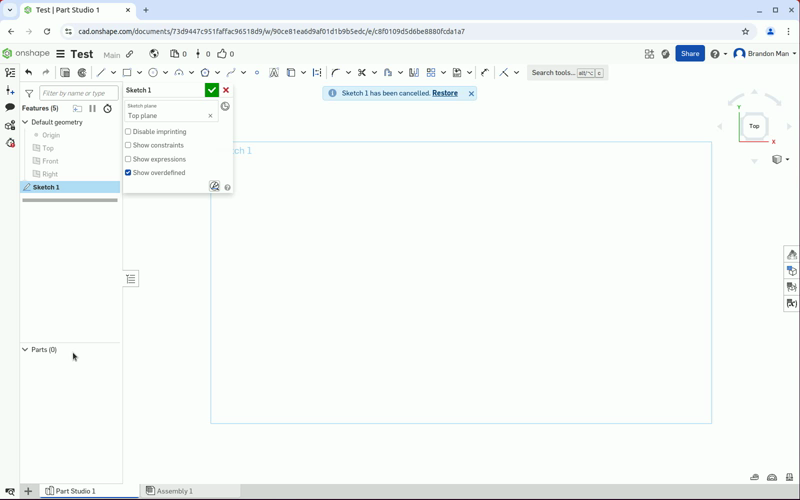
key(y)
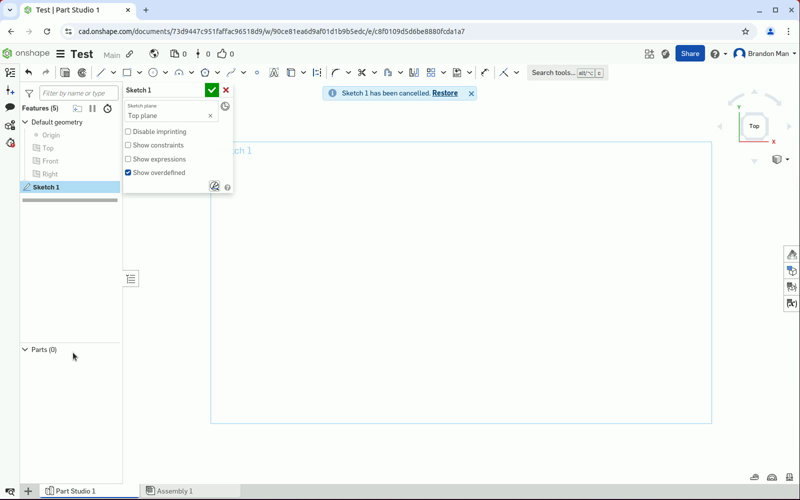
key(l)
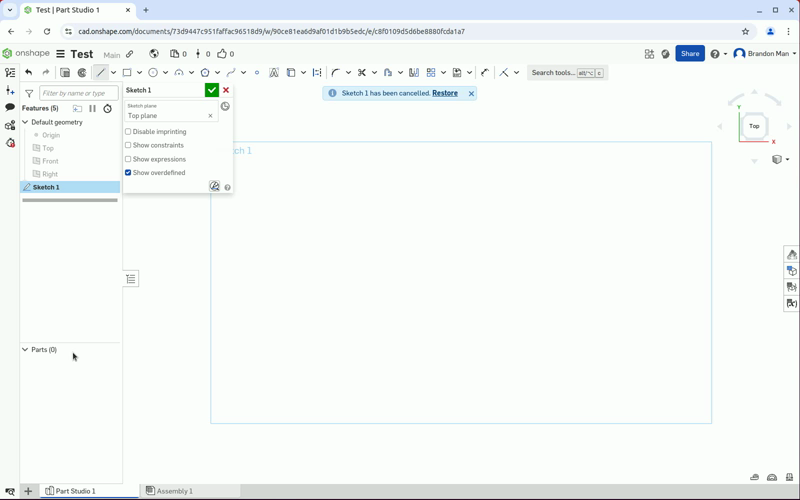
key_down(shift)
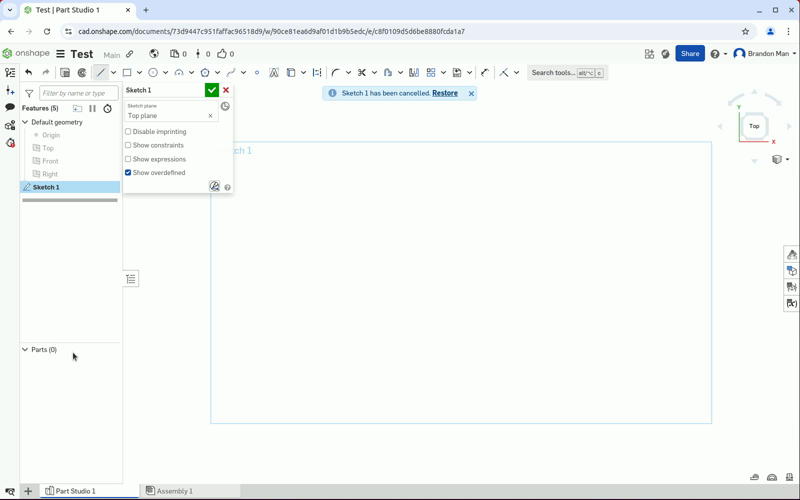
mouse_move(460, 282)
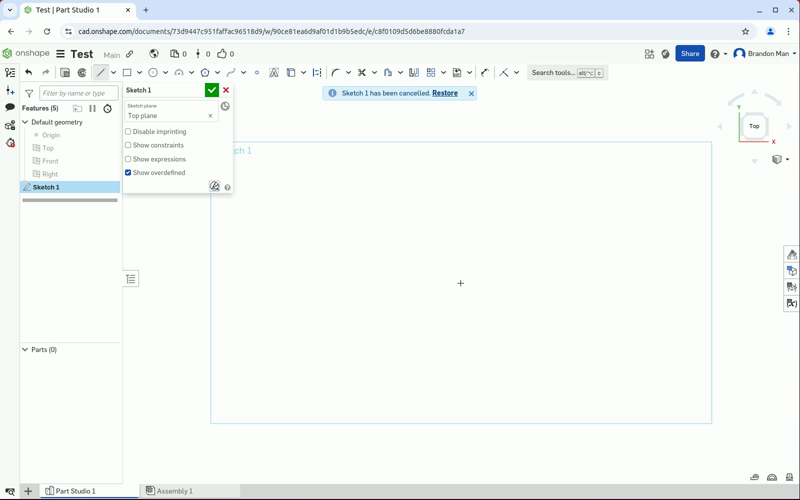
click(460, 282)
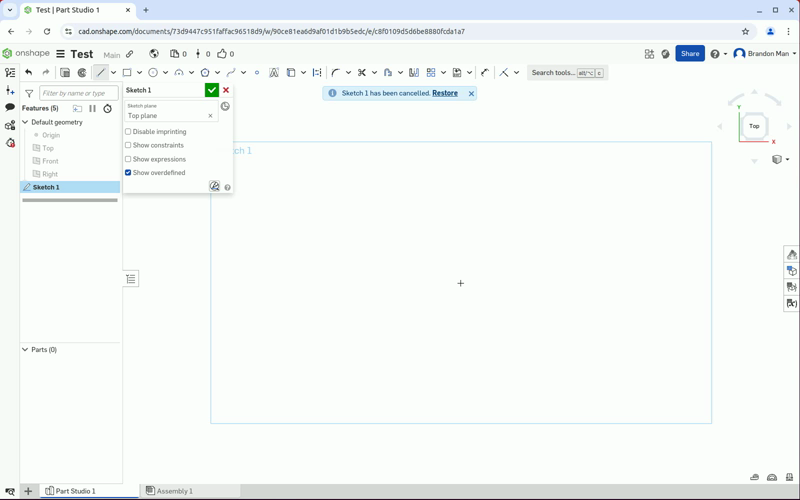
key_up(shift)
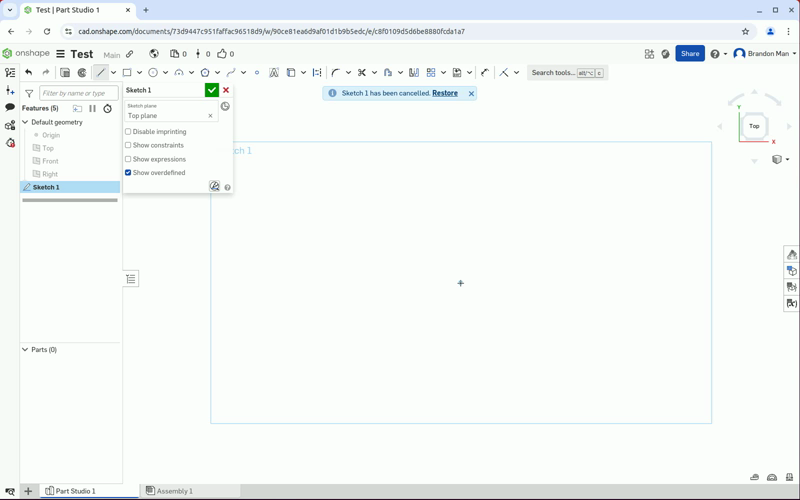
key_down(shift)
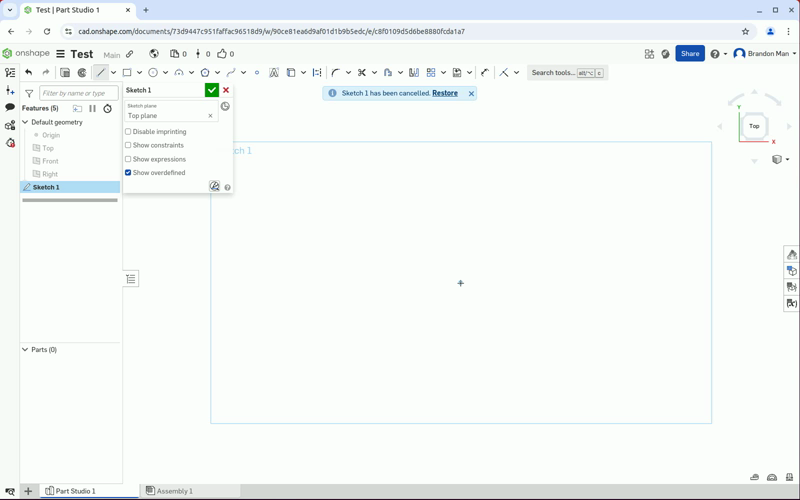
mouse_move(490, 282)
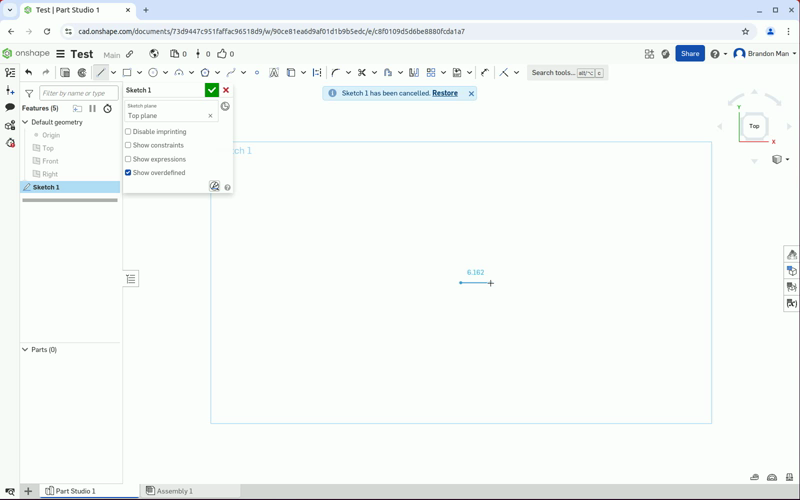
mouse_move(517, 282)
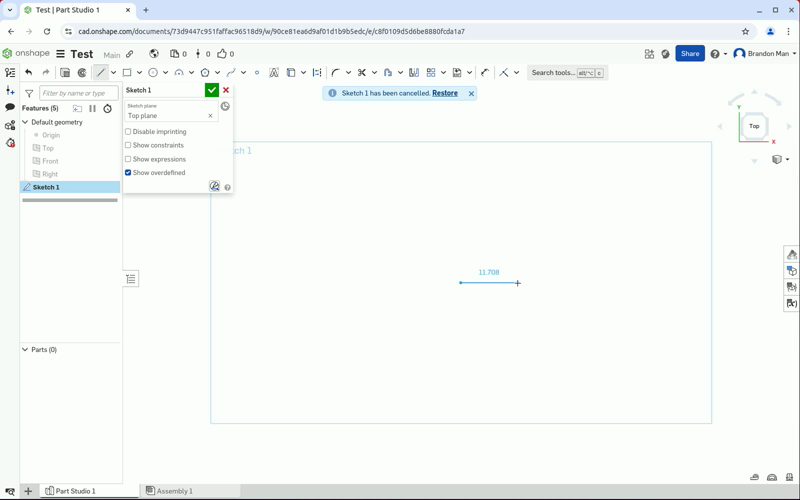
click(517, 282)
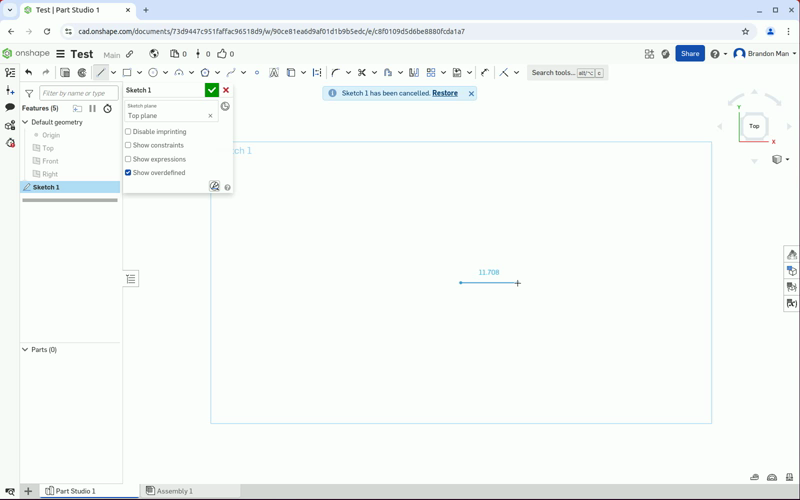
key_up(shift)
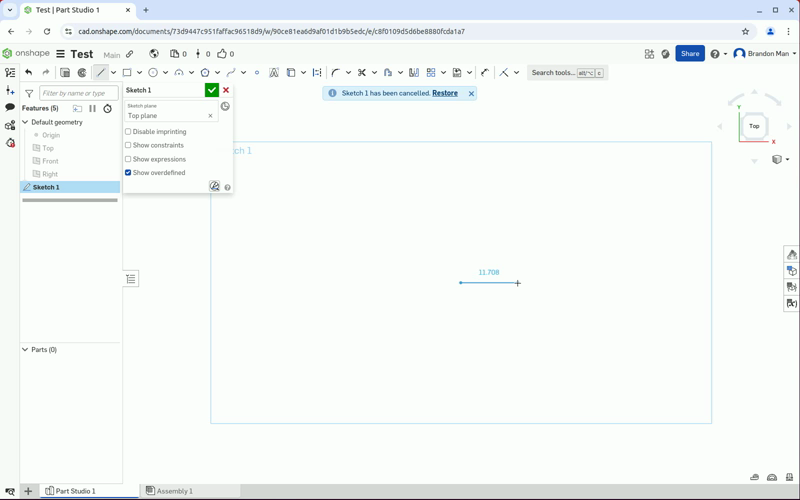
key(esc)
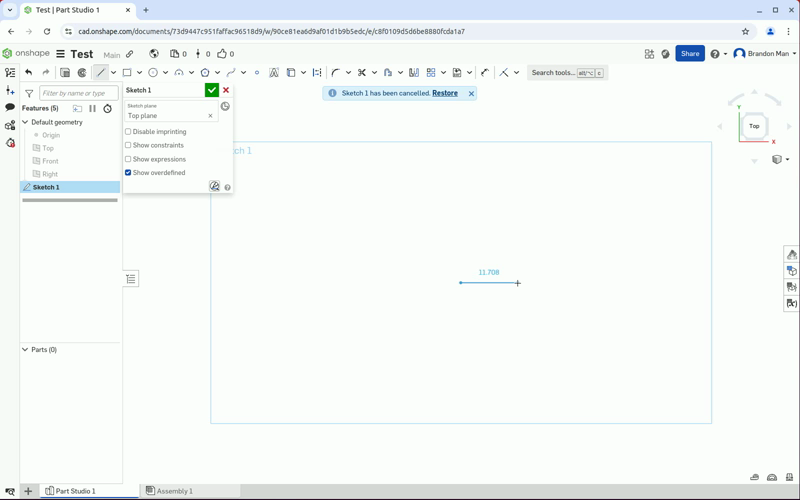
key(a)
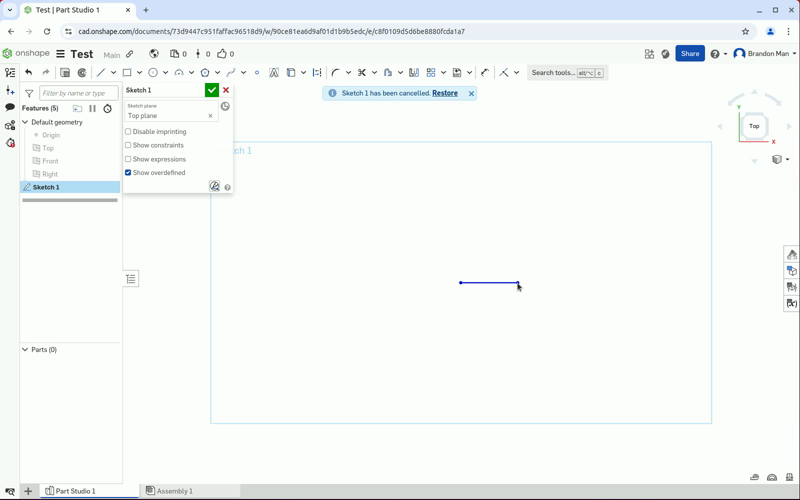
mouse_move(517, 282)
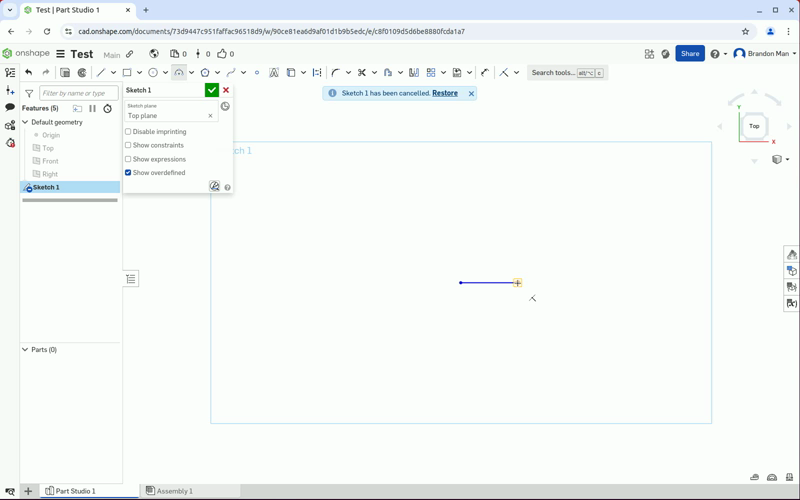
click(517, 282)
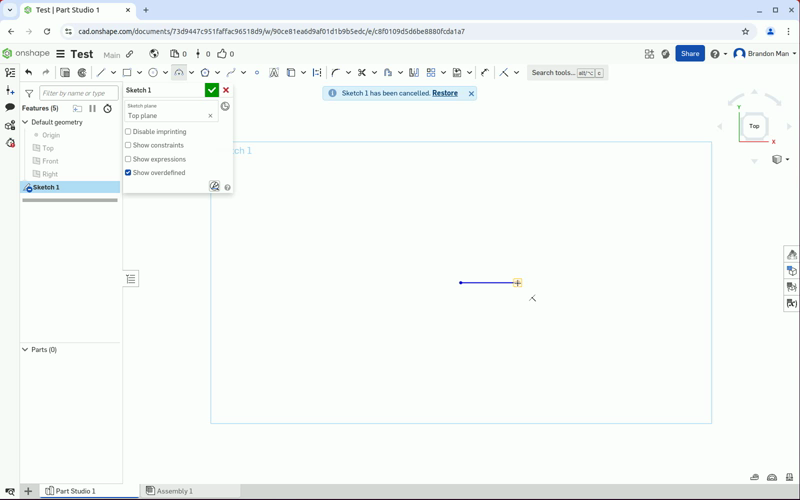
key_down(shift)
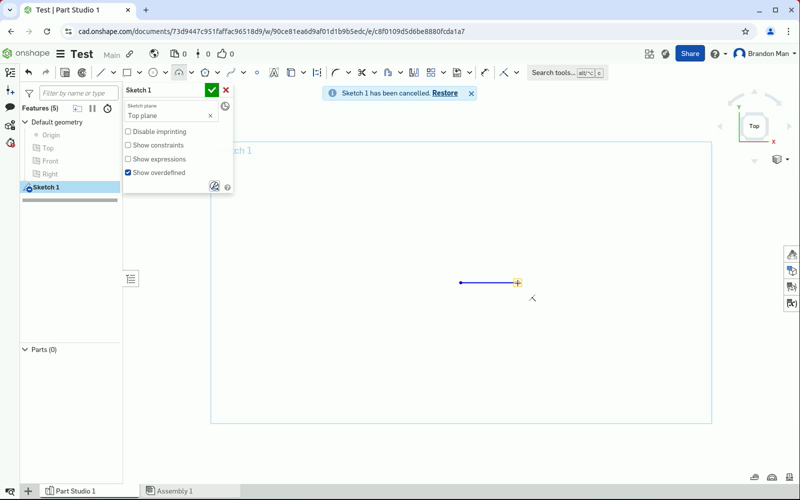
mouse_move(517, 226)
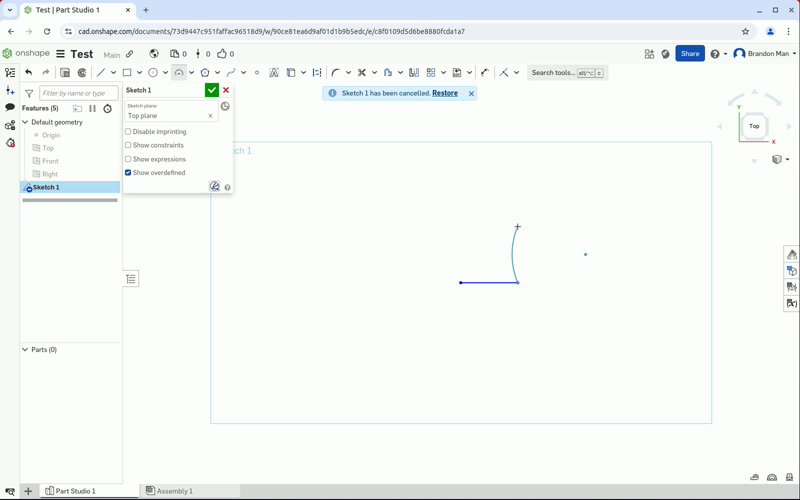
click(517, 226)
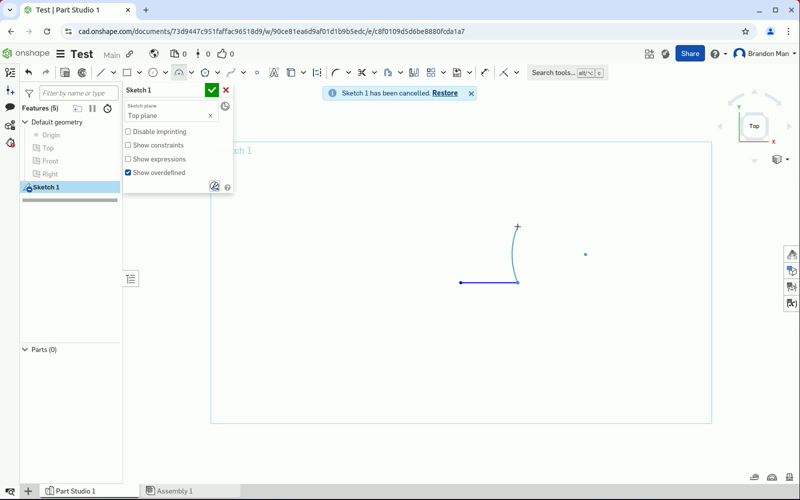
mouse_move(489, 254)
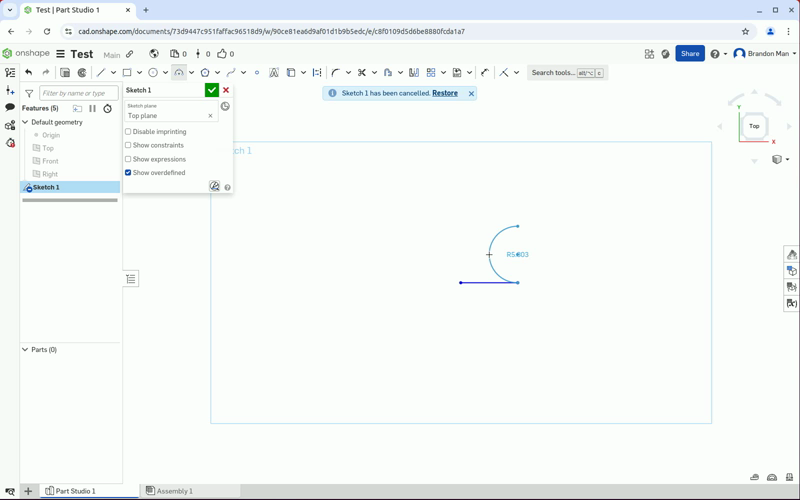
click(489, 254)
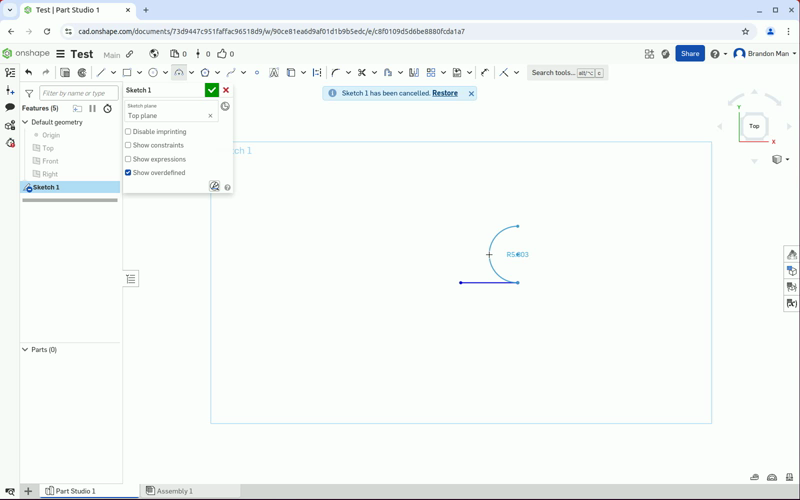
key_up(shift)
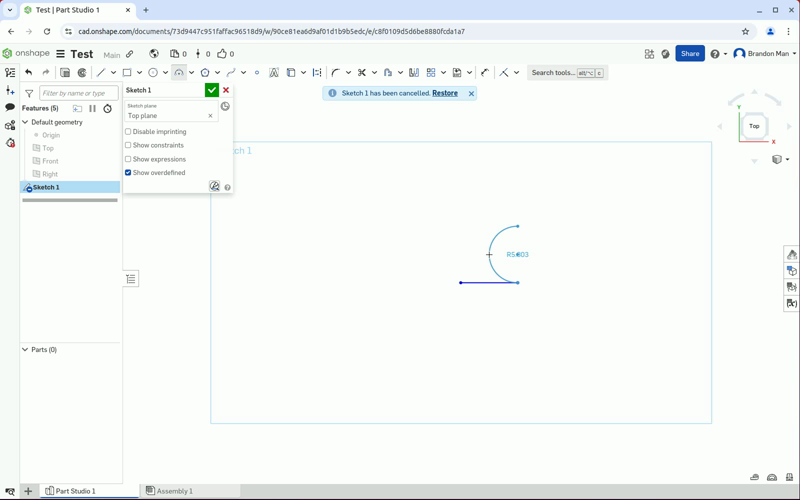
key(esc)
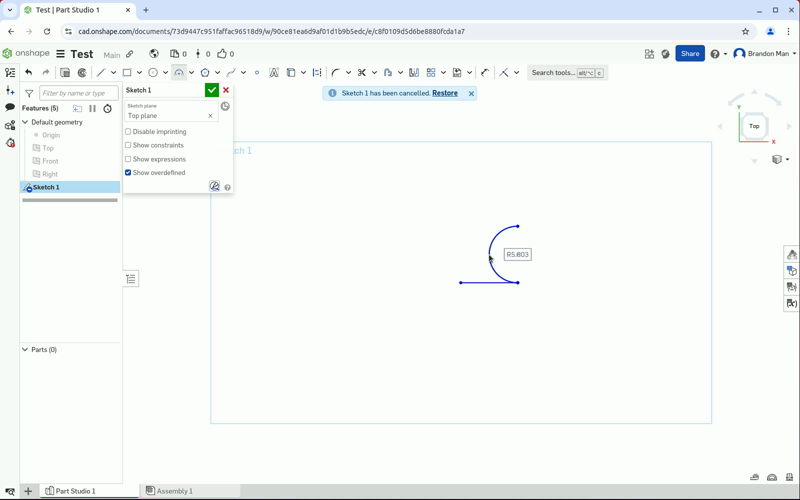
key(l)
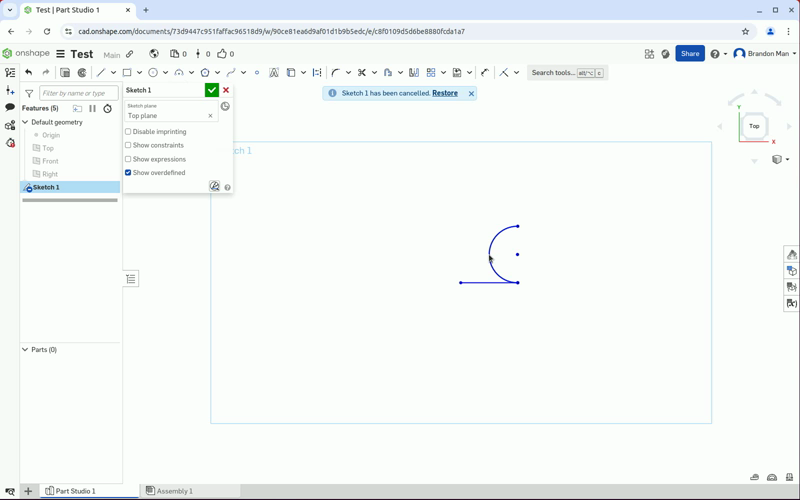
mouse_move(517, 226)
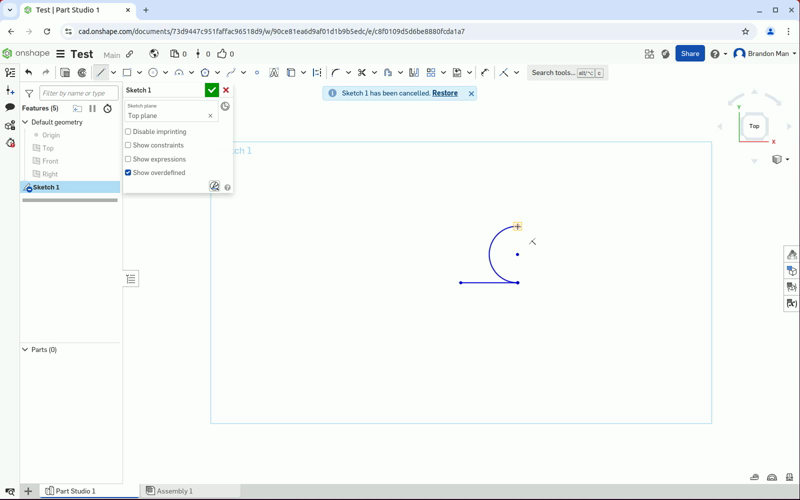
click(517, 226)
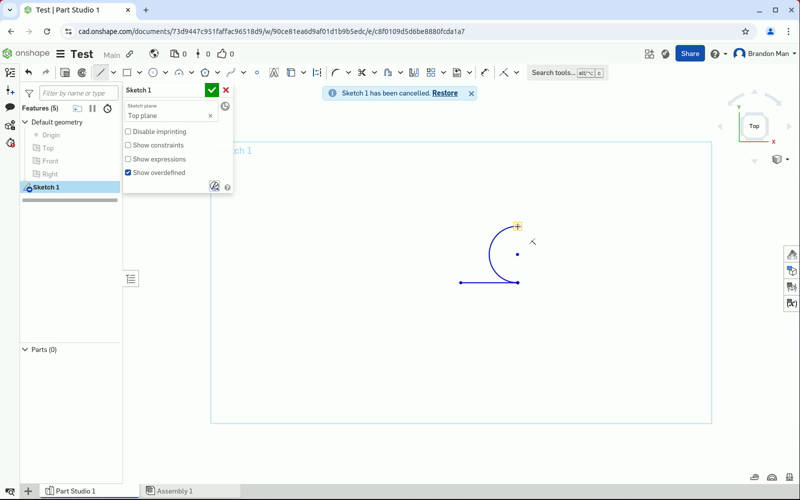
key_down(shift)
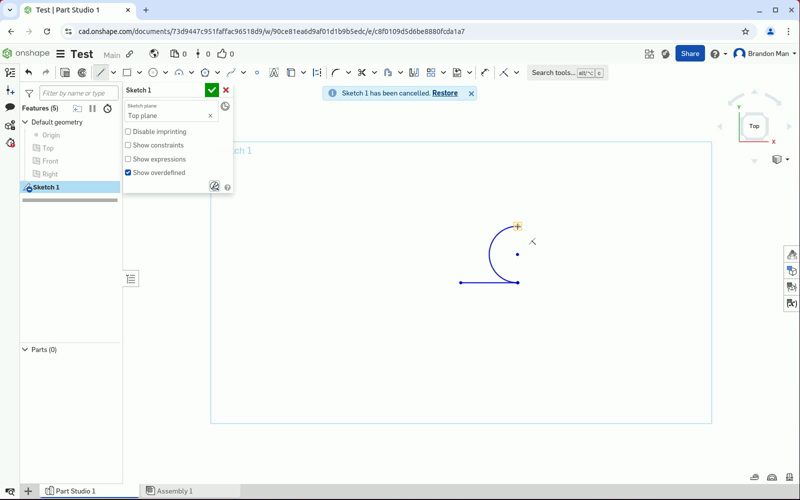
mouse_move(547, 226)
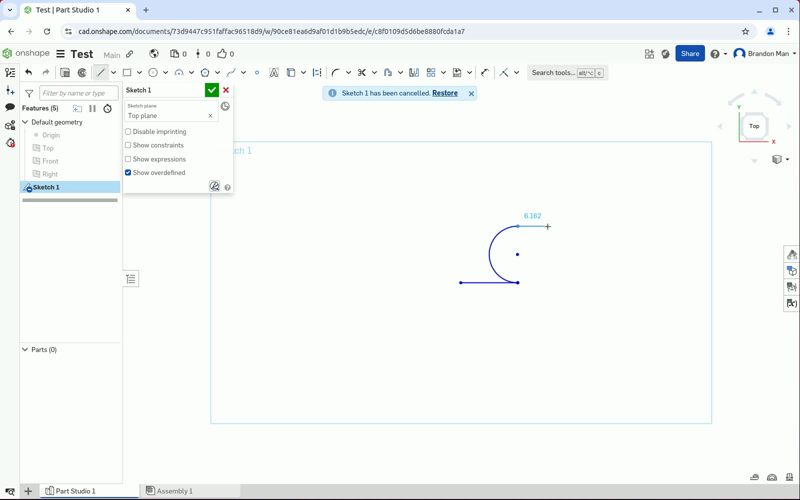
mouse_move(460, 226)
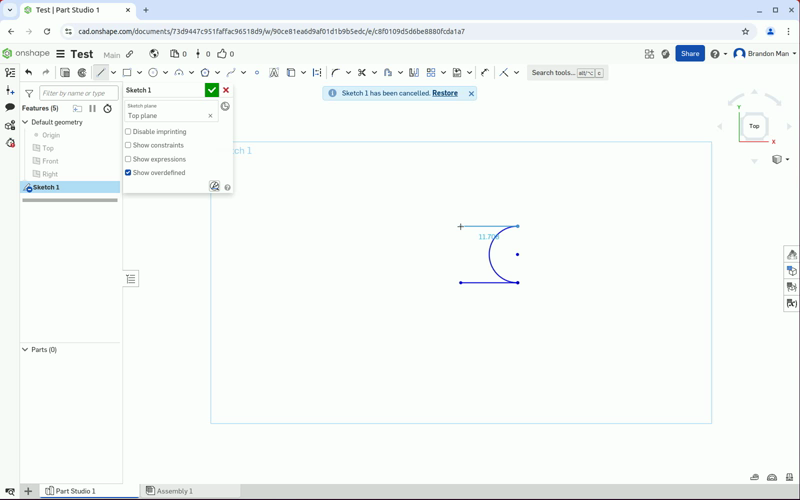
click(460, 226)
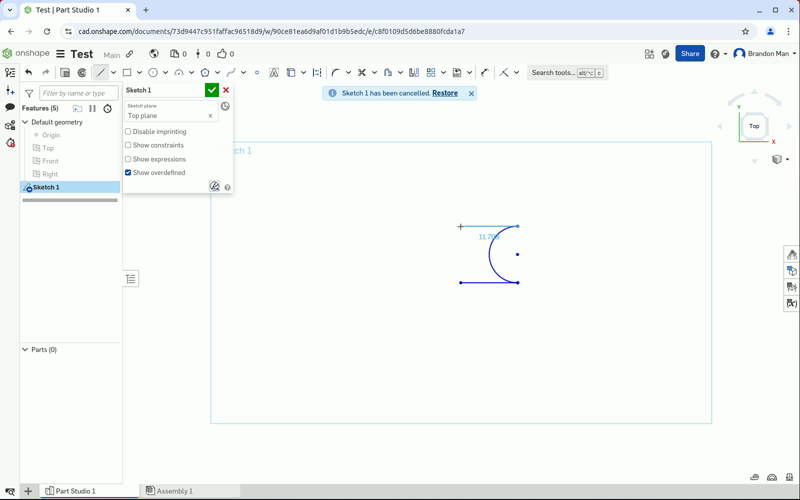
key_up(shift)
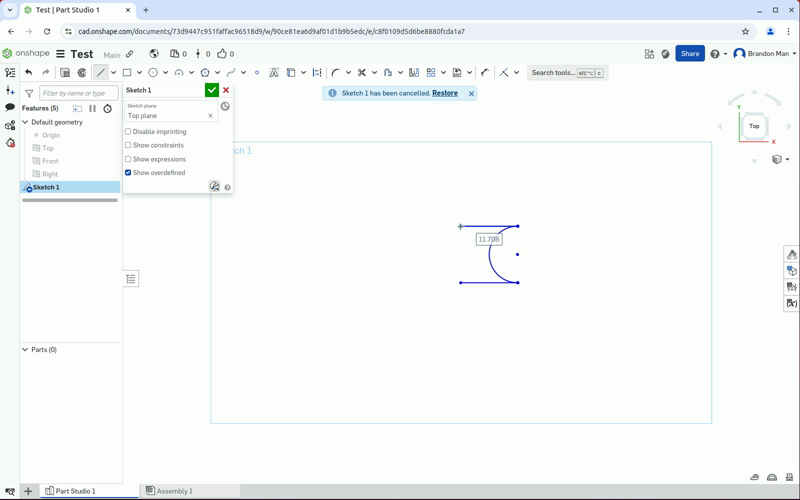
mouse_move(490, 226)
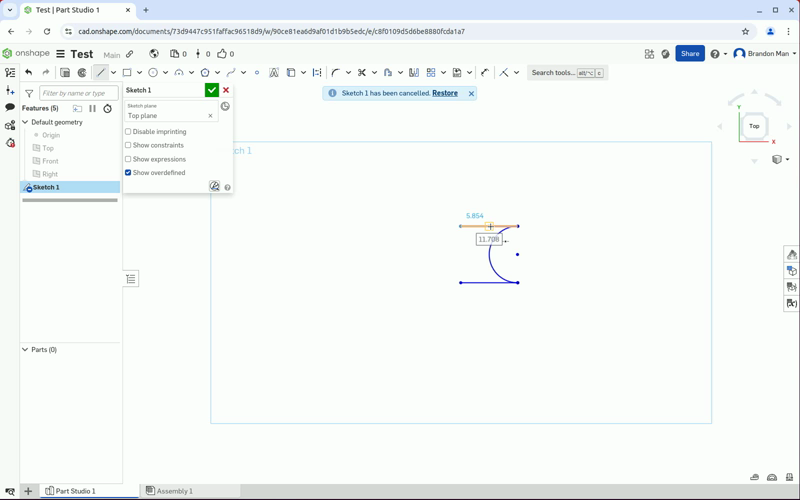
key_down(shift)
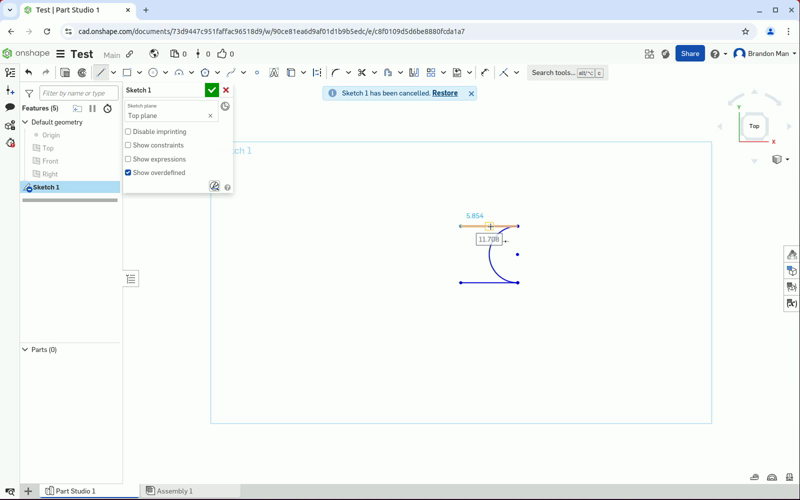
mouse_move(460, 282)
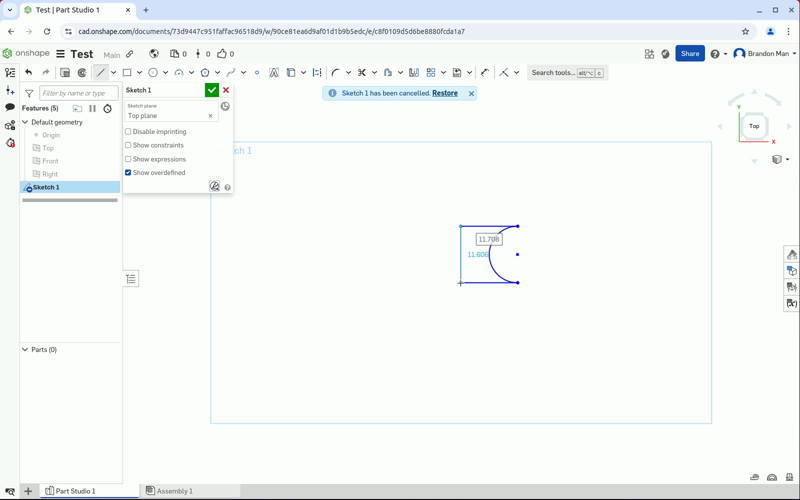
key_up(shift)
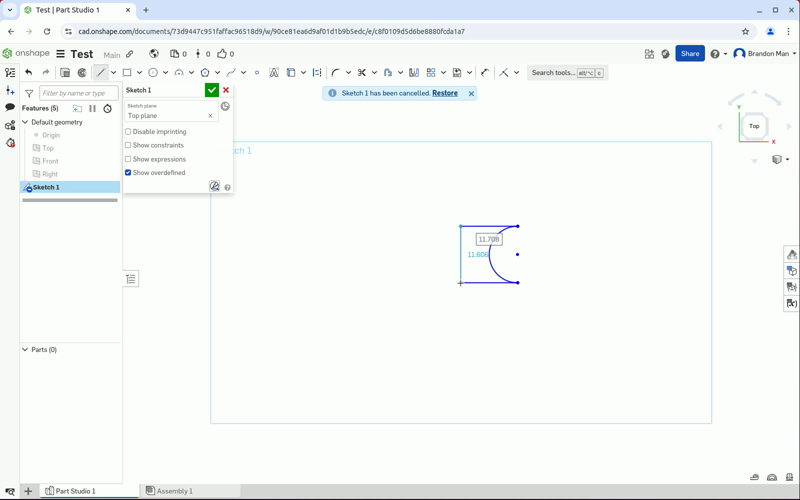
click(460, 282)
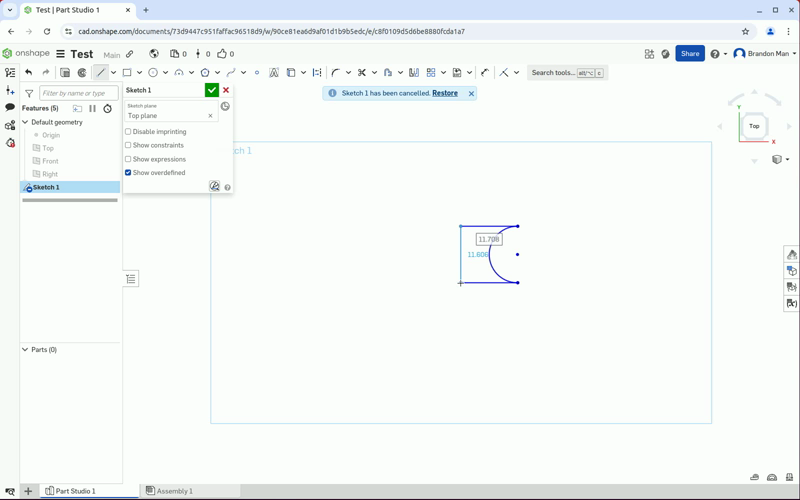
key(esc)
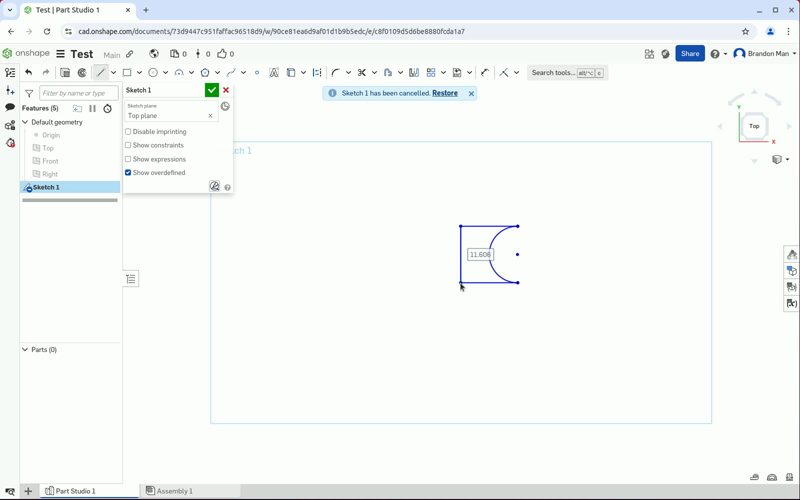
mouse_move(506, 255)
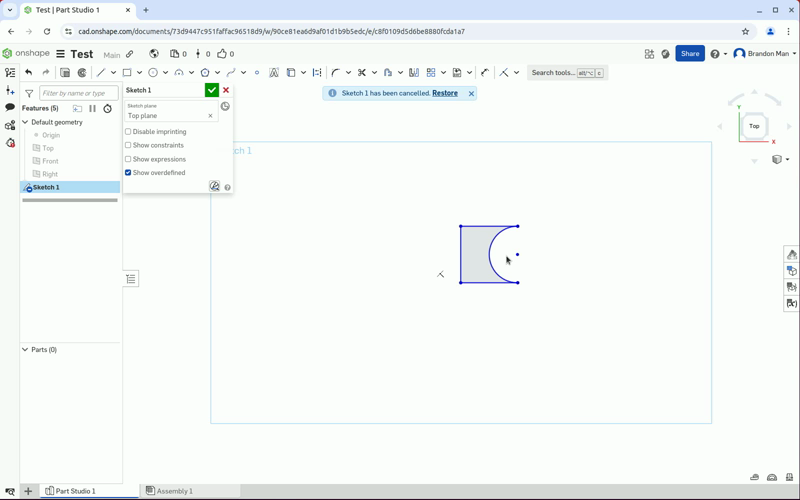
scroll(6)
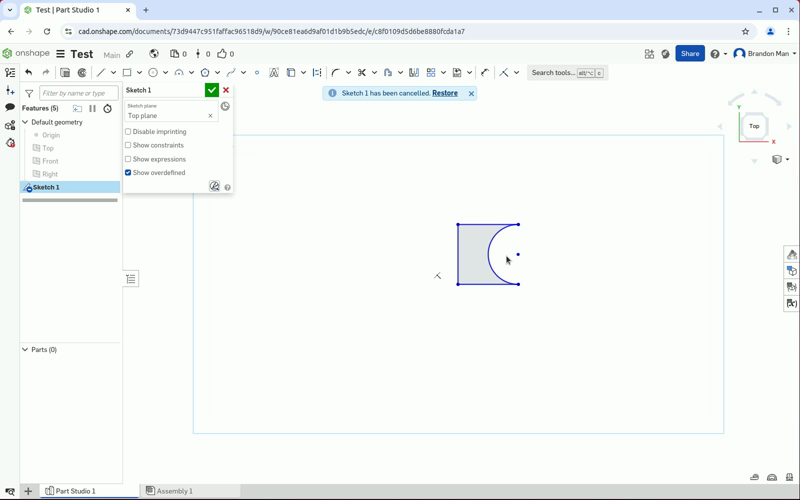
scroll(6)
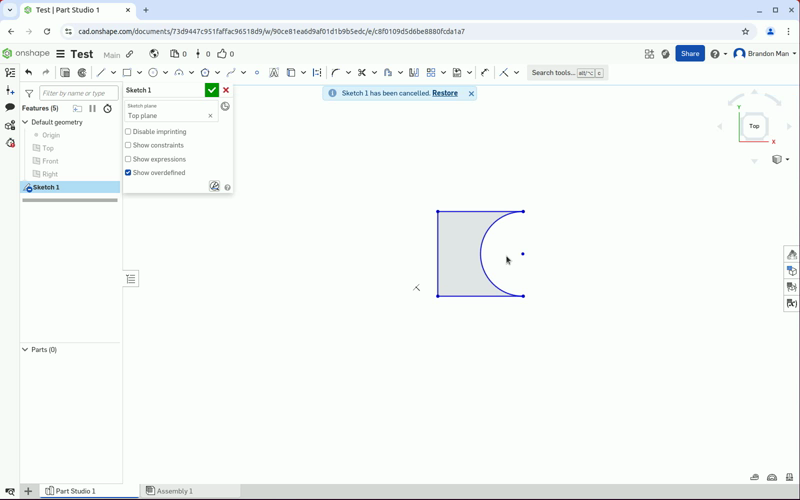
scroll(6)
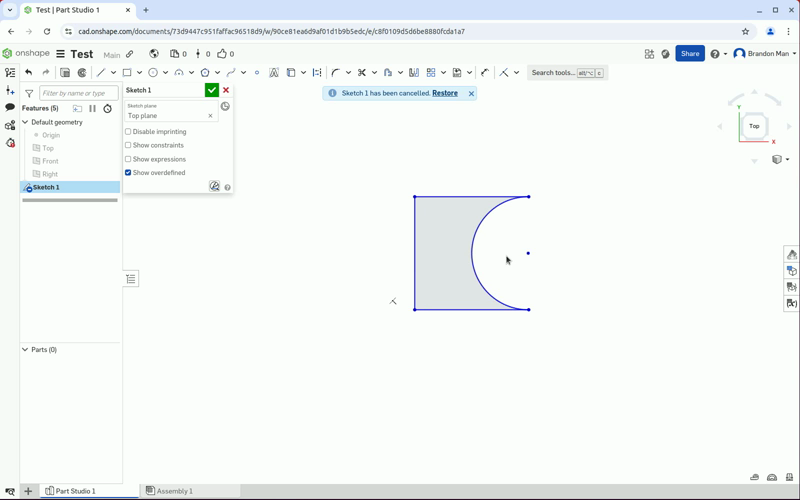
scroll(6)
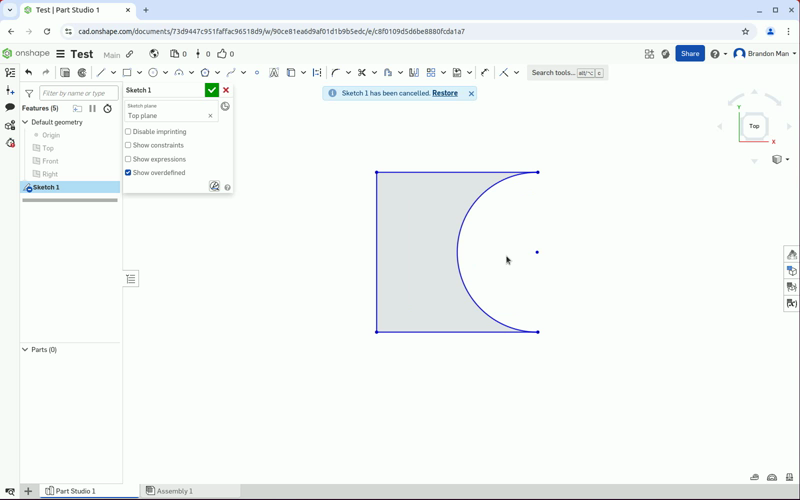
scroll(6)
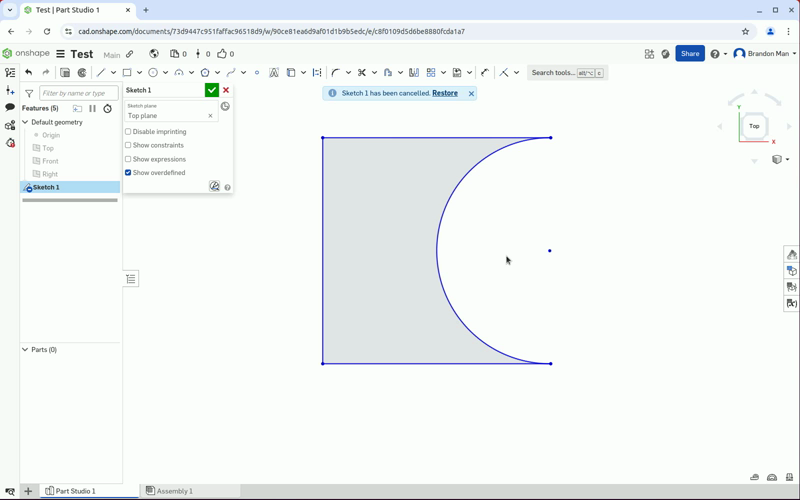
scroll(6)
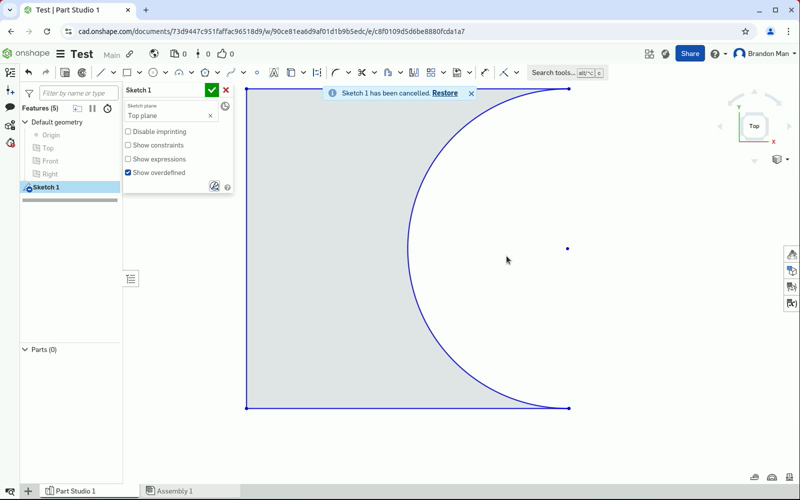
scroll(6)
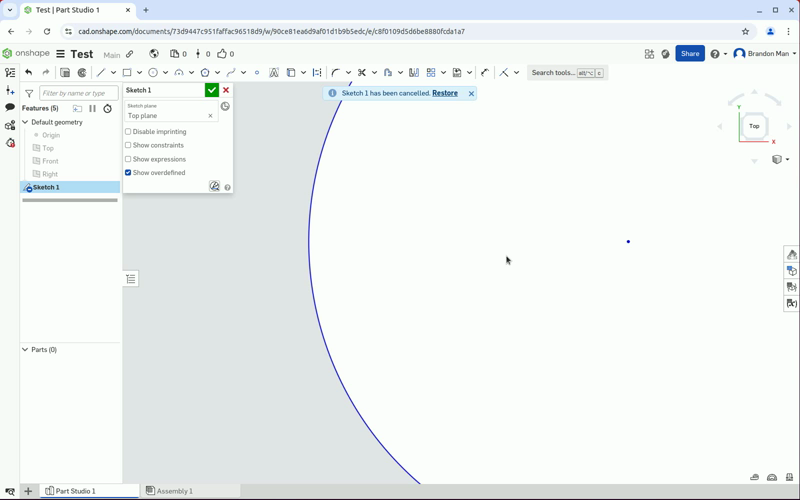
click(506, 255)
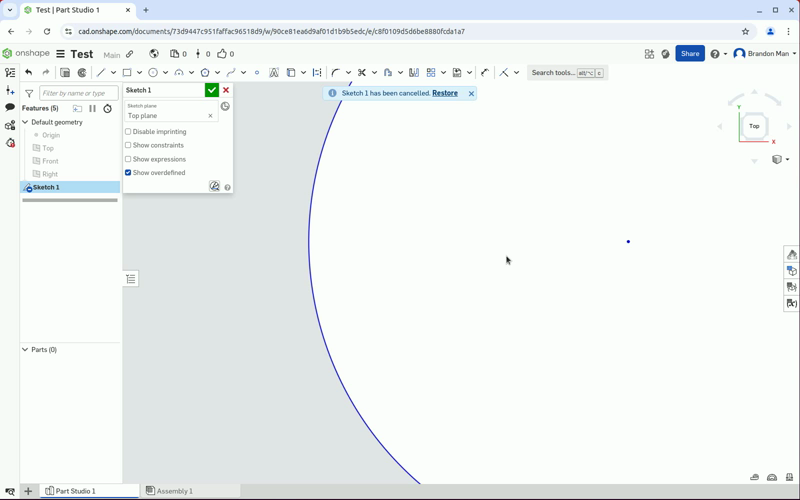
scroll(-6)
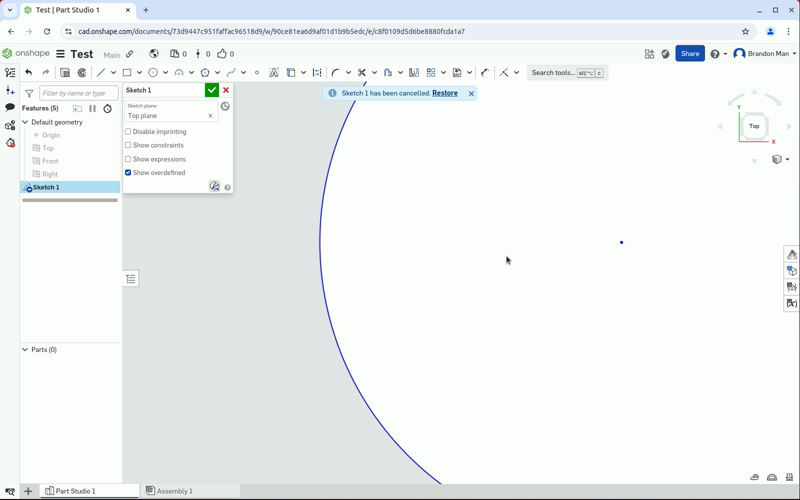
scroll(-6)
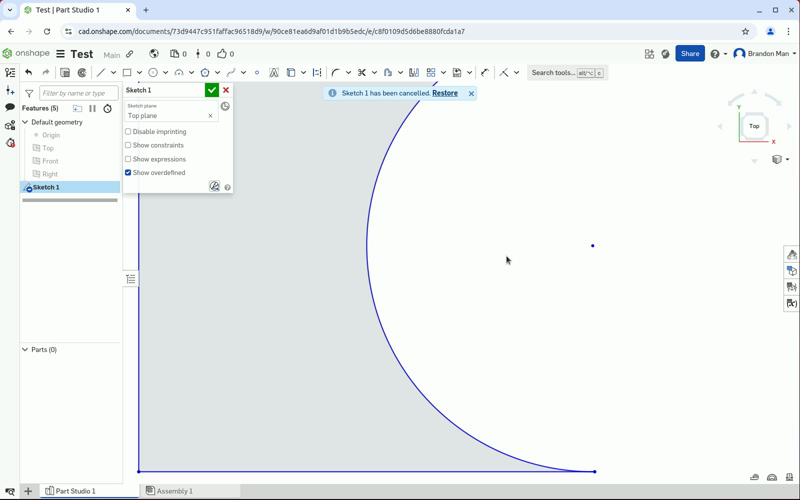
scroll(-6)
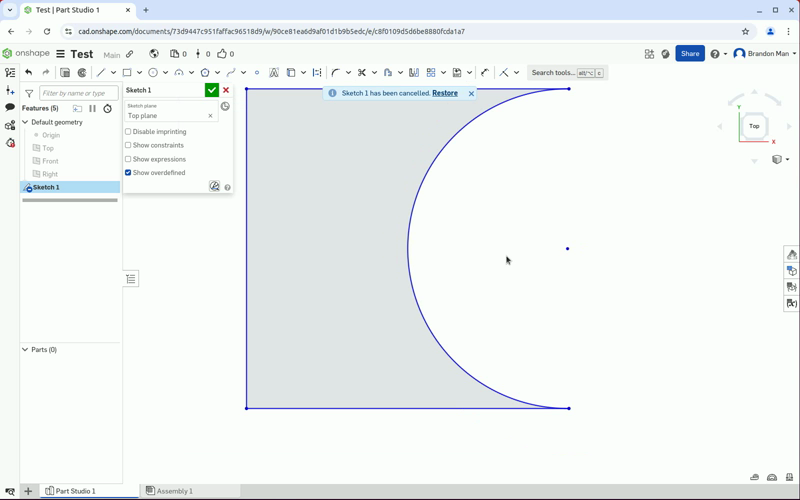
scroll(-6)
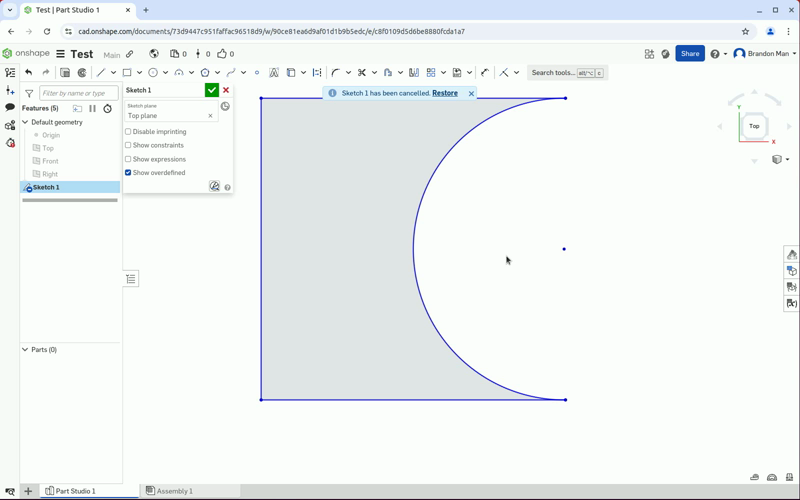
scroll(-6)
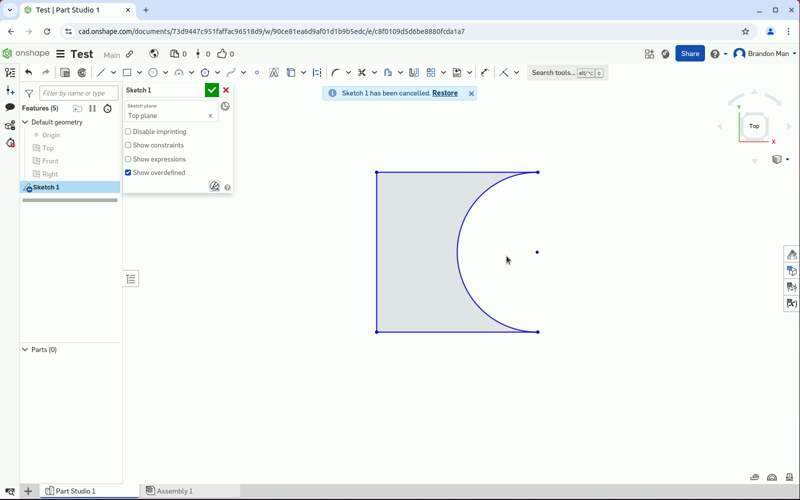
scroll(-6)
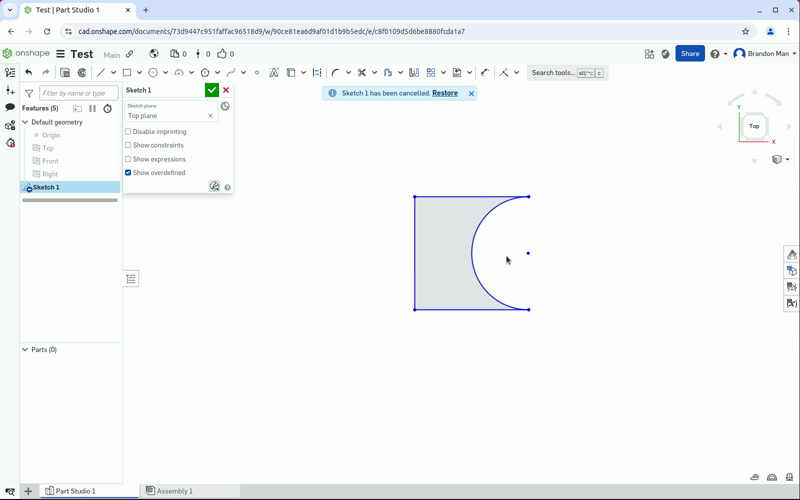
scroll(-6)
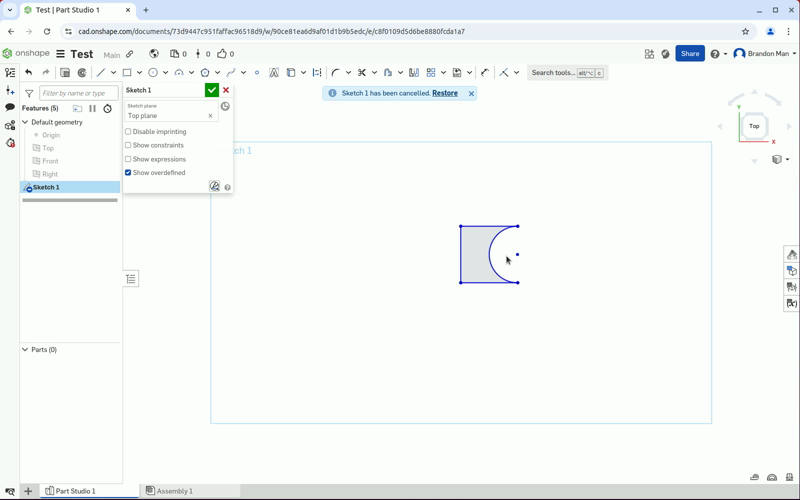
mouse_move(73, 352)
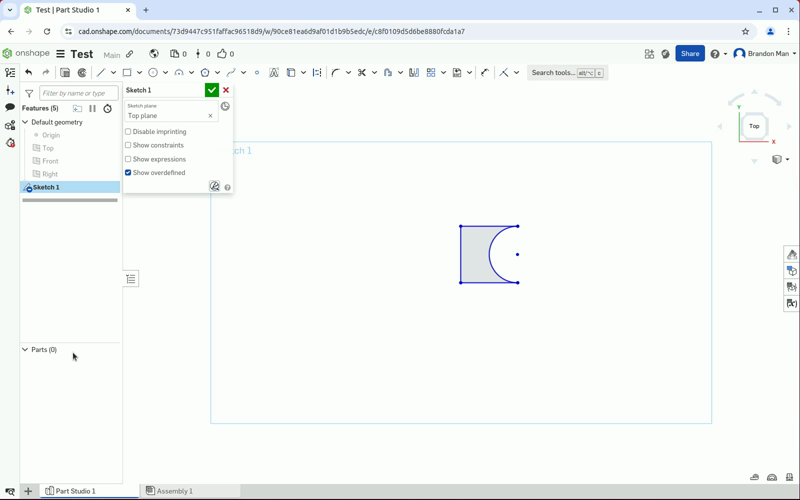
key(shift+y)
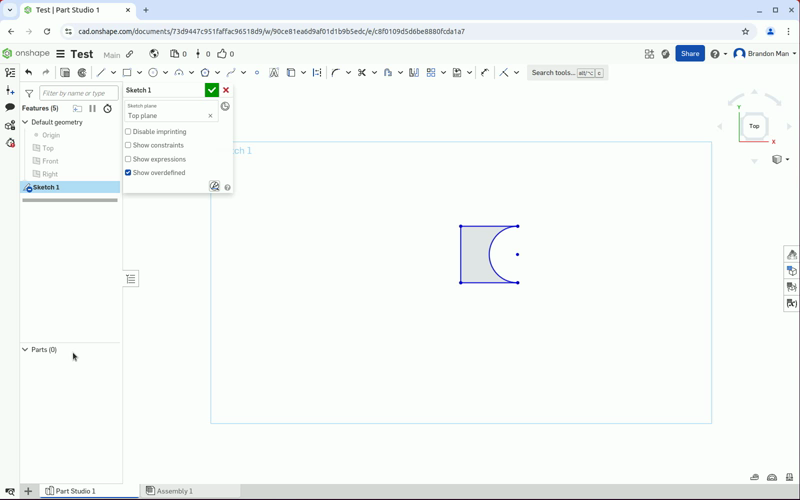
key(shift+e)
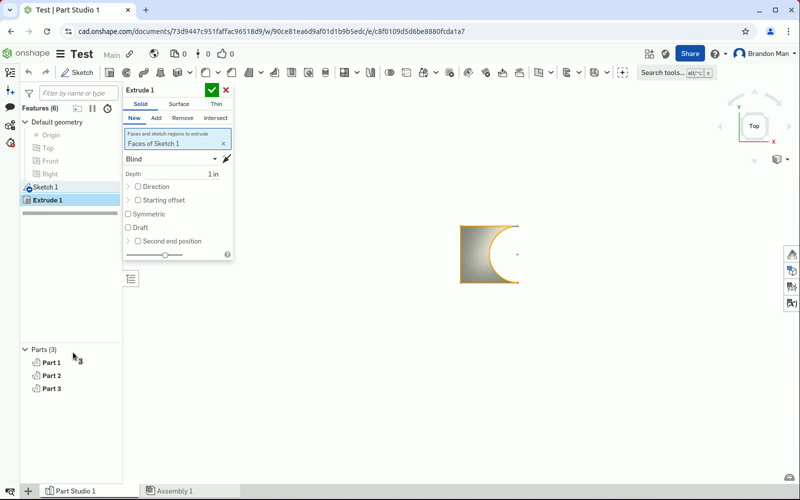
mouse_move(143, 106)
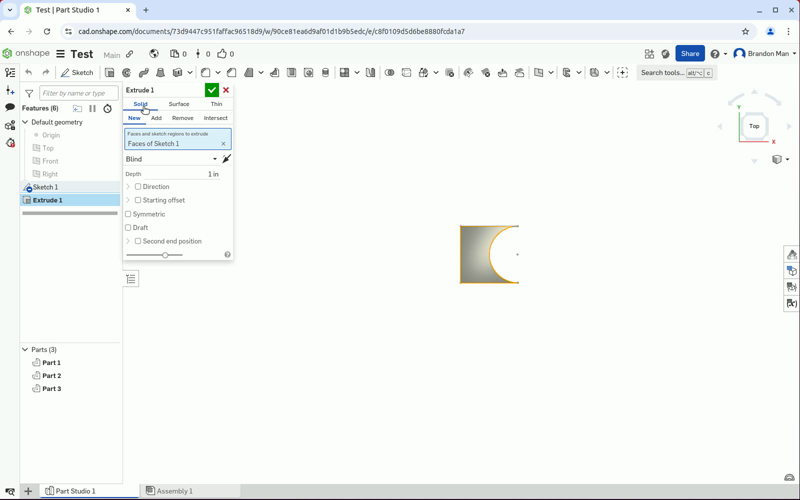
click(143, 106)
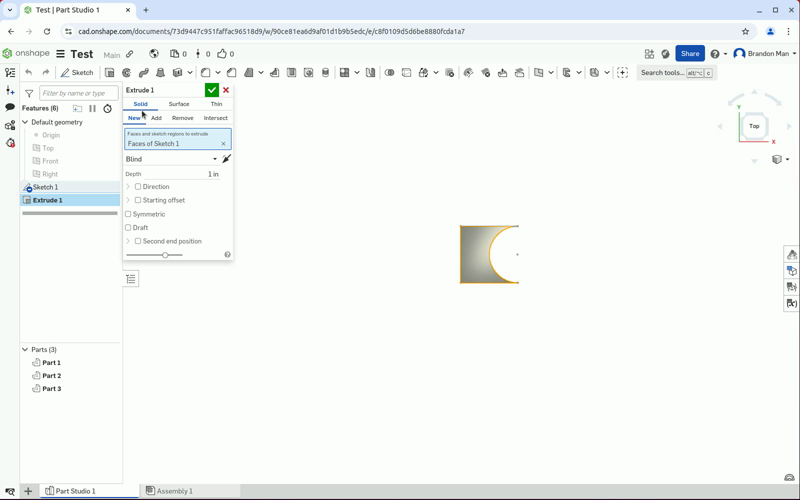
mouse_move(137, 120)
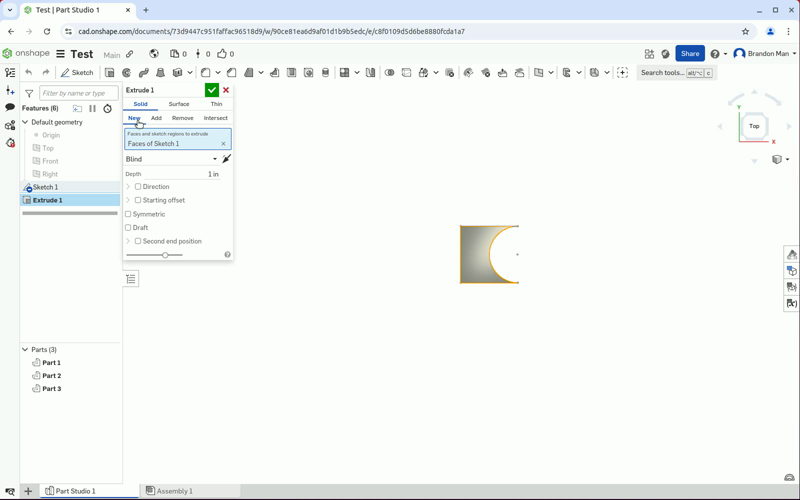
click(137, 120)
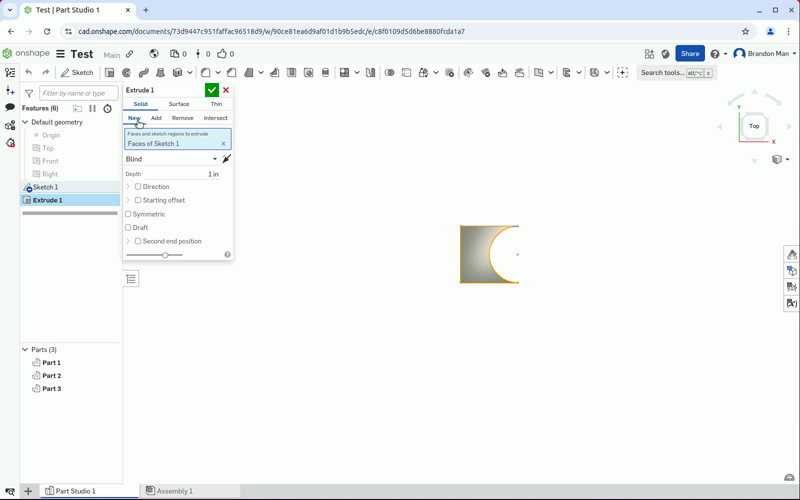
key(tab, 4)
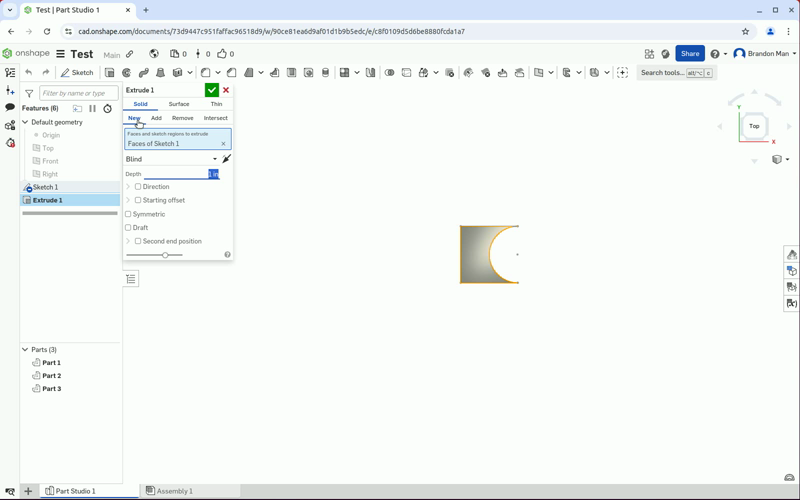
text(3.851)
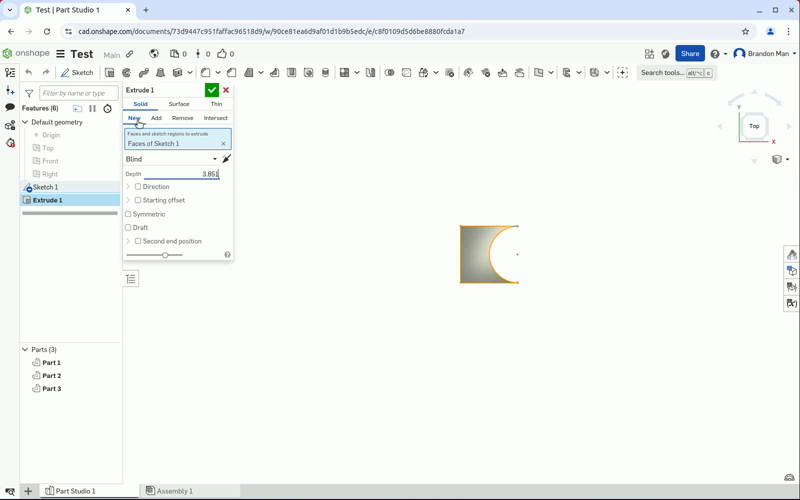
key(enter)
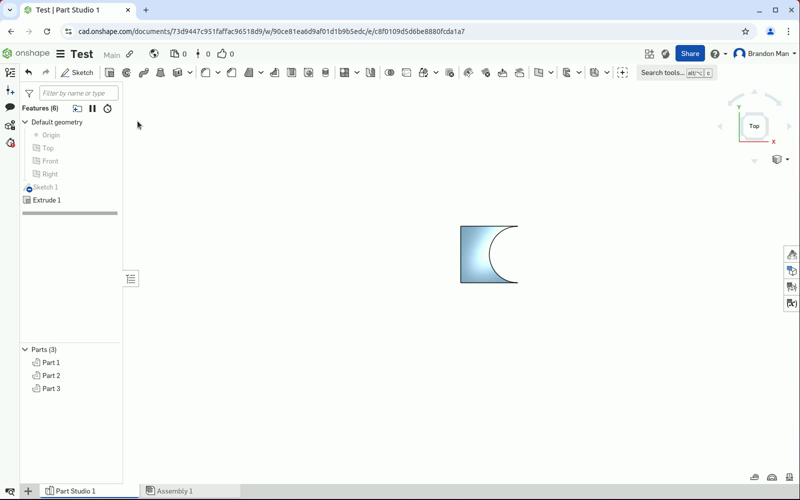
key(shift+h)
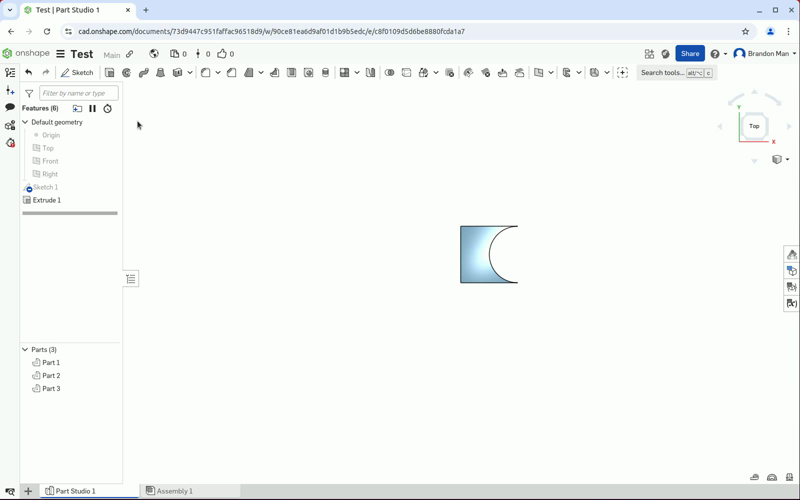
key(shift+h)
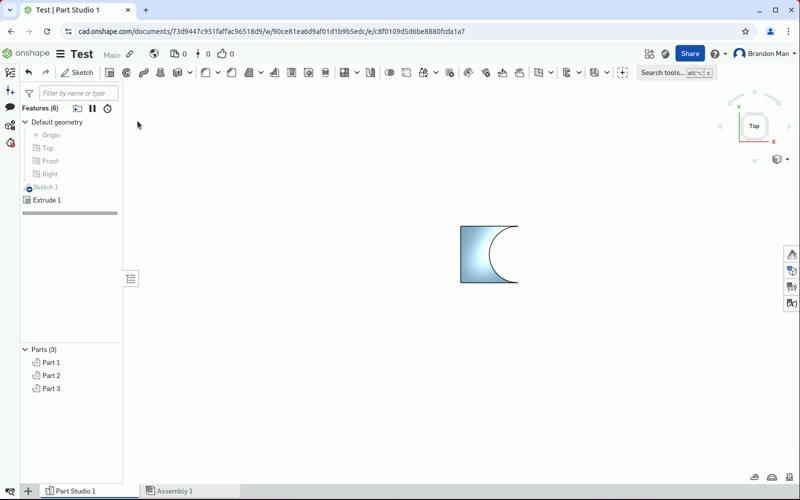
mouse_move(73, 189)
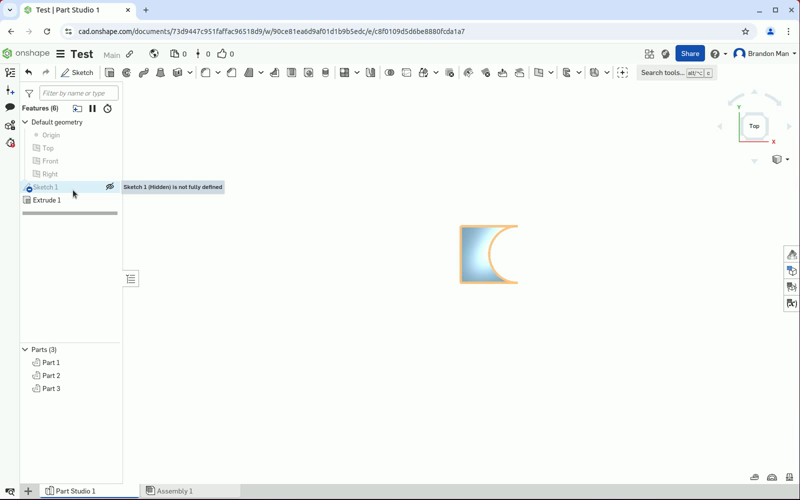
click(73, 189)
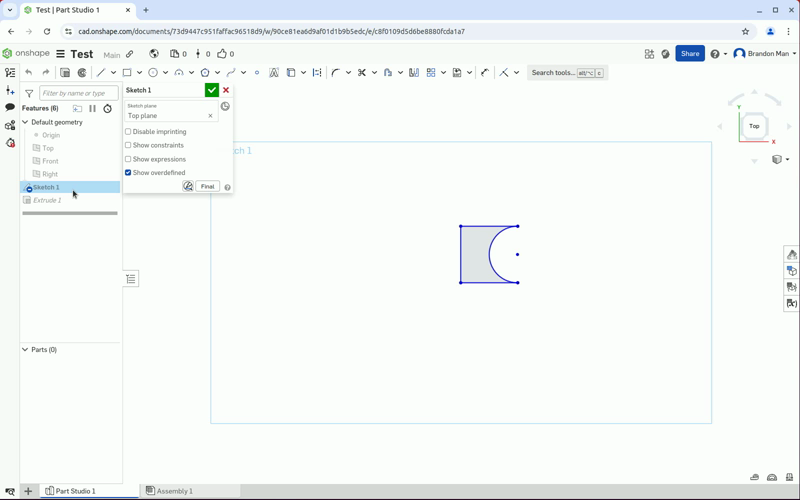
mouse_move(229, 92)
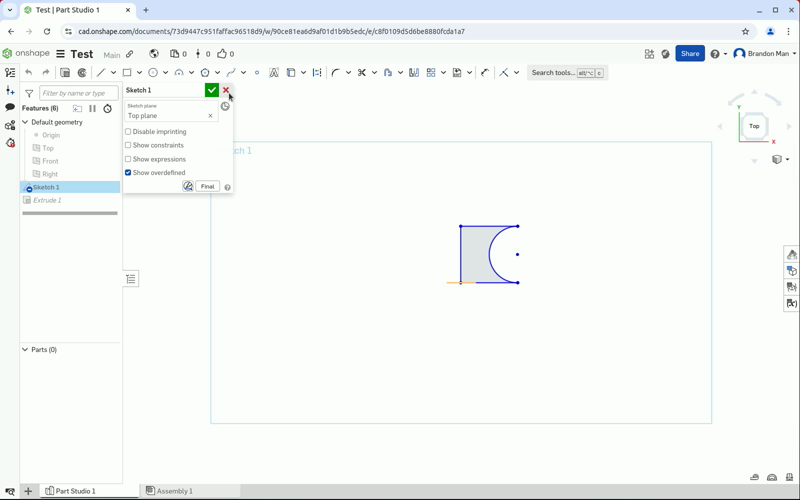
click(229, 92)
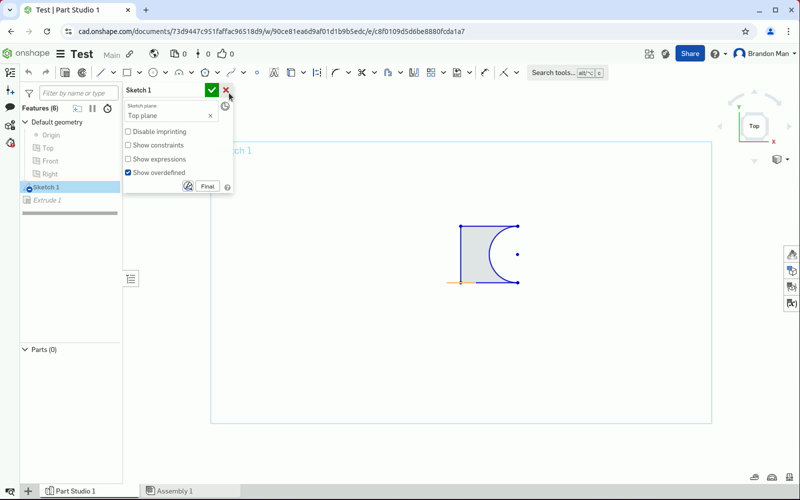
key(shift+s)
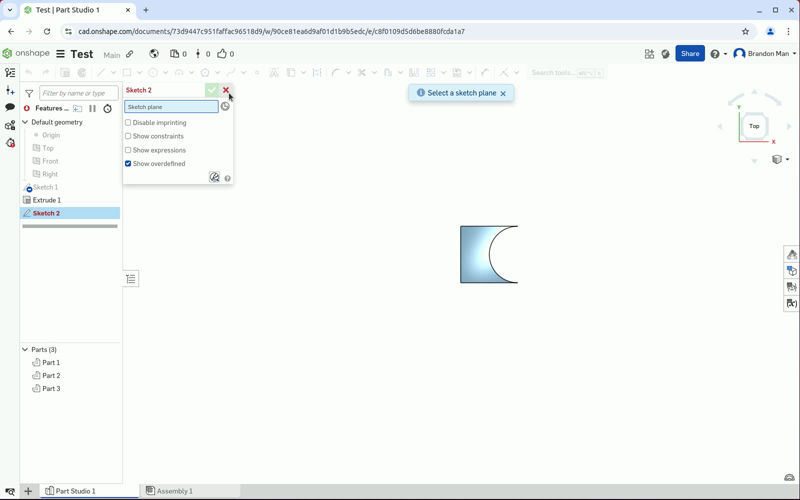
mouse_move(73, 150)
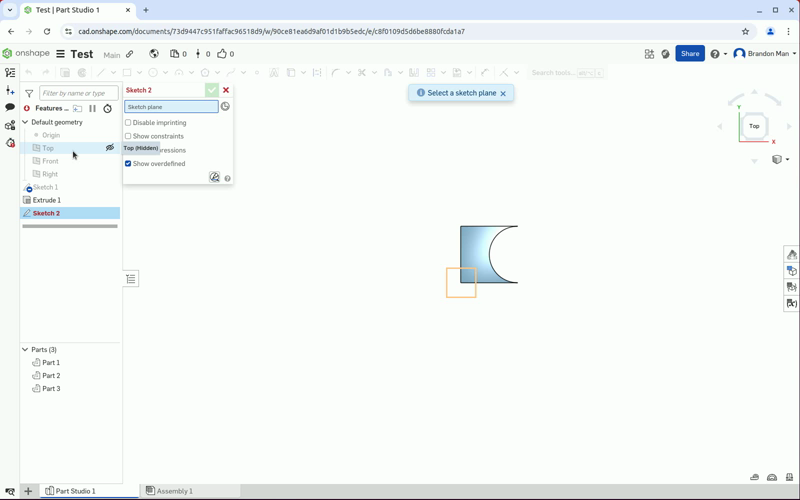
click(73, 150)
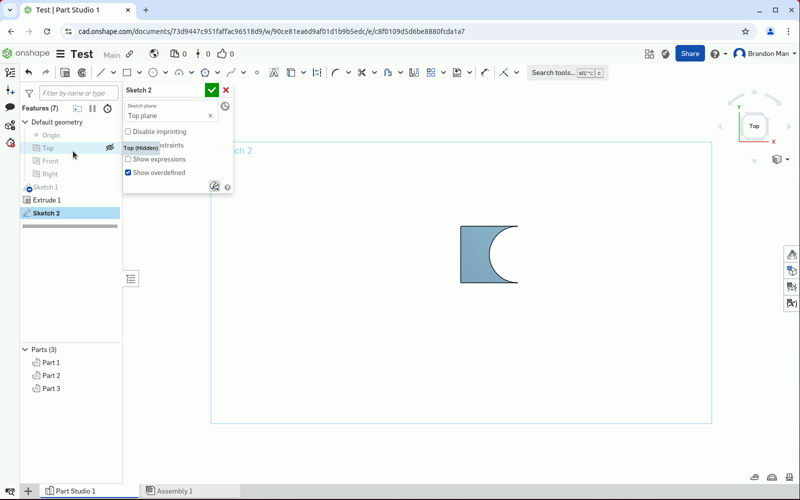
mouse_move(73, 352)
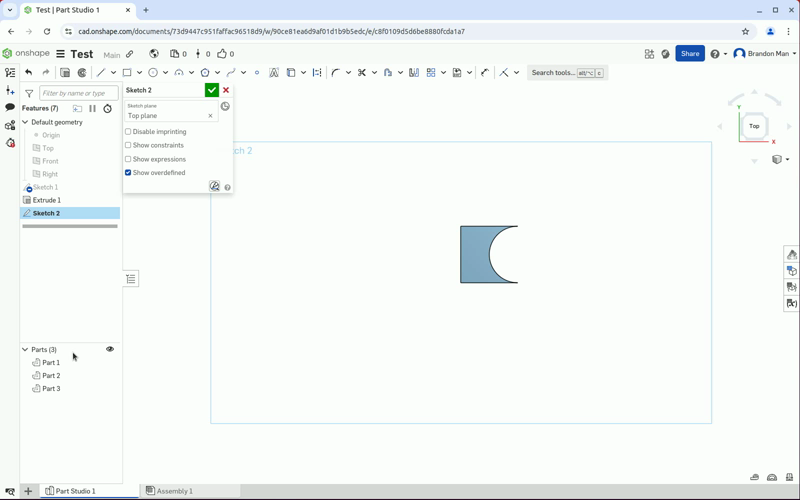
key(y)
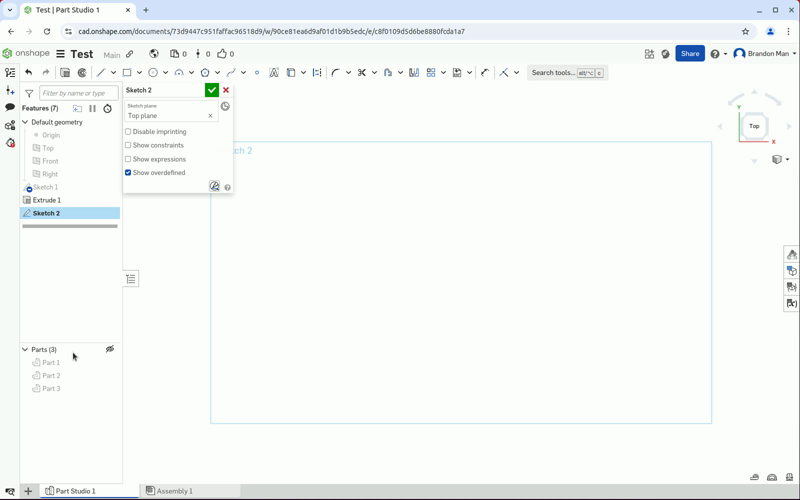
key(l)
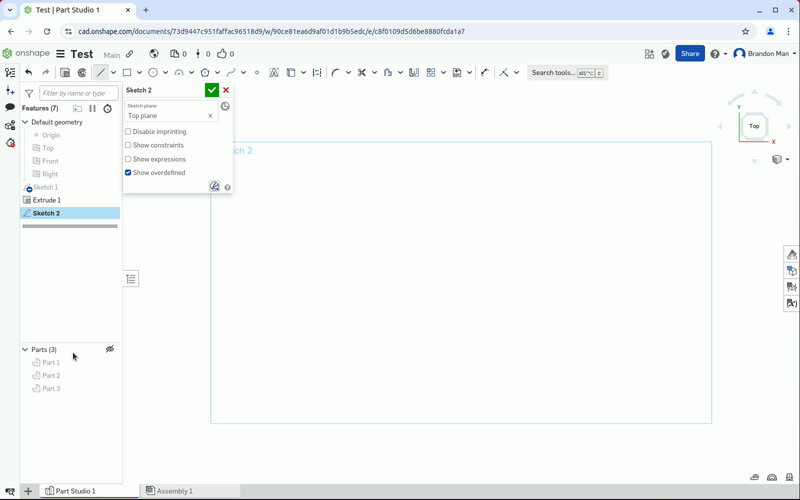
key_down(shift)
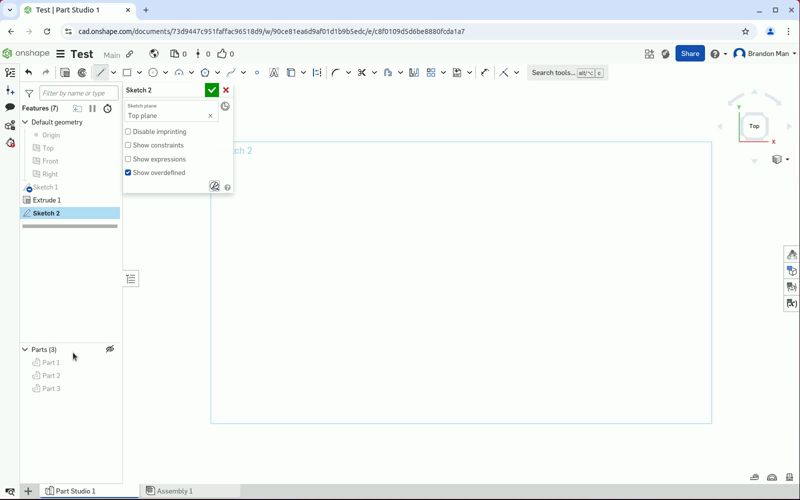
mouse_move(516, 282)
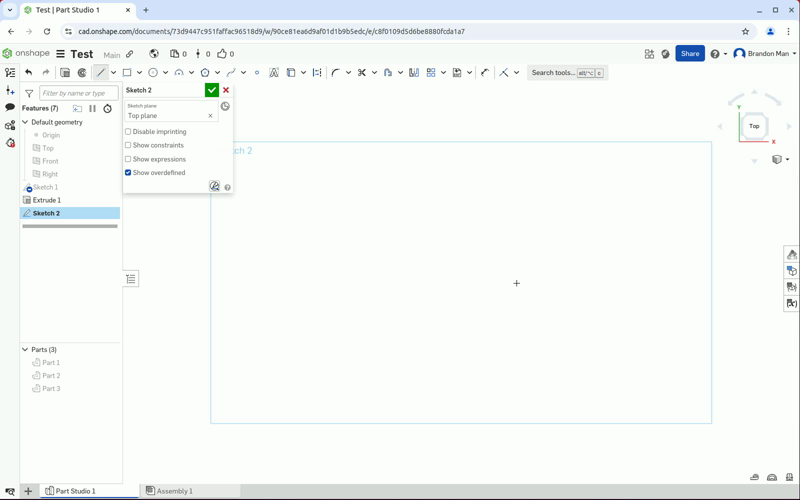
click(516, 282)
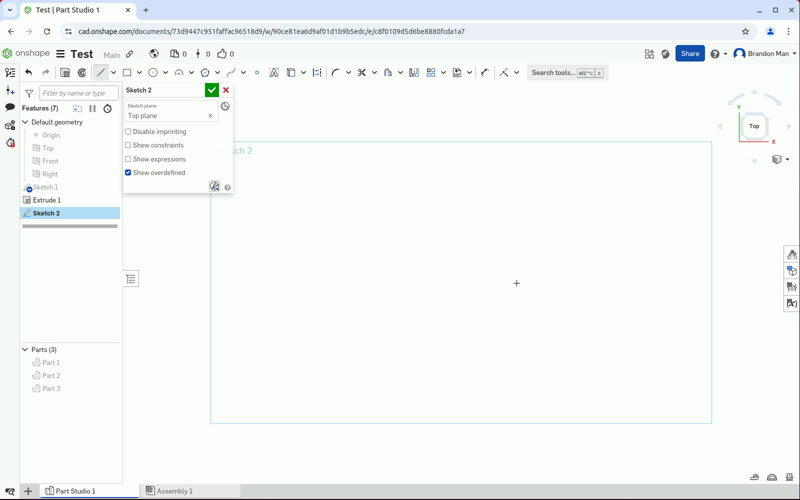
key_up(shift)
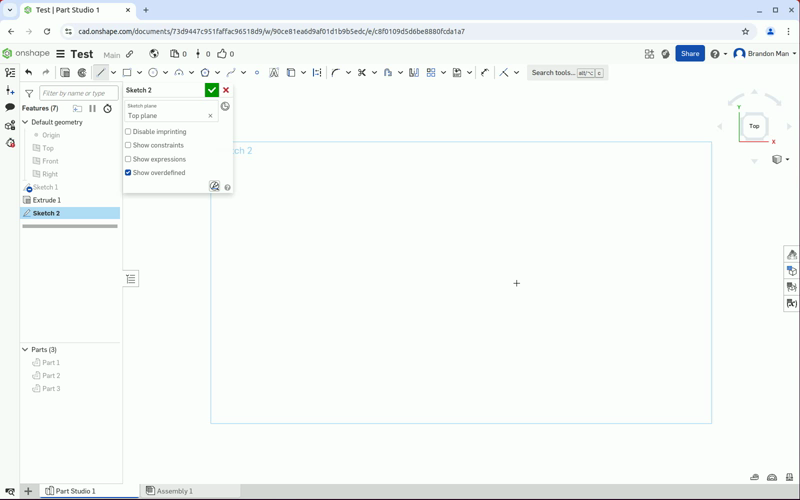
key_down(shift)
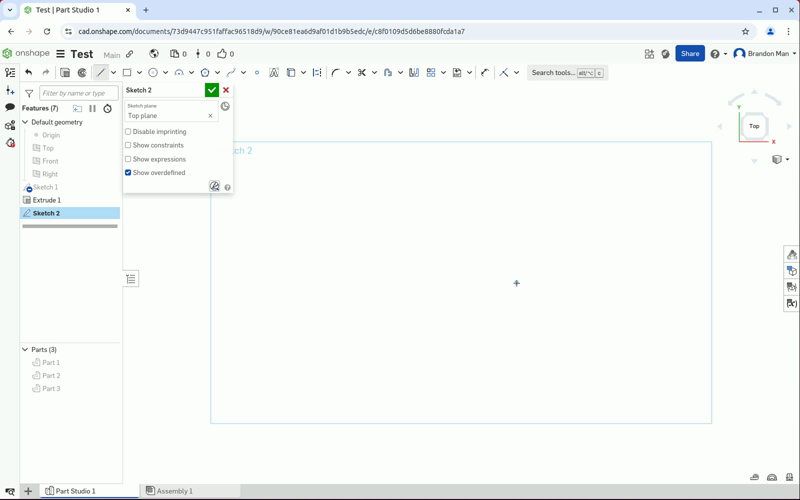
mouse_move(546, 282)
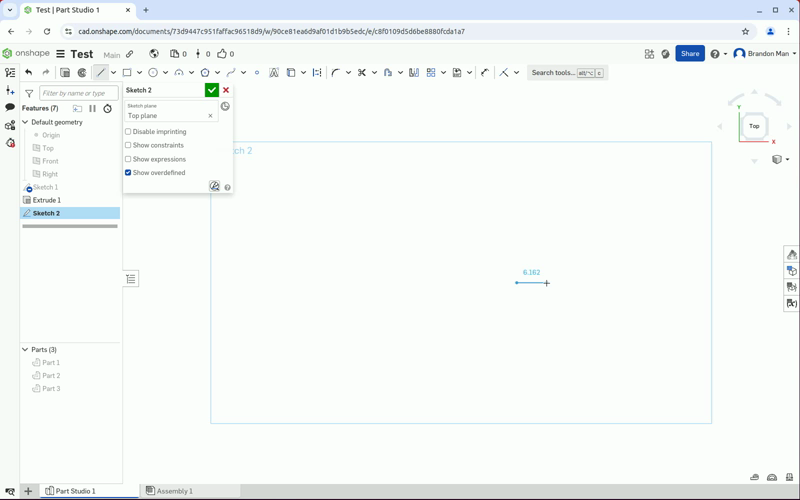
mouse_move(573, 282)
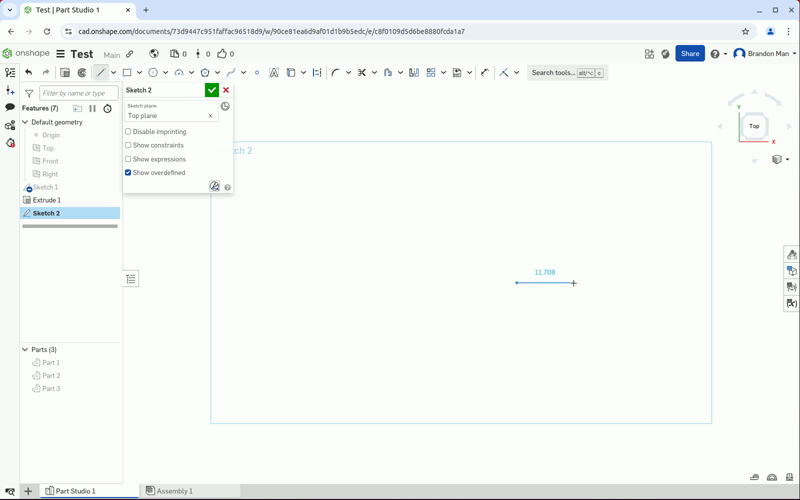
click(573, 282)
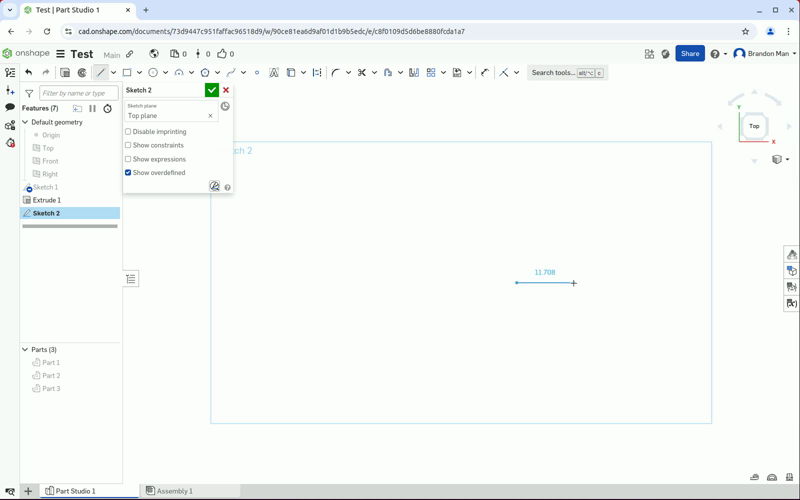
key_up(shift)
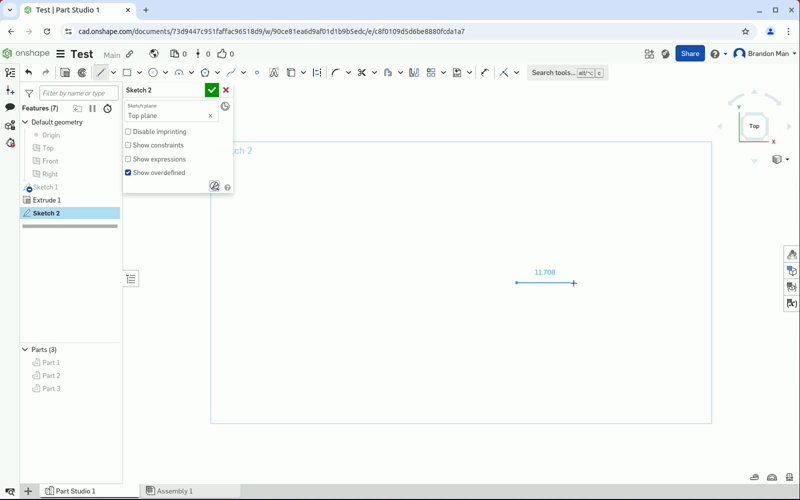
key_down(shift)
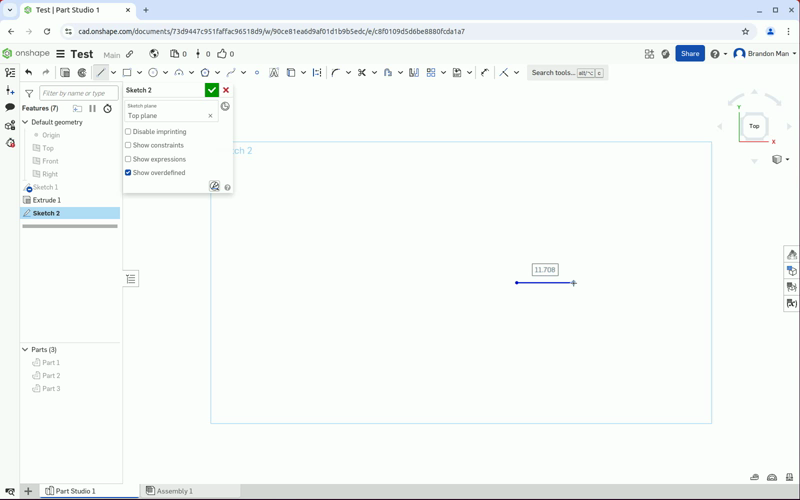
mouse_move(589, 282)
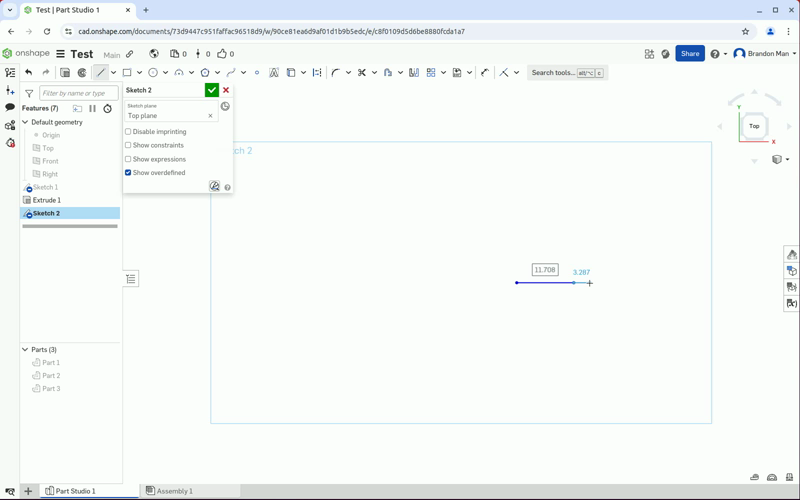
mouse_move(573, 226)
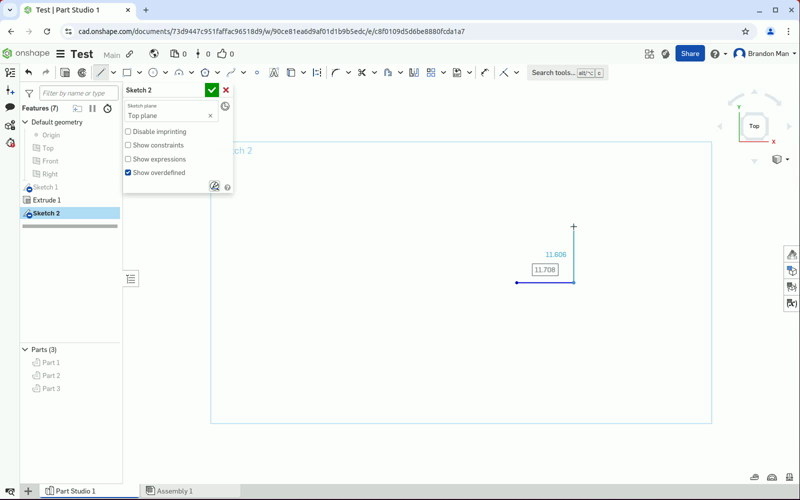
click(573, 226)
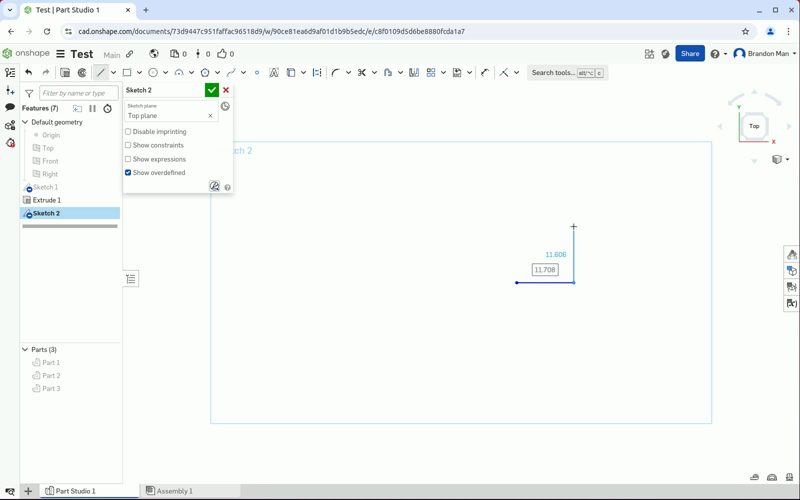
key_up(shift)
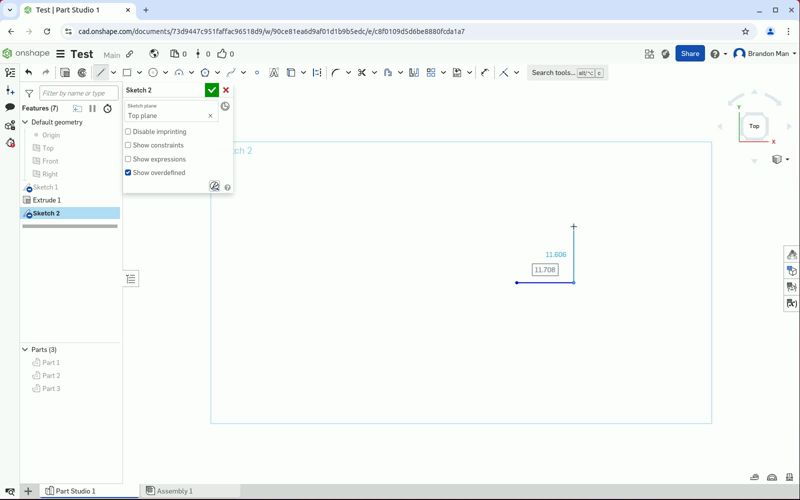
key_down(shift)
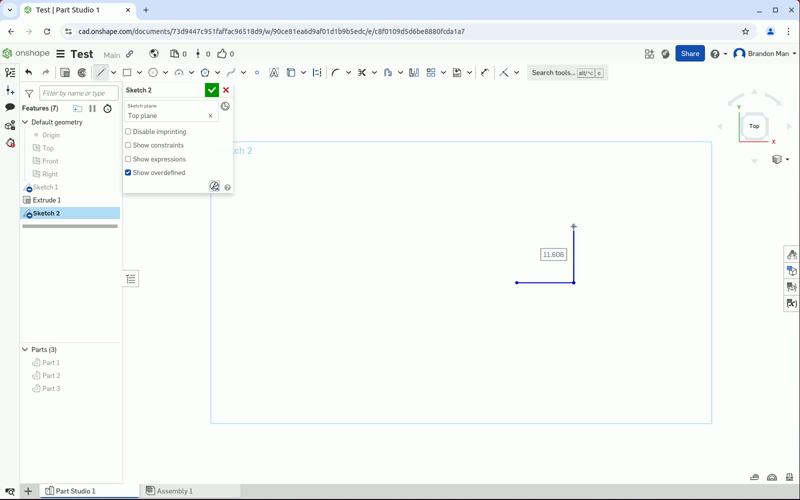
mouse_move(589, 226)
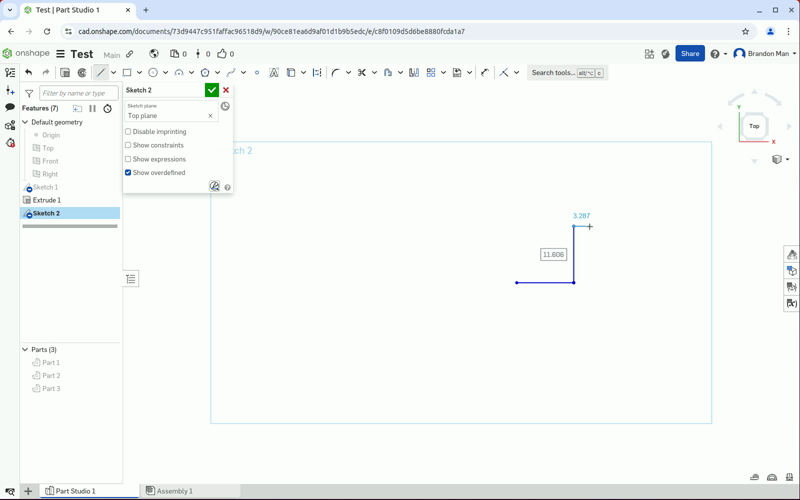
mouse_move(516, 226)
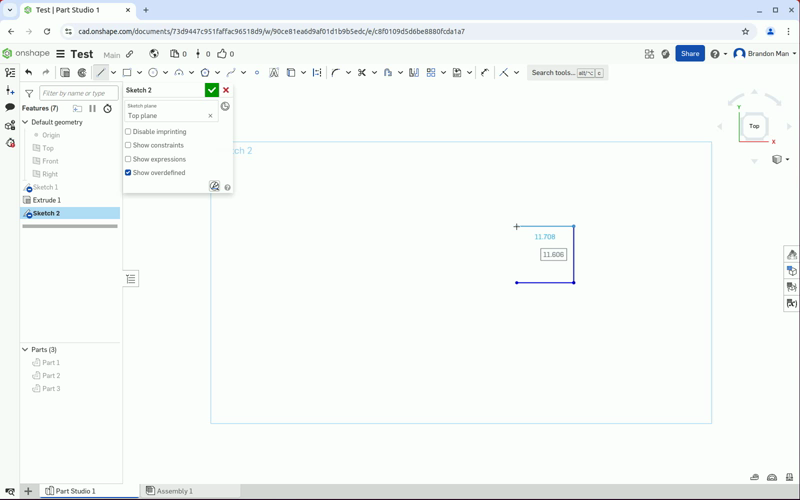
click(516, 226)
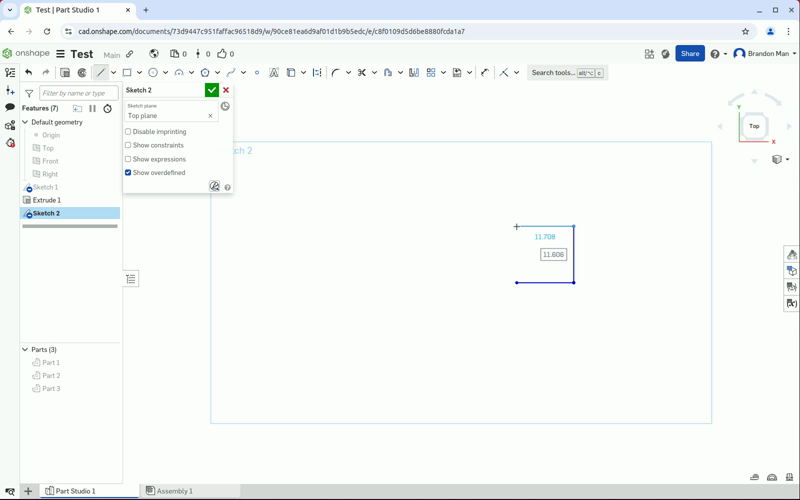
key_up(shift)
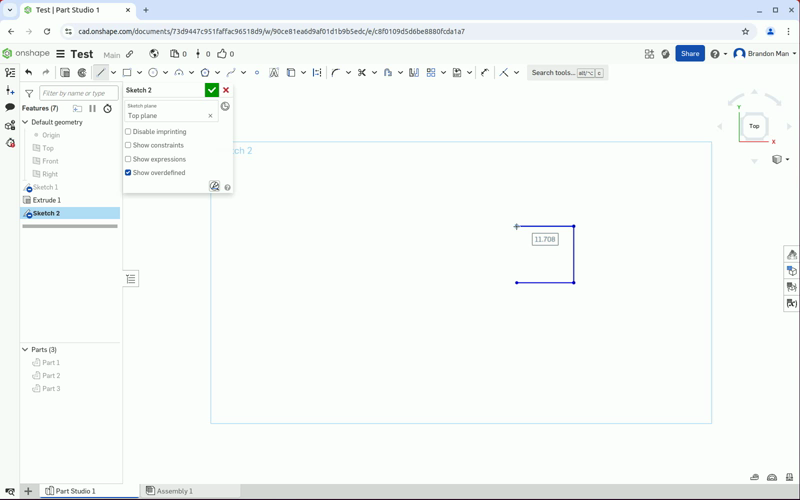
key(esc)
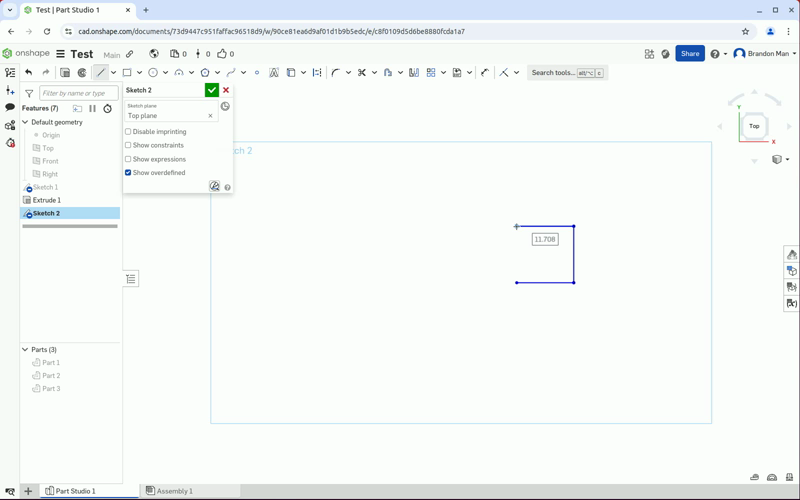
key(a)
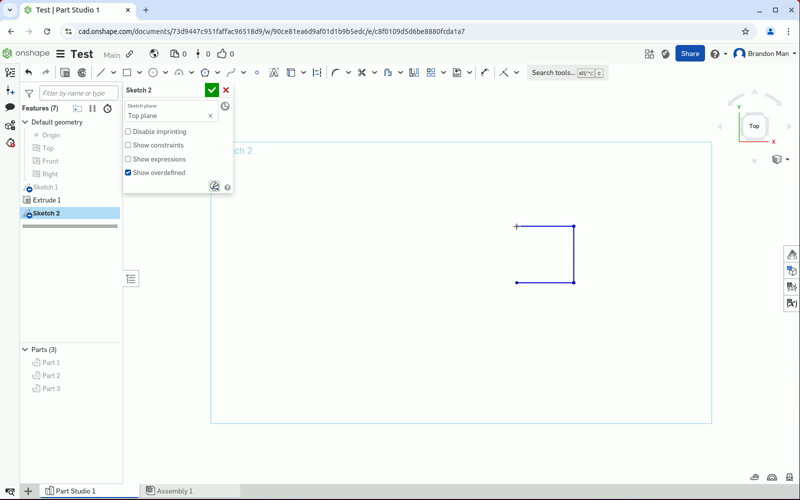
mouse_move(516, 226)
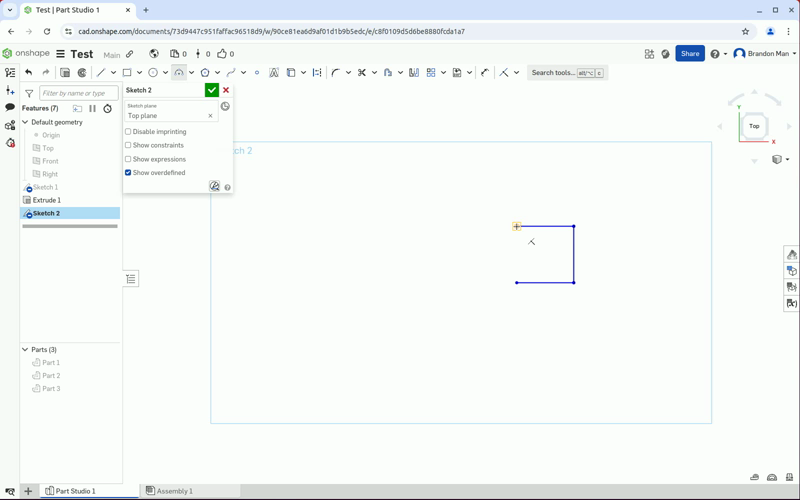
click(516, 226)
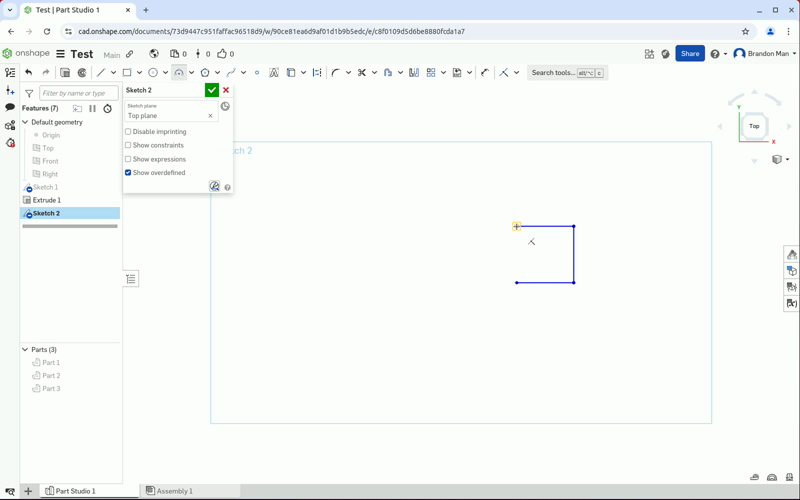
mouse_move(516, 282)
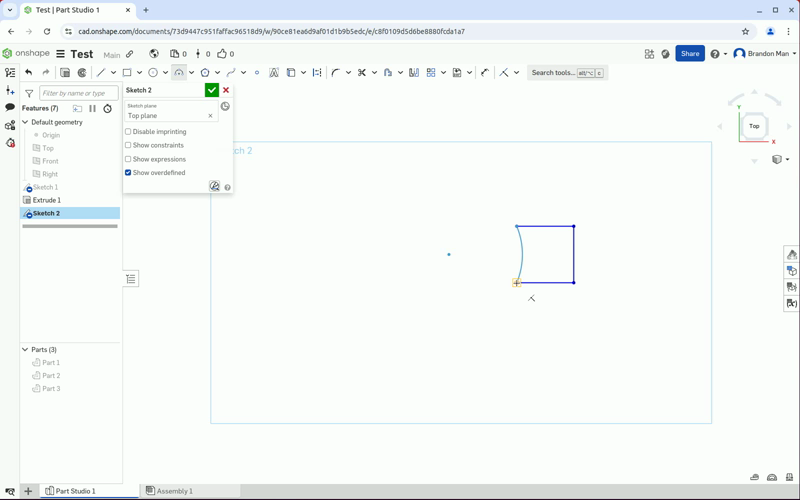
click(516, 282)
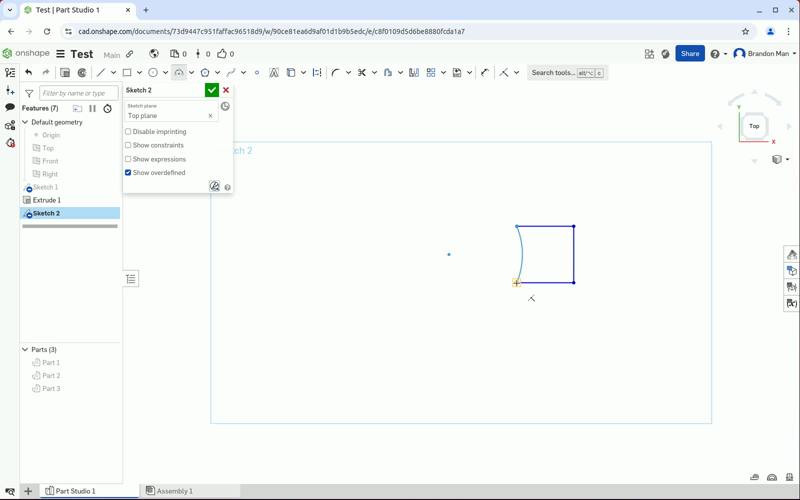
key_down(shift)
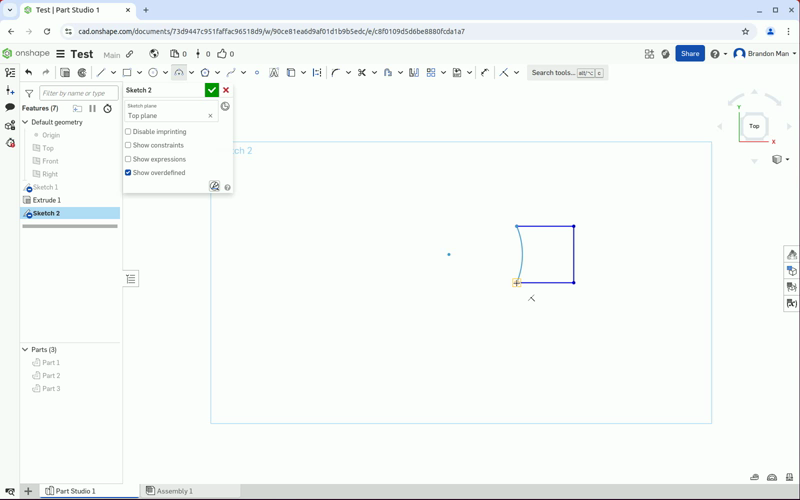
mouse_move(545, 254)
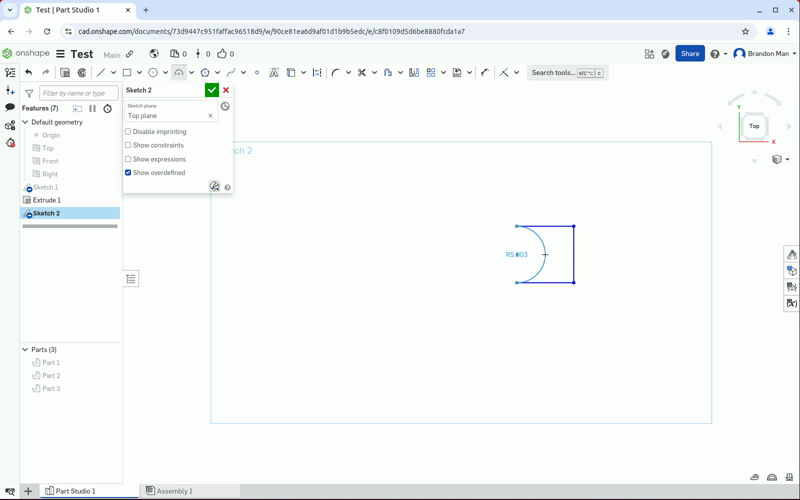
click(545, 254)
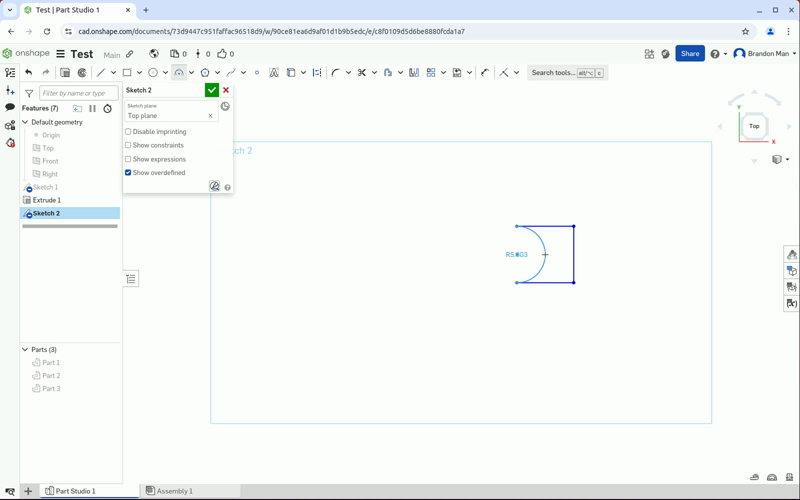
key_up(shift)
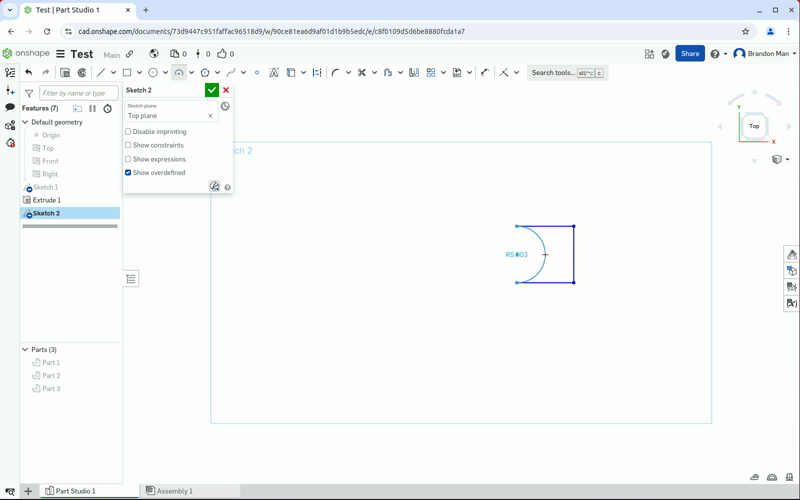
key(esc)
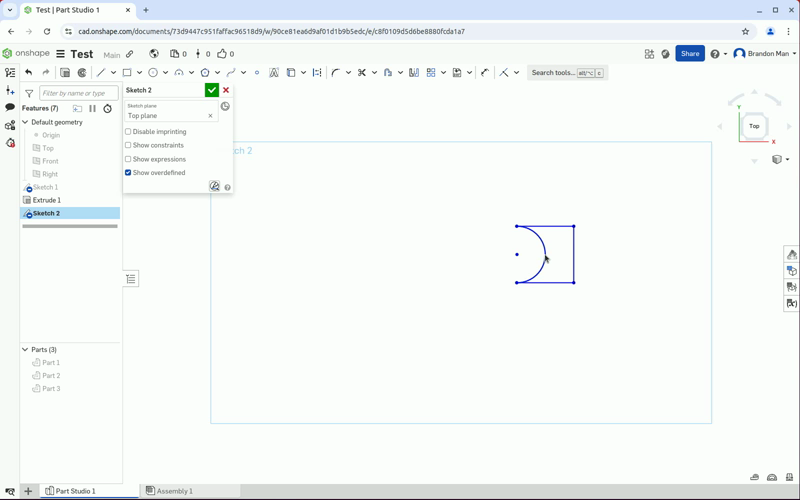
mouse_move(537, 231)
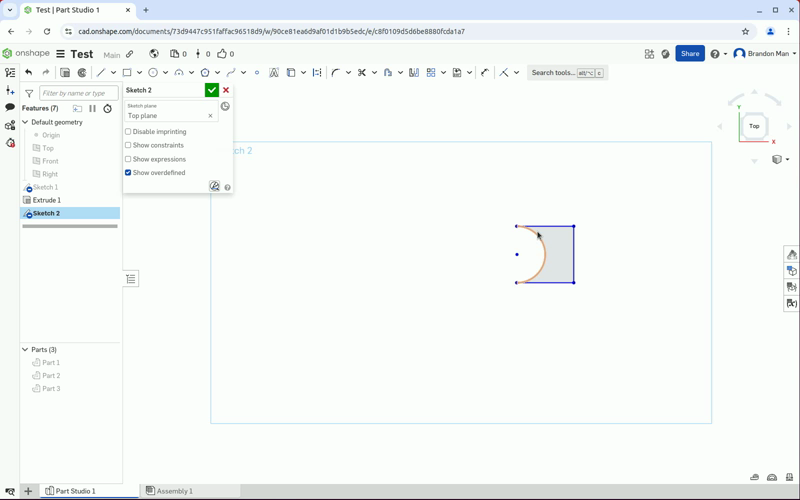
scroll(6)
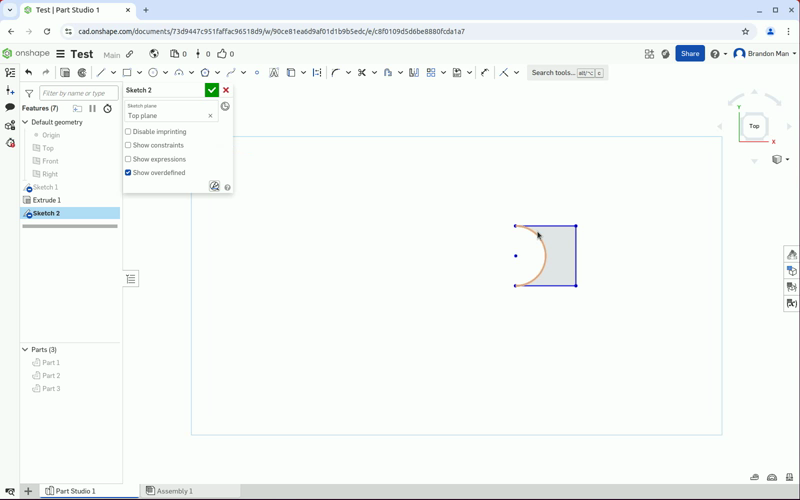
scroll(6)
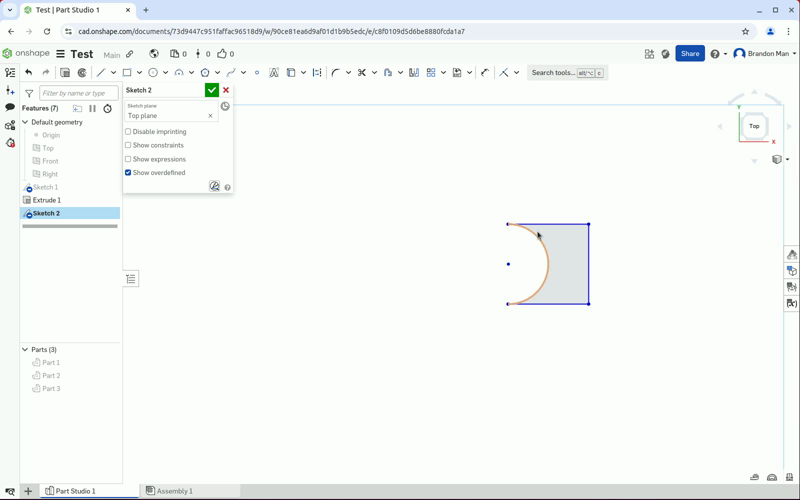
scroll(6)
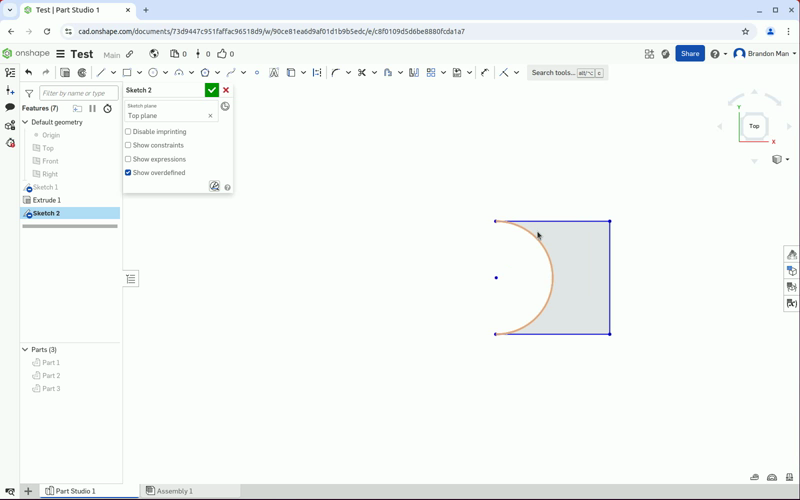
scroll(6)
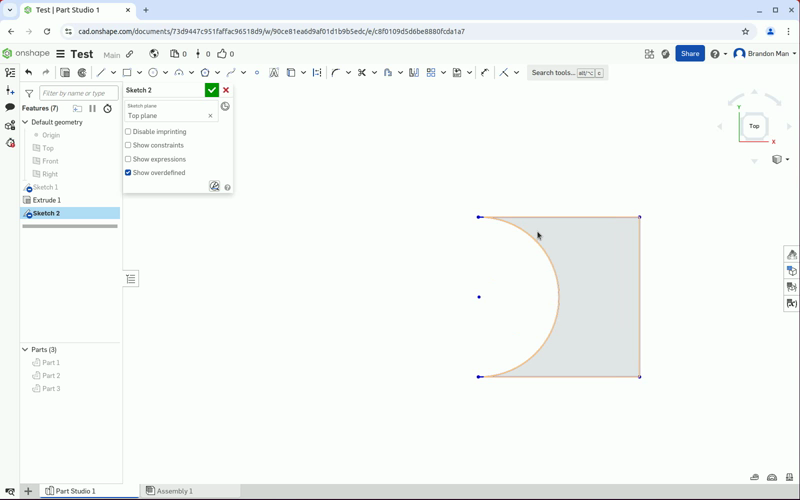
scroll(6)
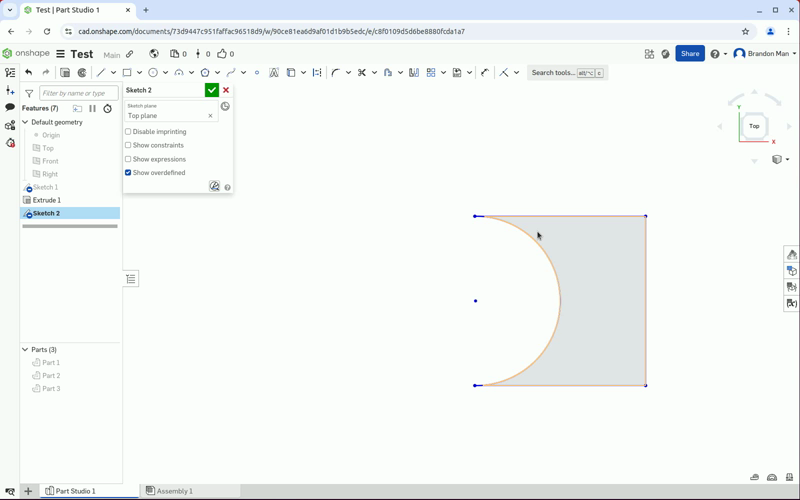
scroll(6)
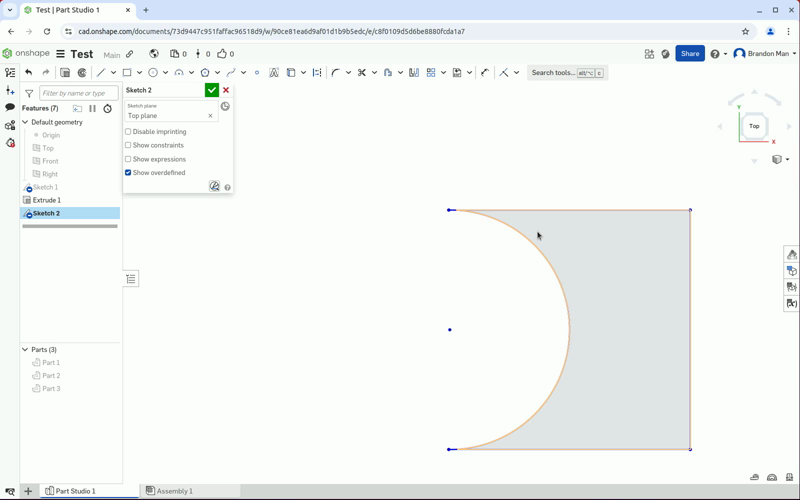
scroll(6)
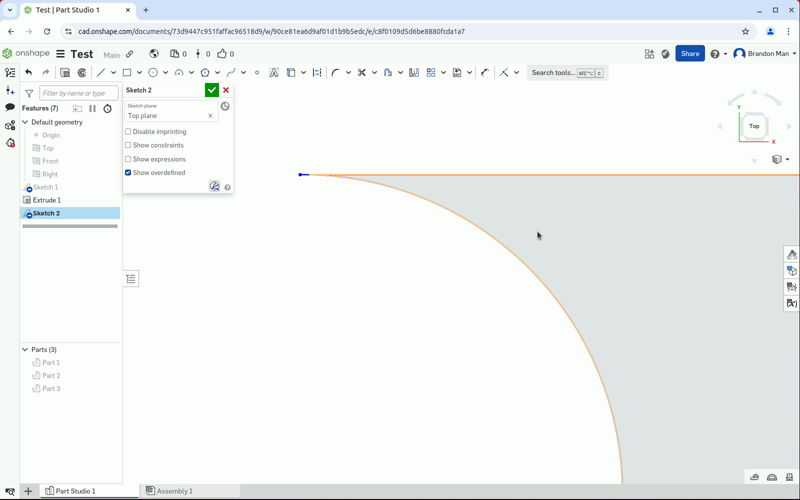
click(537, 231)
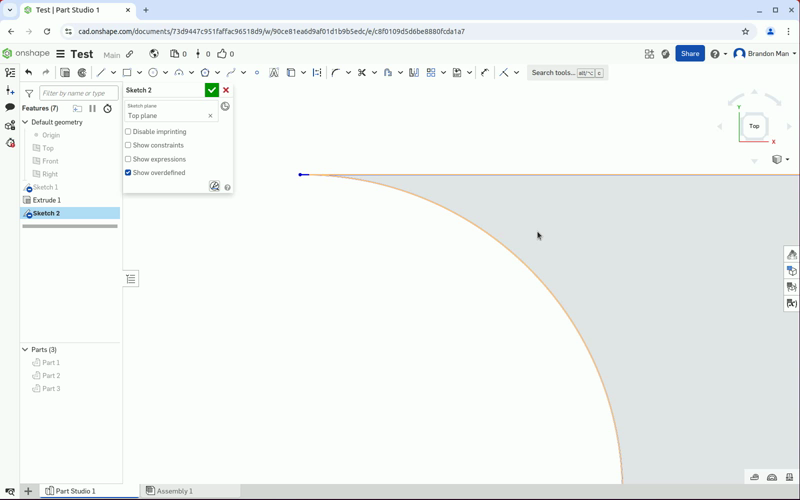
scroll(-6)
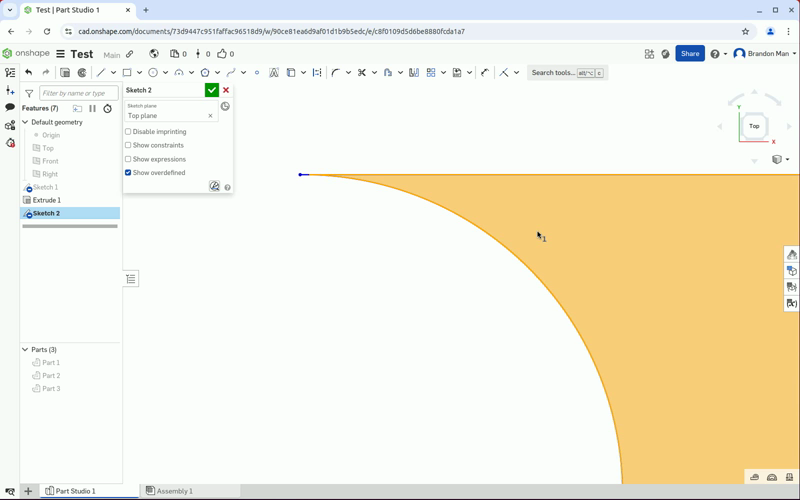
scroll(-6)
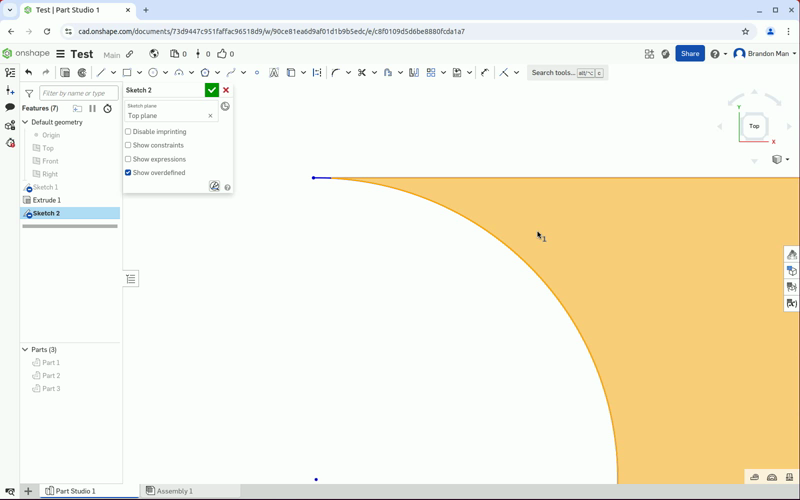
scroll(-6)
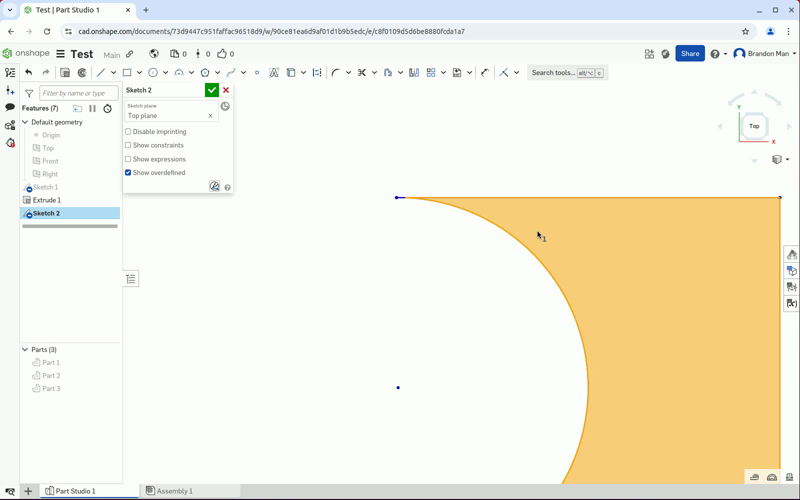
scroll(-6)
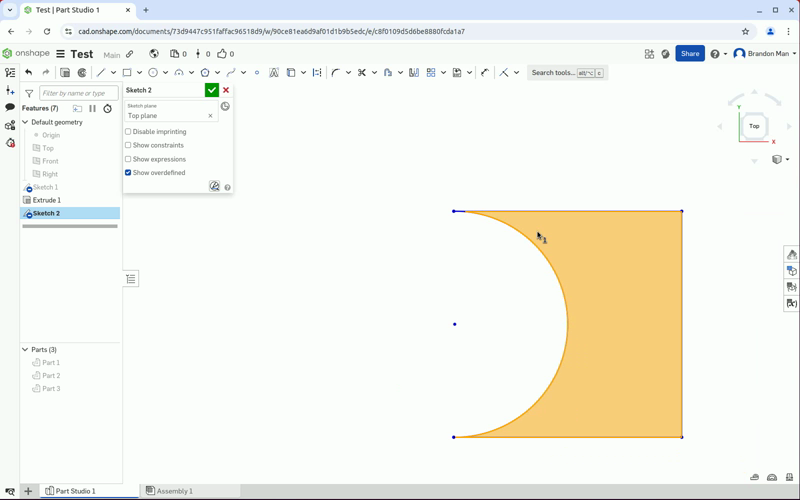
scroll(-6)
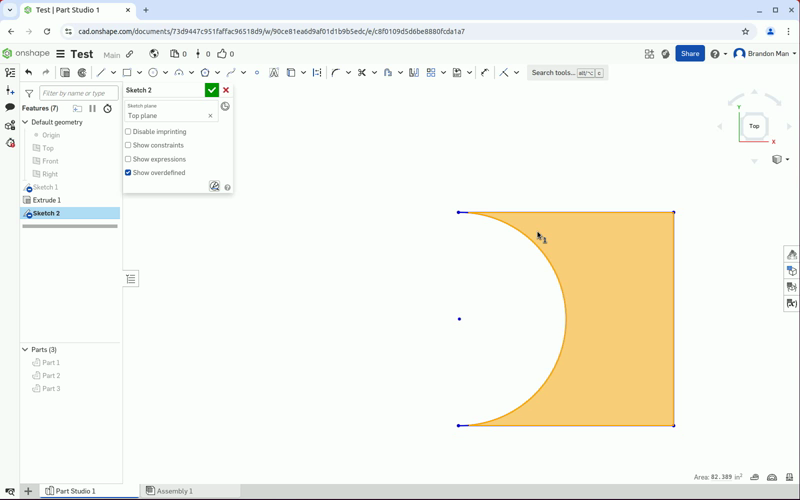
scroll(-6)
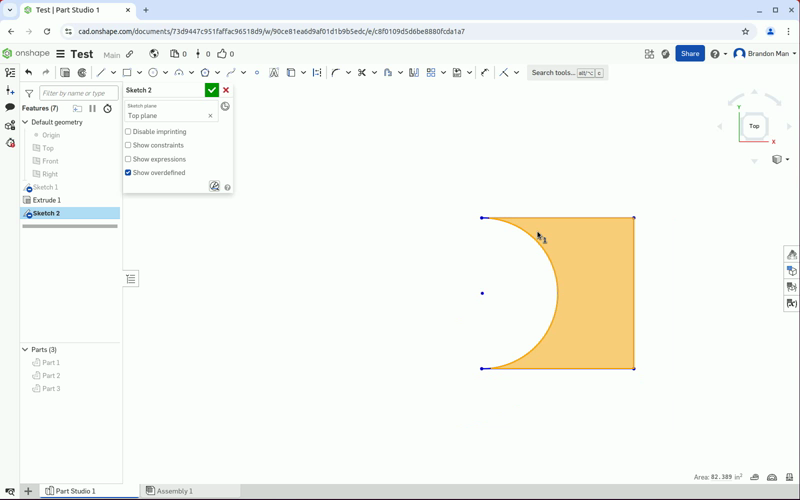
scroll(-6)
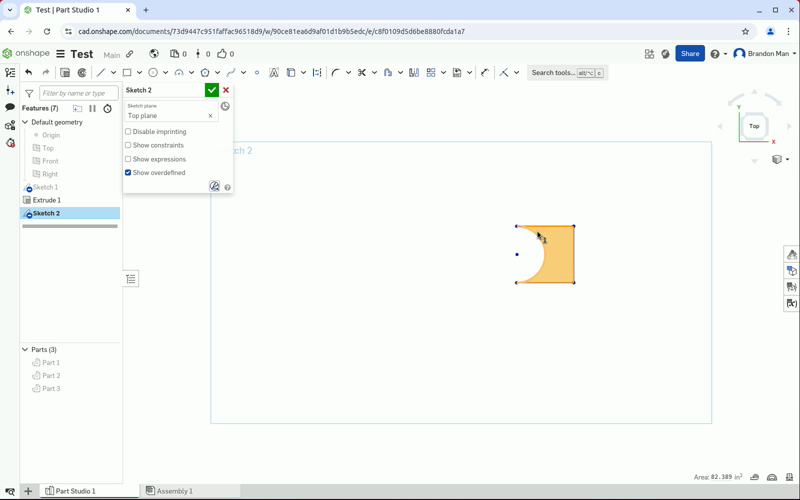
mouse_move(73, 352)
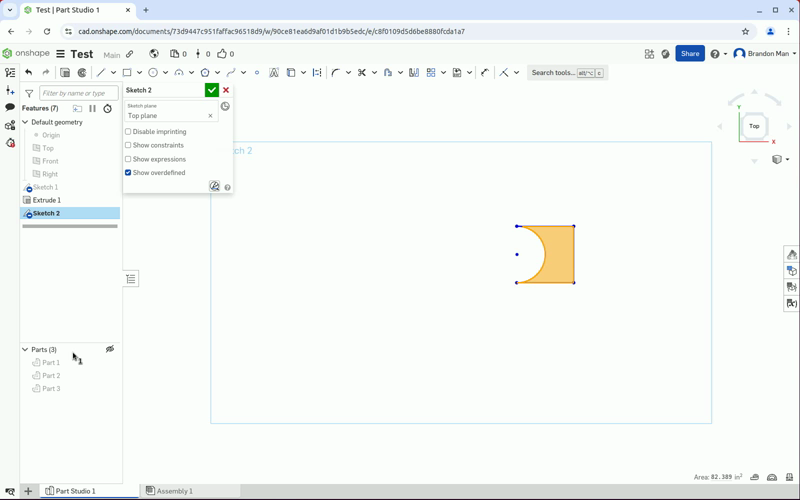
key(shift+y)
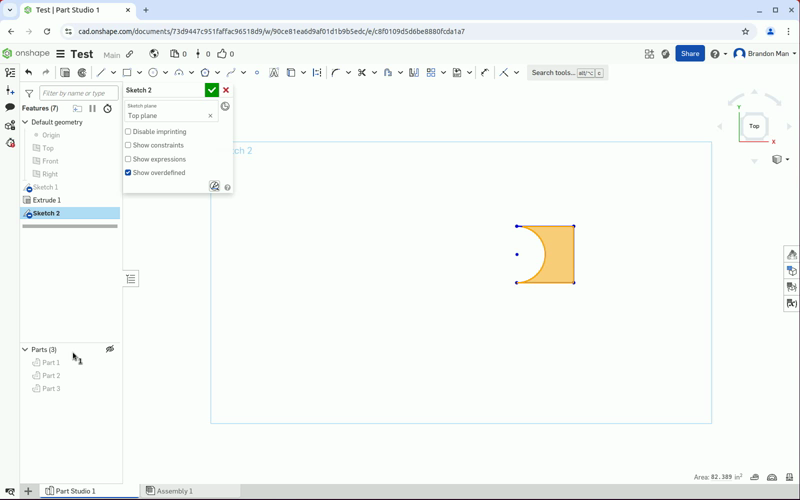
key(shift+e)
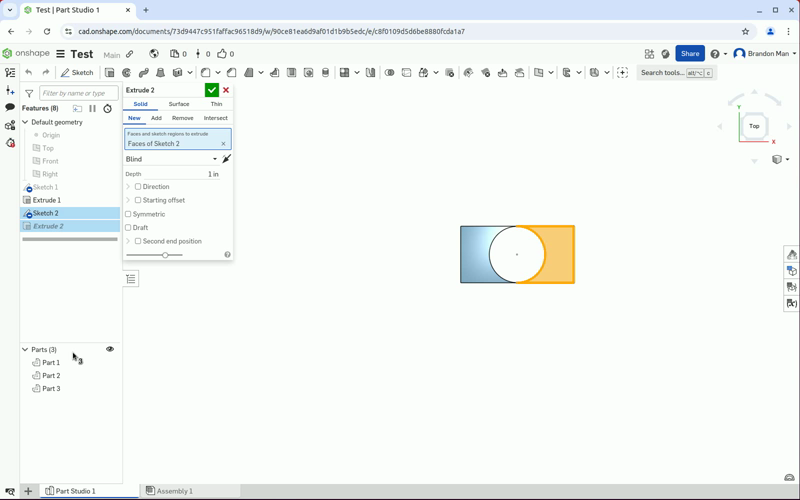
mouse_move(143, 106)
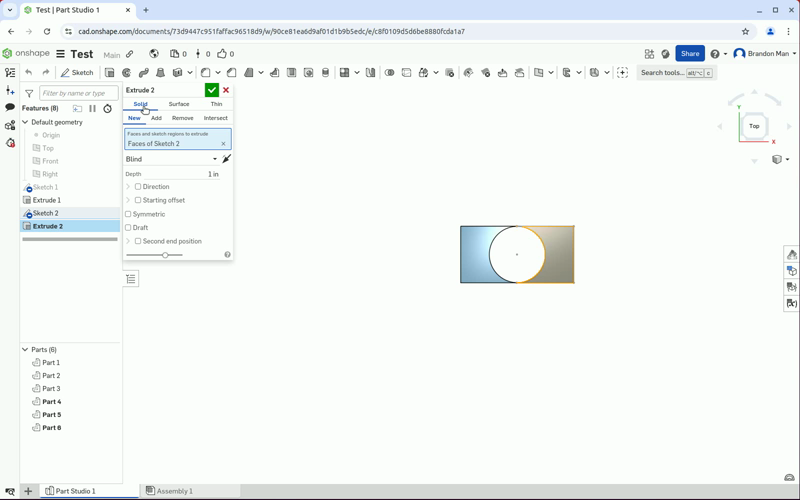
click(143, 106)
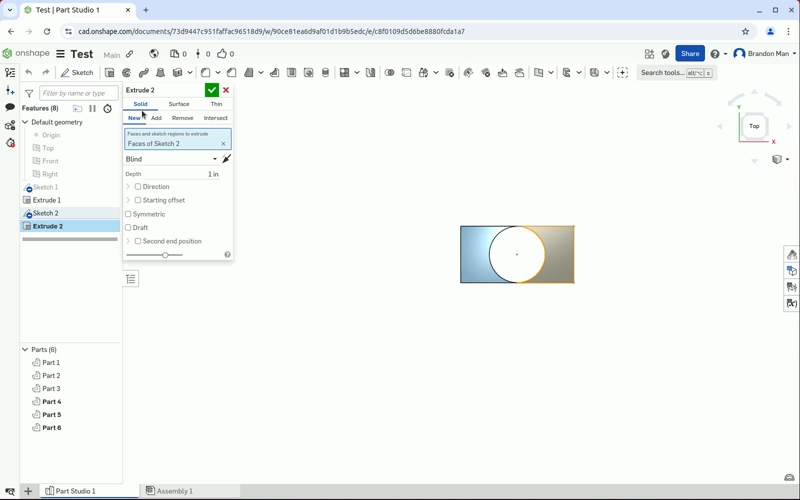
mouse_move(137, 120)
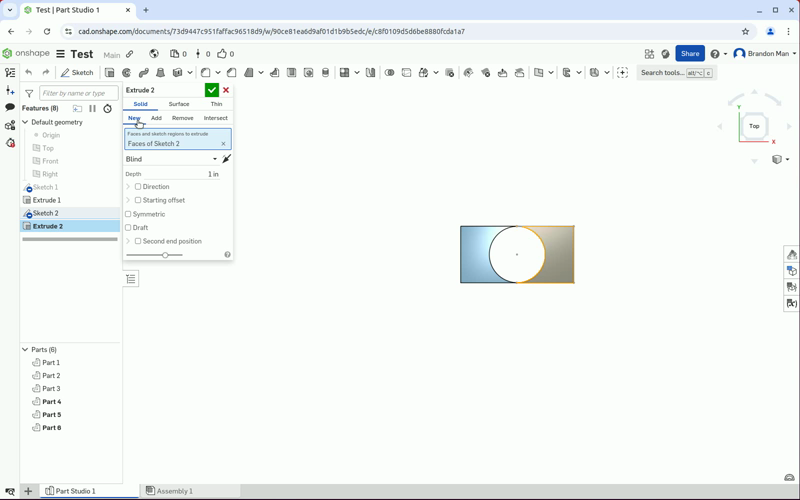
click(137, 120)
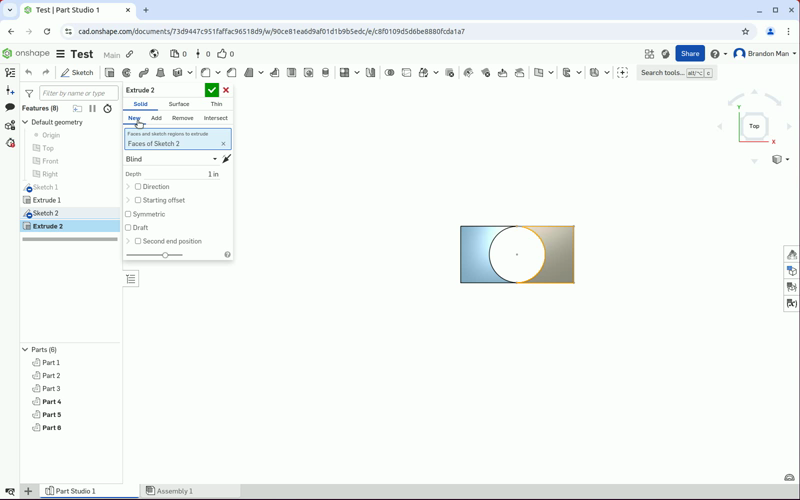
key(tab, 4)
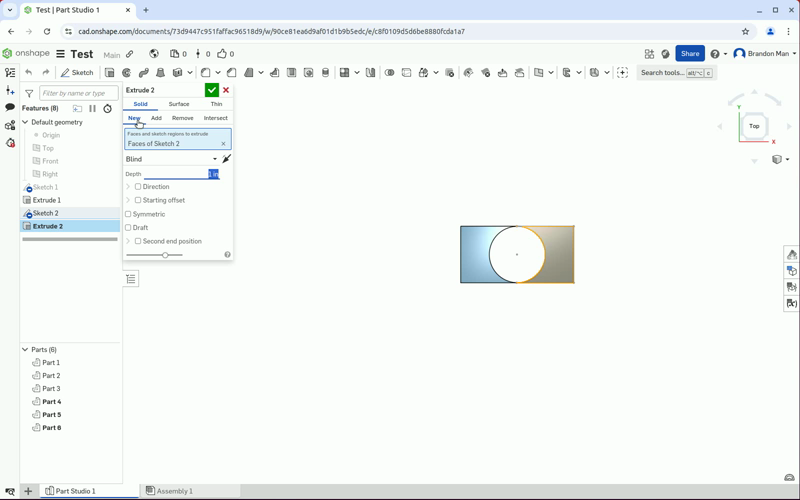
text(3.851)
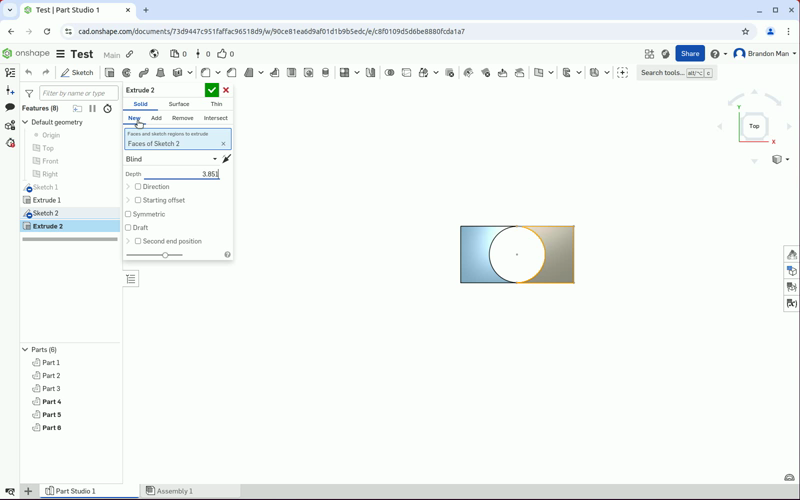
key(enter)
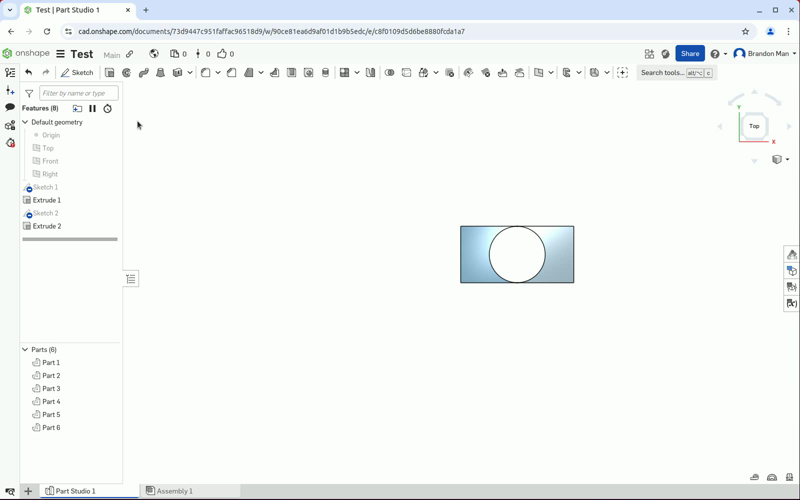
key(shift+h)
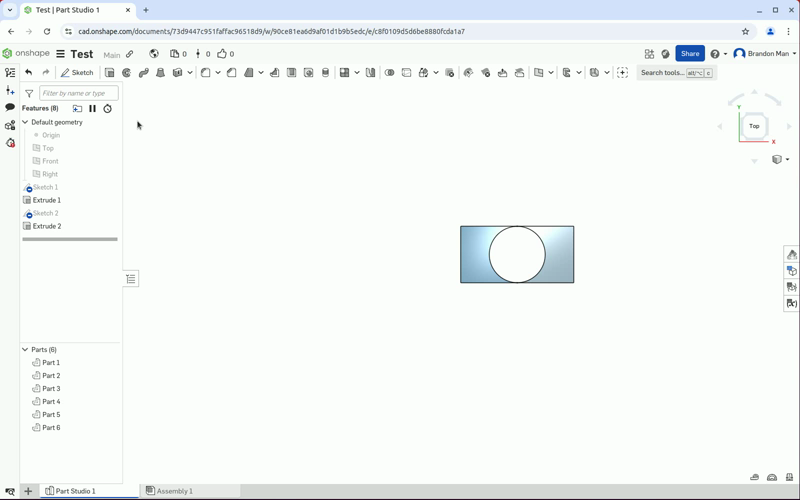
key(shift+h)
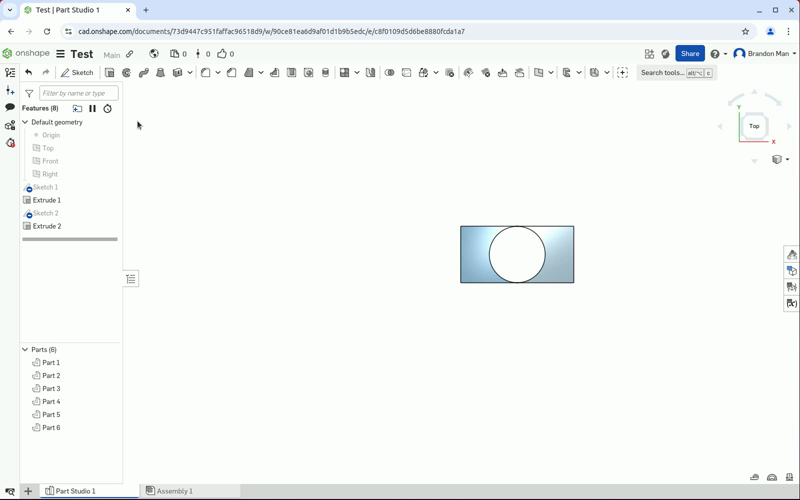
mouse_move(73, 189)
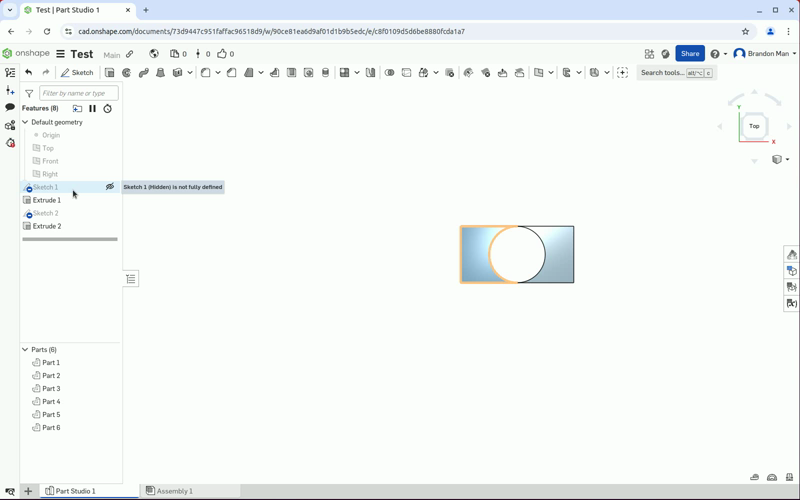
click(73, 189)
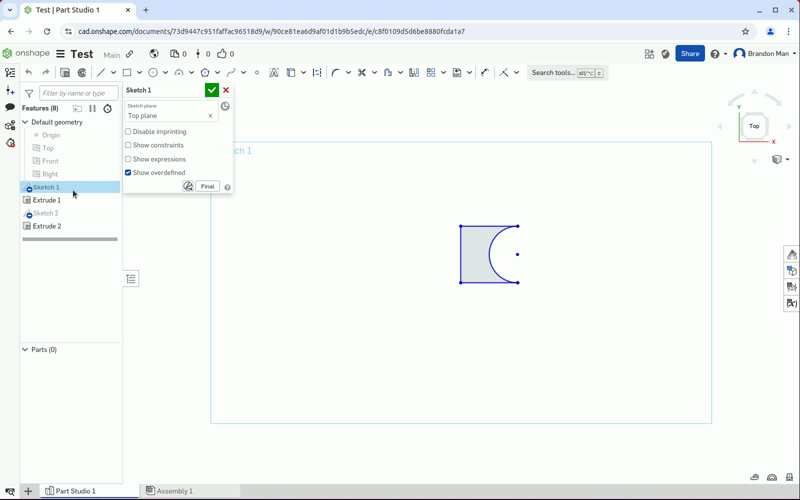
mouse_move(229, 92)
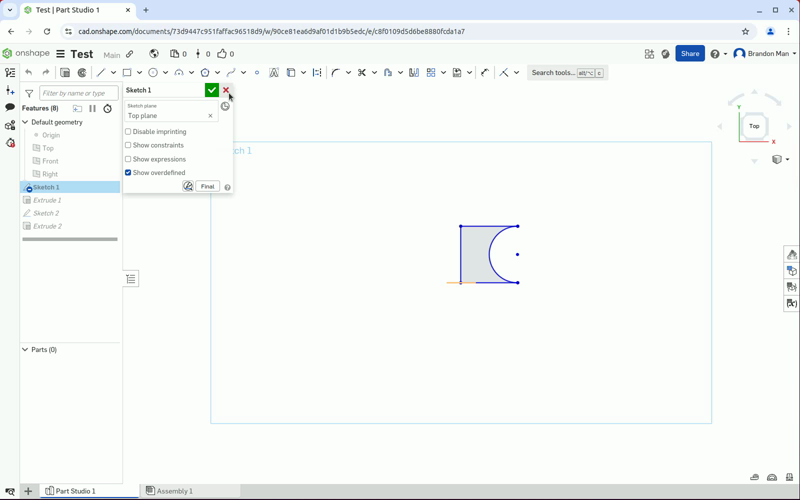
click(229, 92)
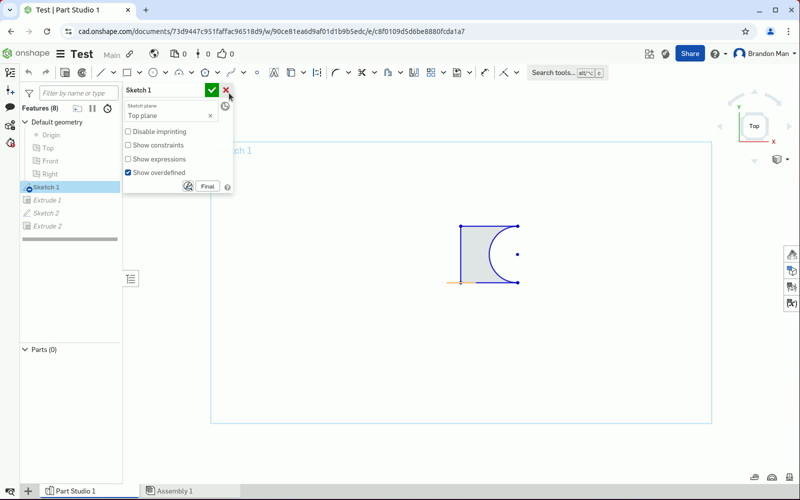
key(shift+s)
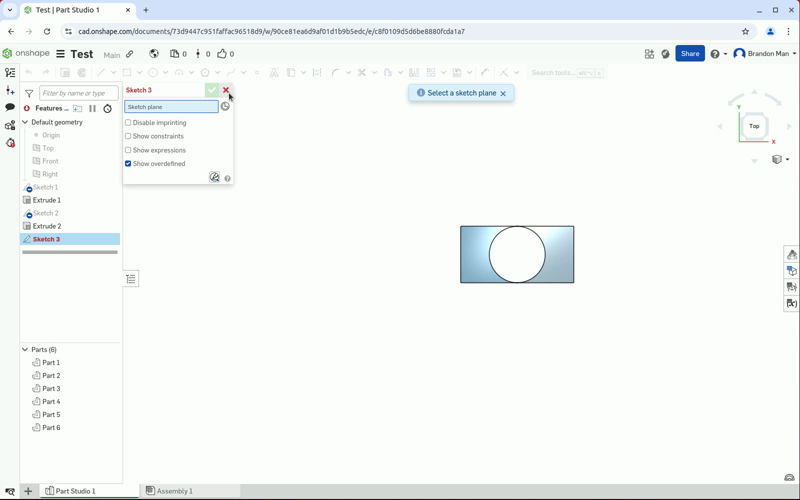
mouse_move(73, 150)
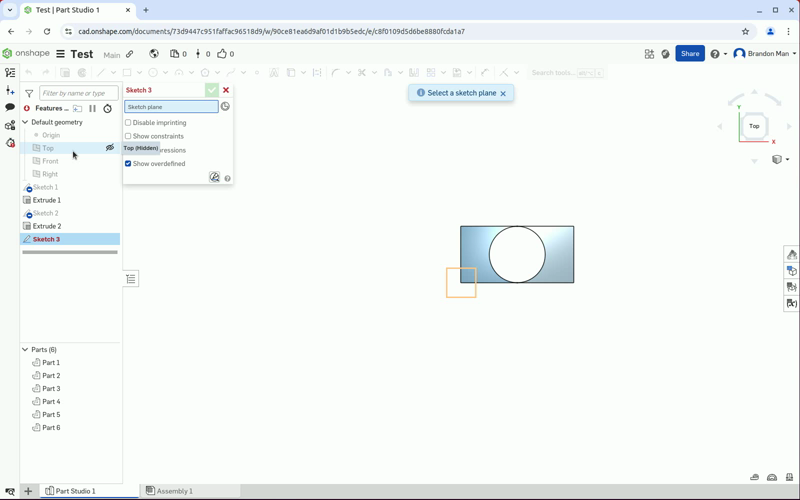
click(73, 150)
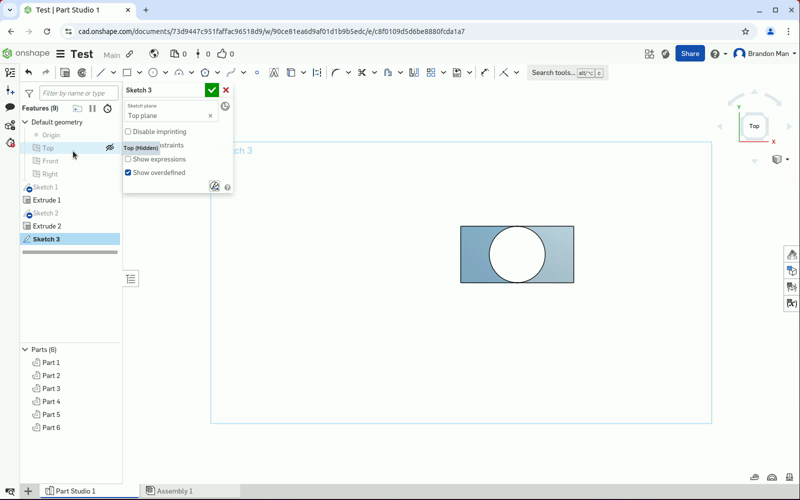
mouse_move(73, 352)
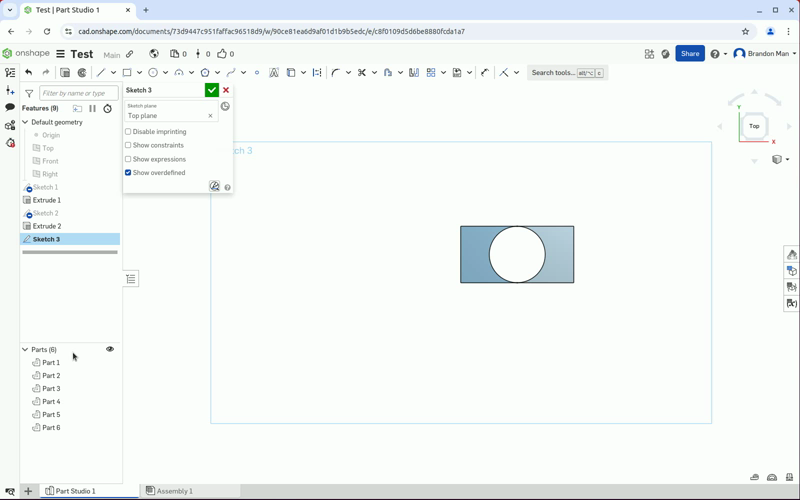
key(y)
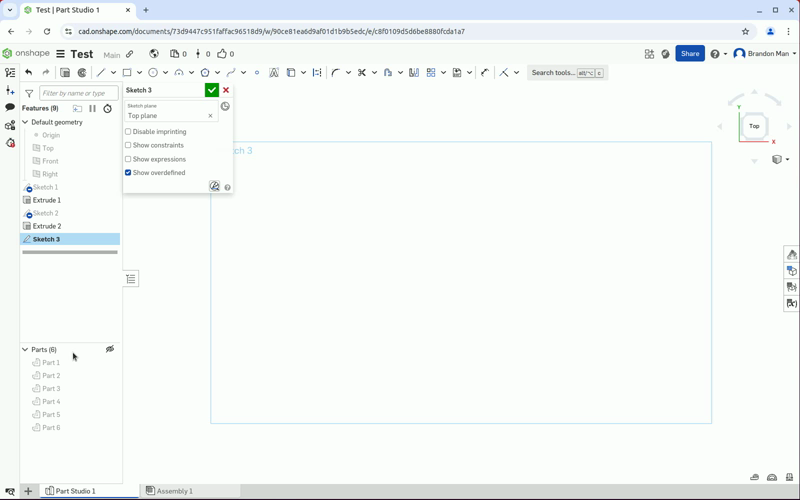
key(c)
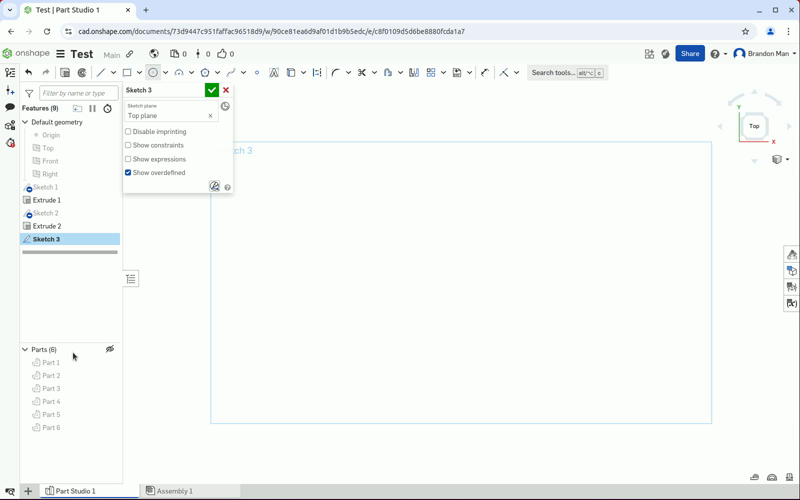
key_down(shift)
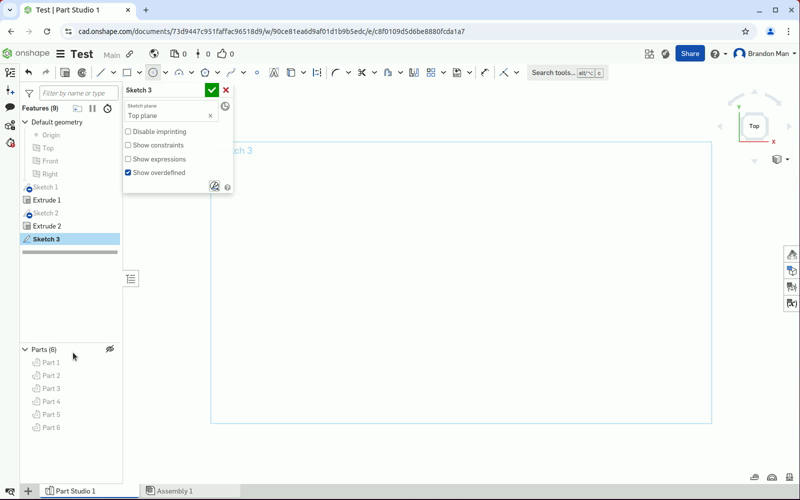
mouse_move(517, 254)
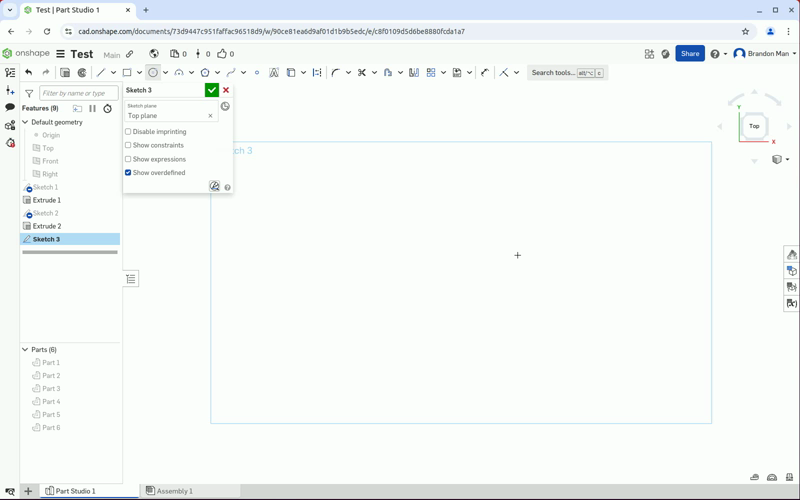
click(517, 254)
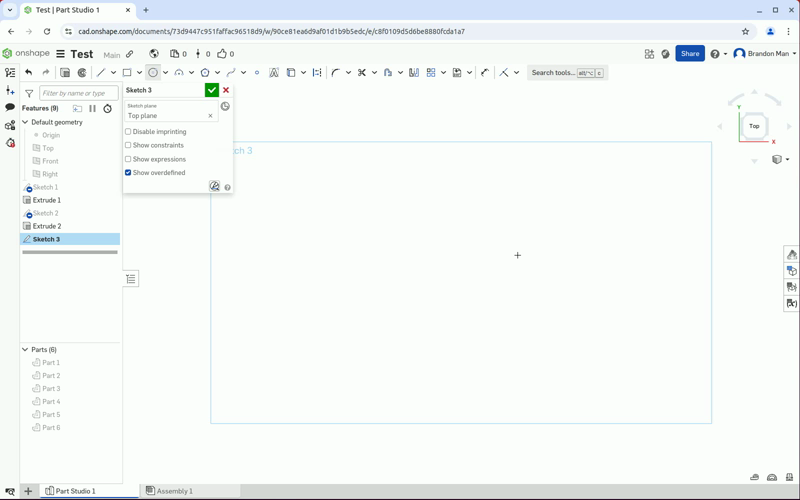
key_up(shift)
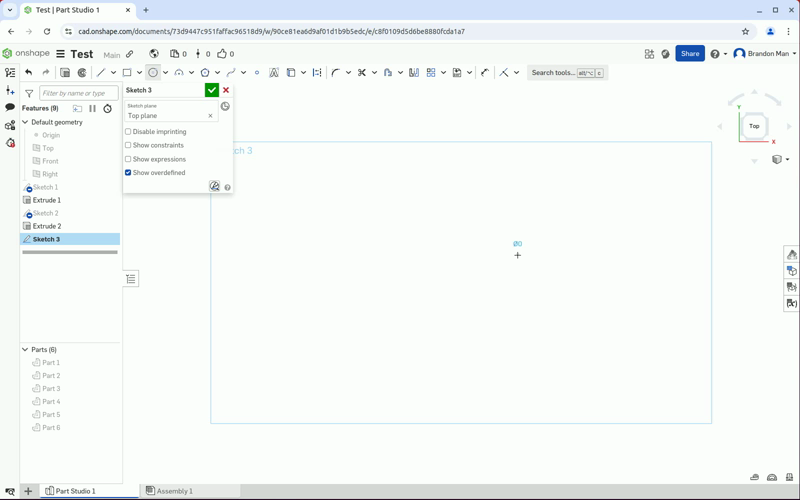
mouse_move(546, 254)
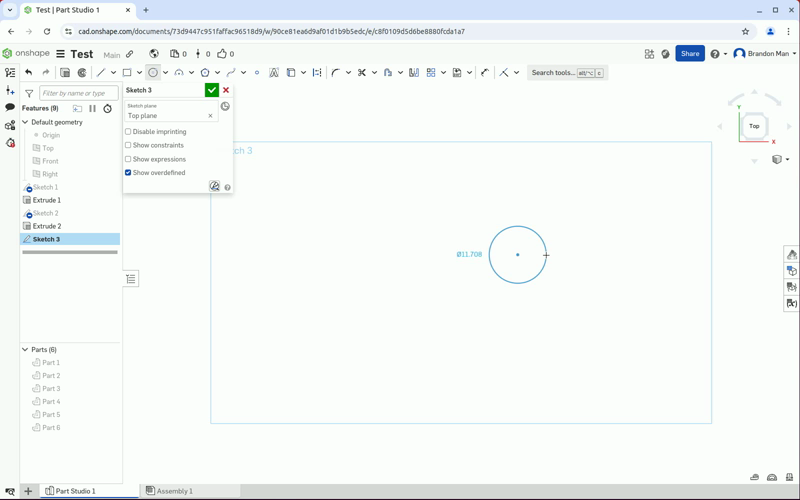
click(546, 254)
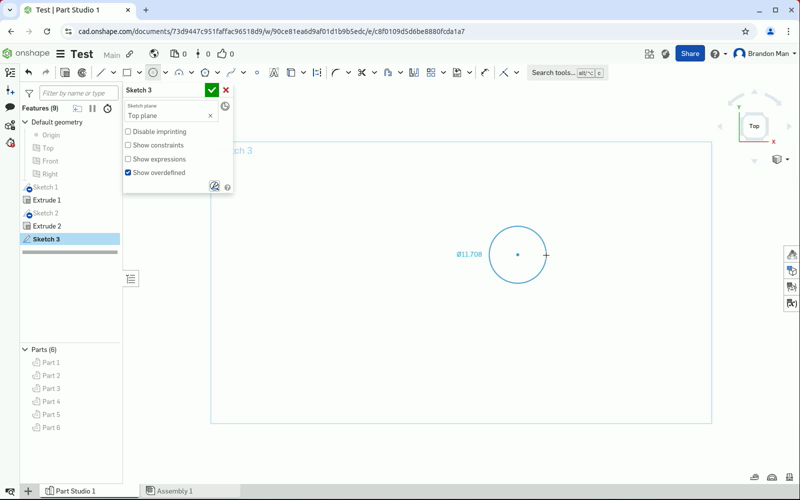
key(esc)
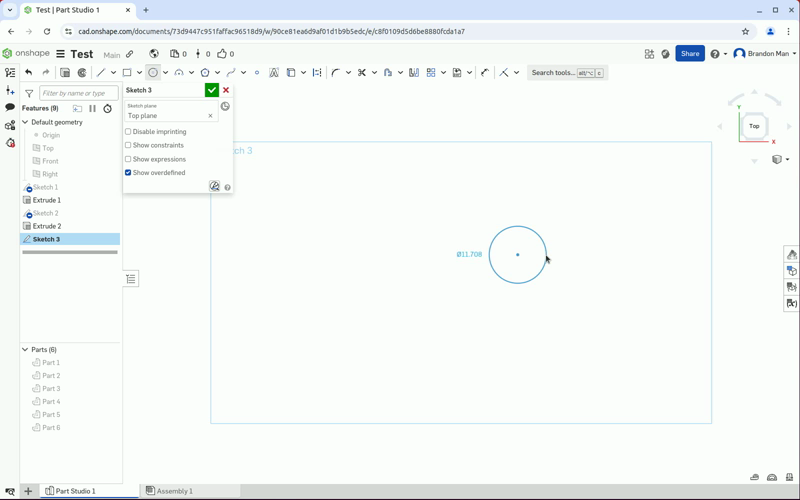
key(c)
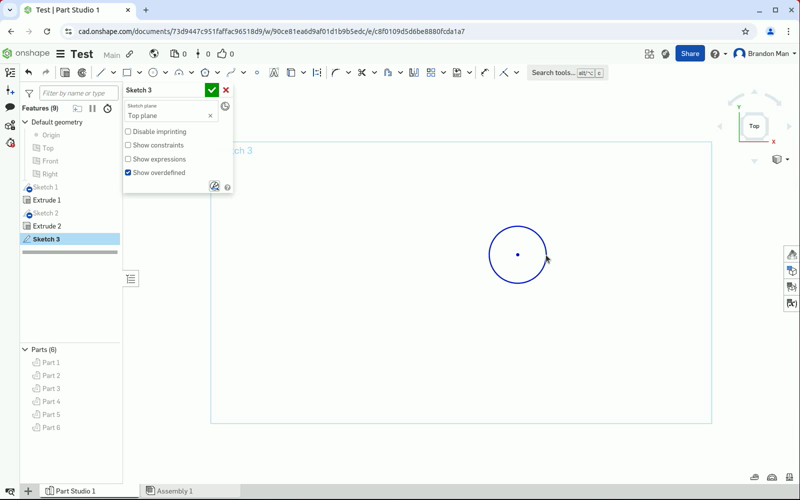
key_down(shift)
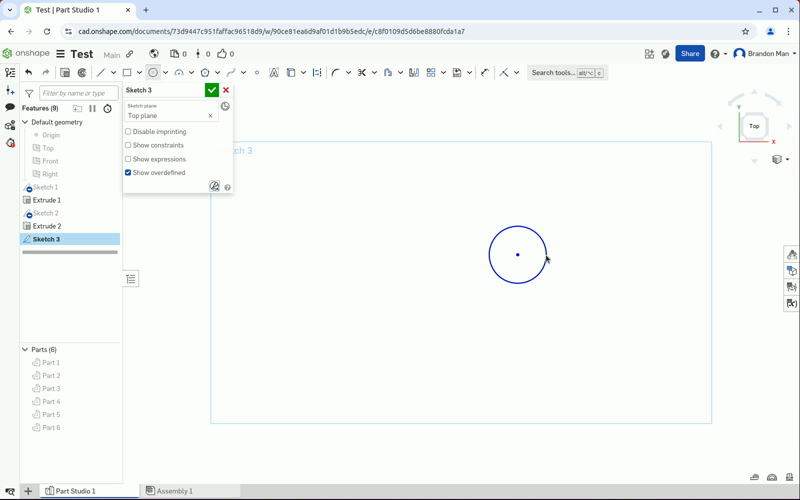
mouse_move(517, 254)
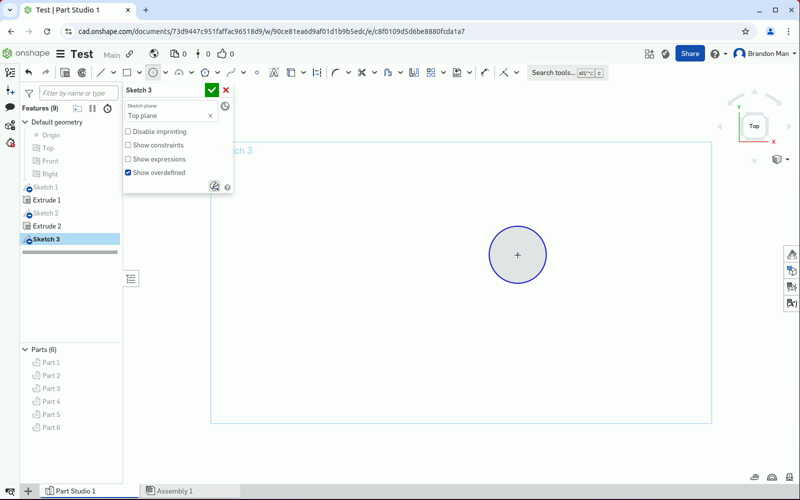
click(517, 254)
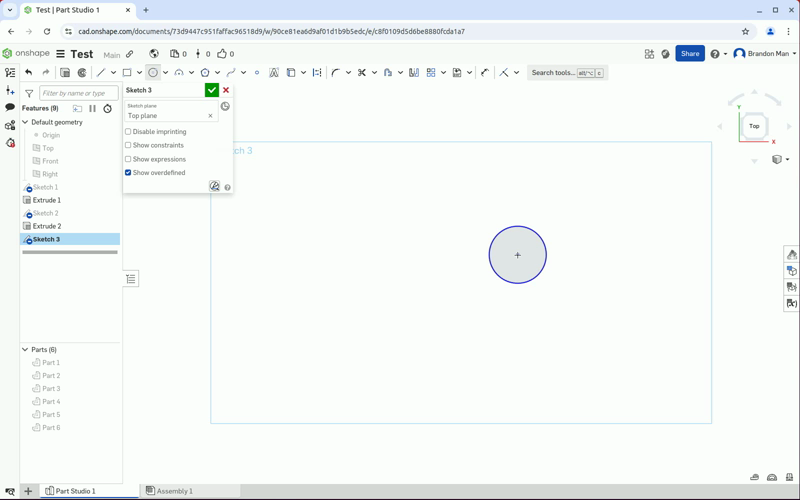
key_up(shift)
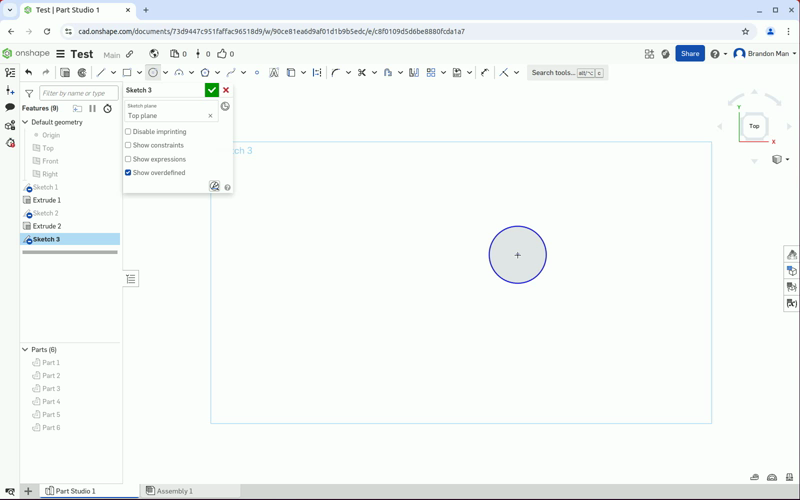
mouse_move(537, 254)
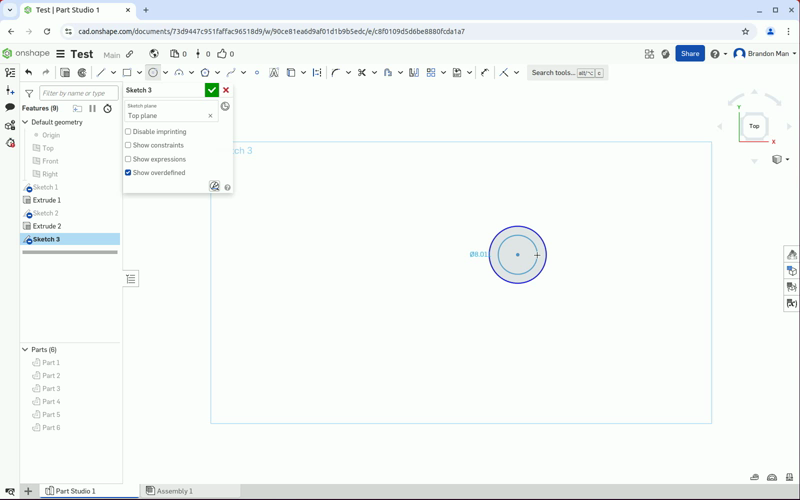
click(537, 254)
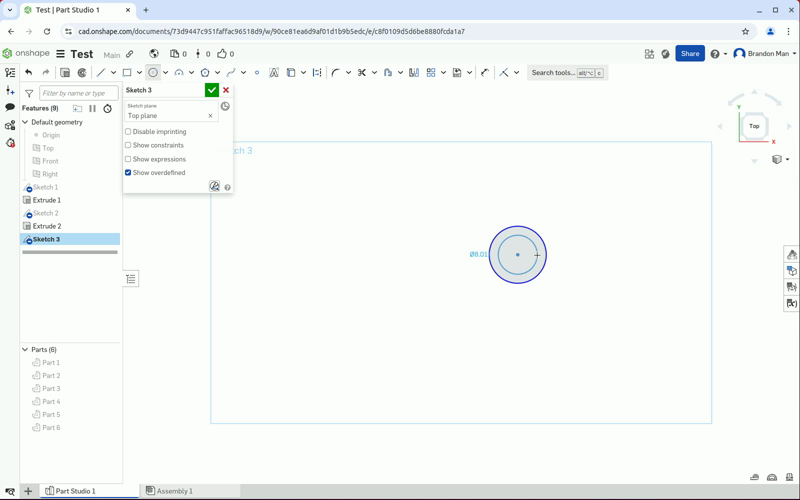
key(esc)
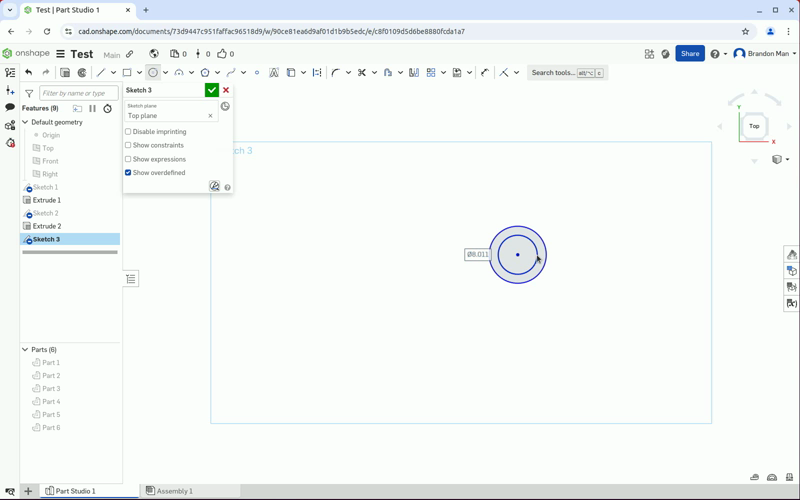
mouse_move(535, 242)
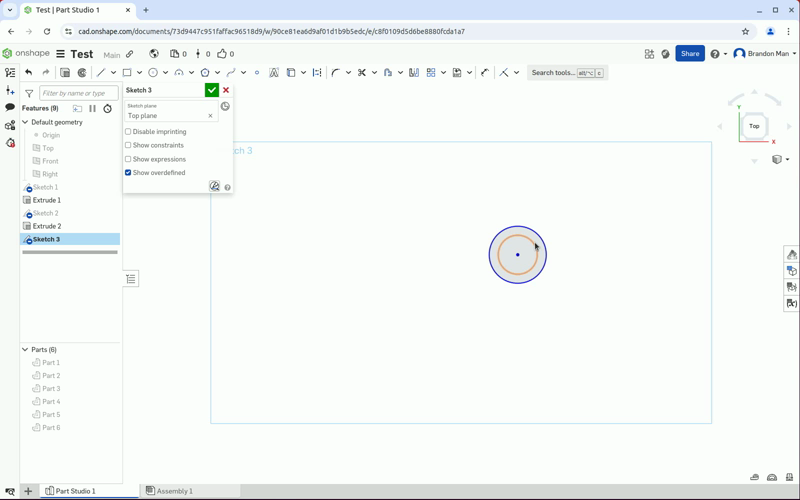
scroll(6)
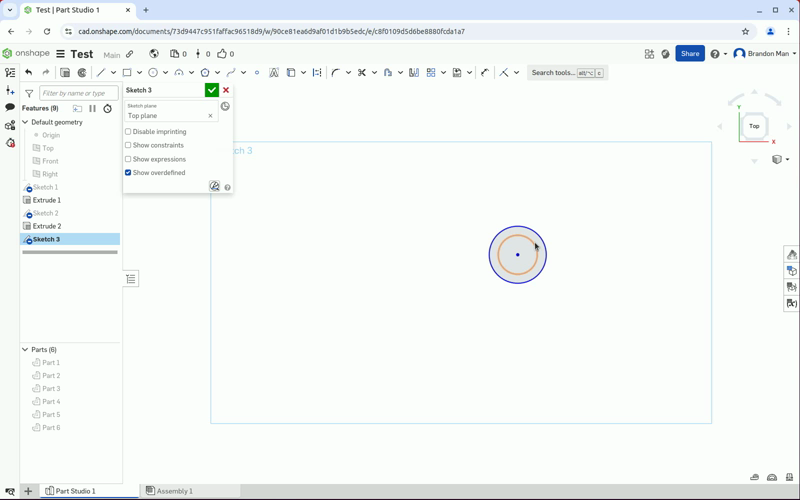
scroll(6)
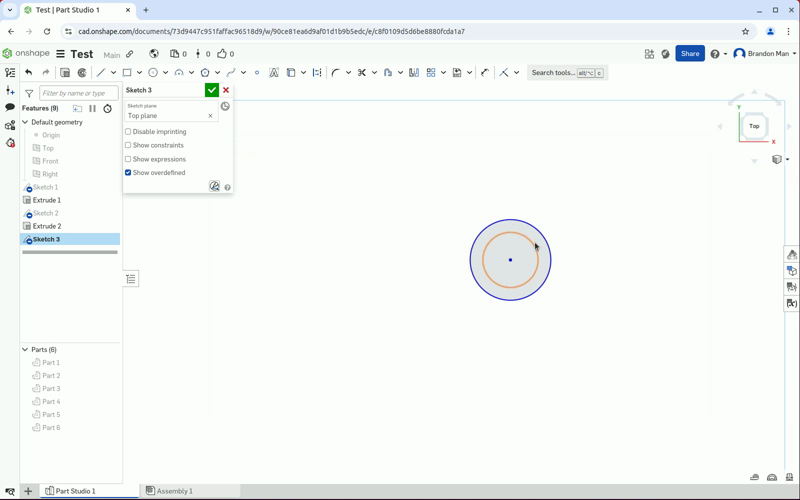
scroll(6)
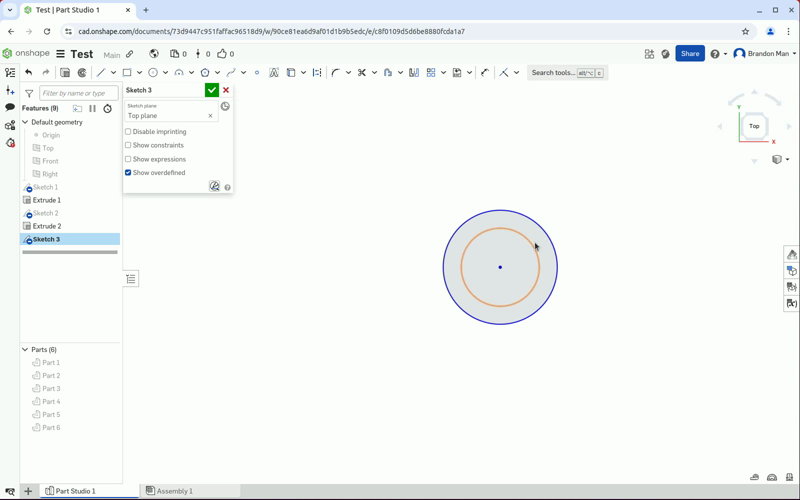
scroll(6)
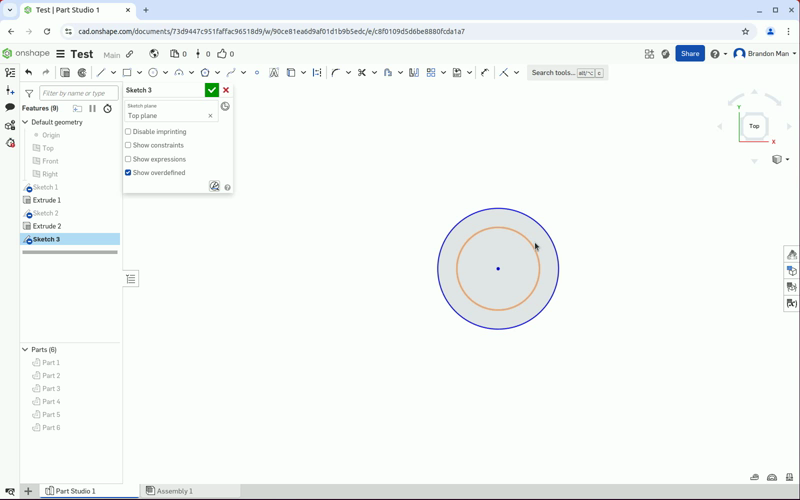
scroll(6)
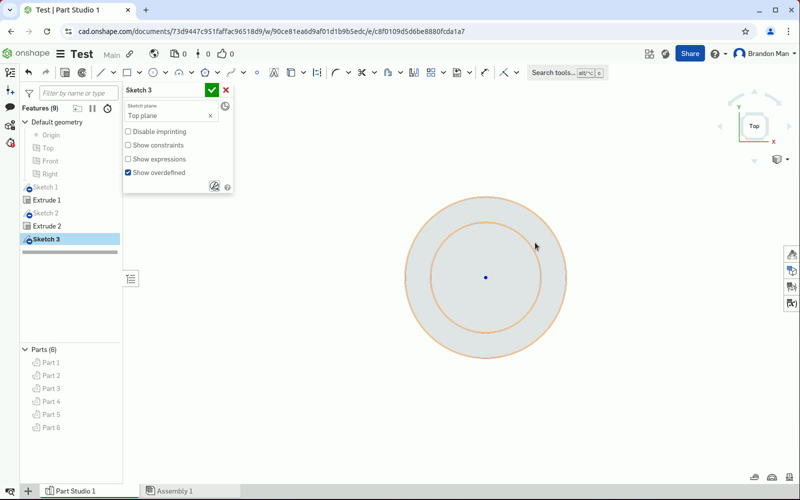
scroll(6)
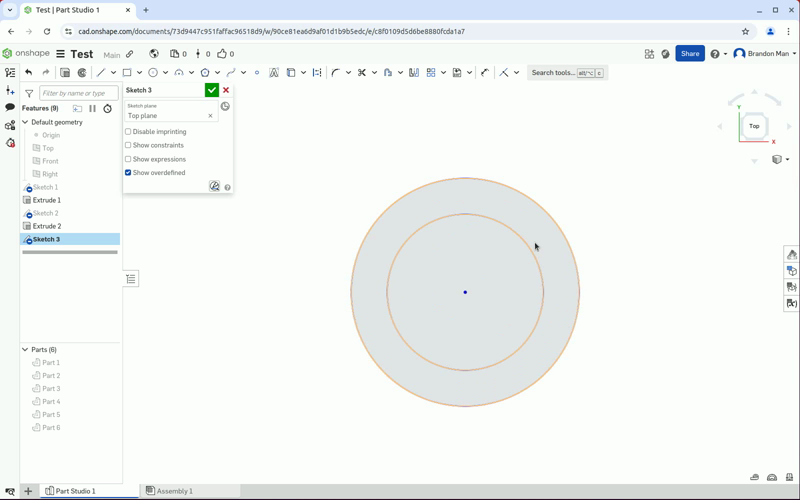
scroll(6)
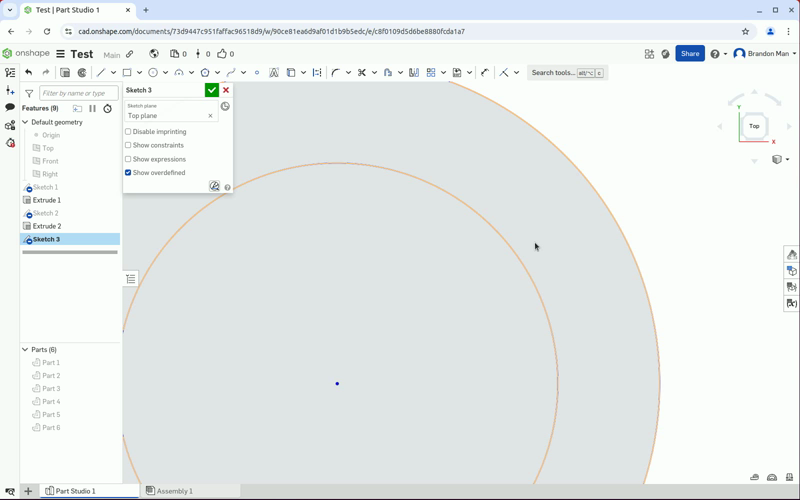
click(535, 242)
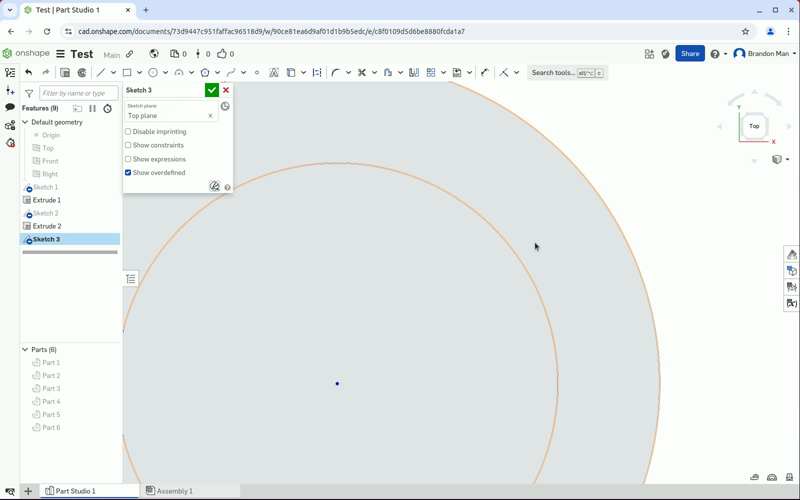
scroll(-6)
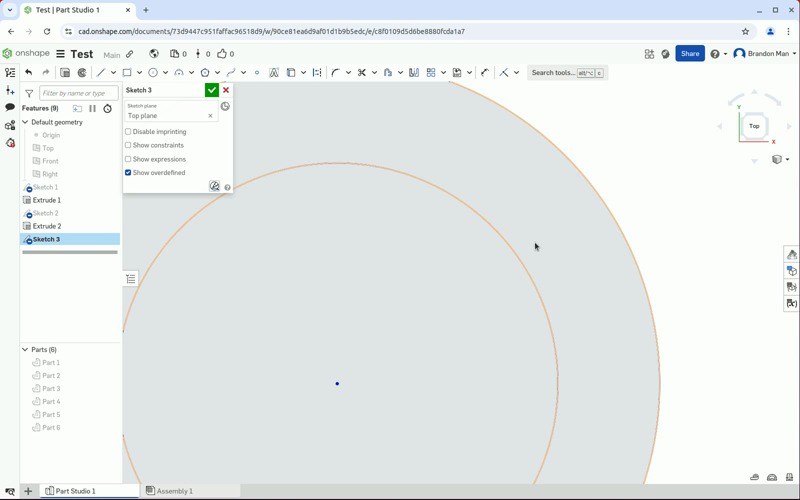
scroll(-6)
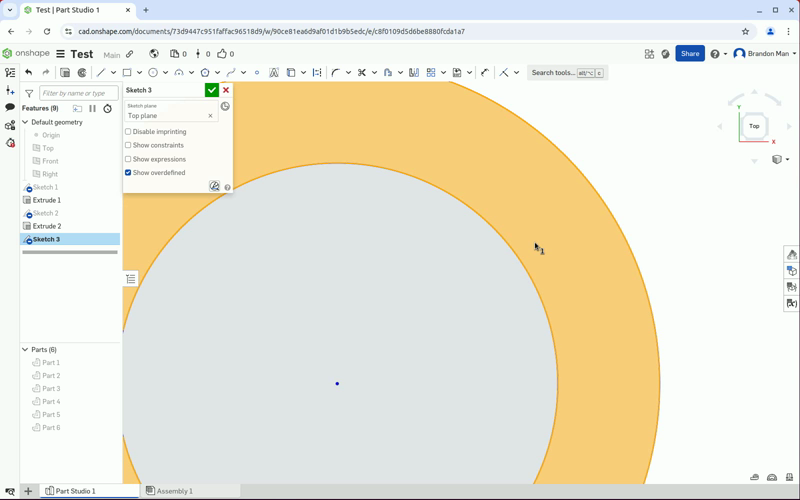
scroll(-6)
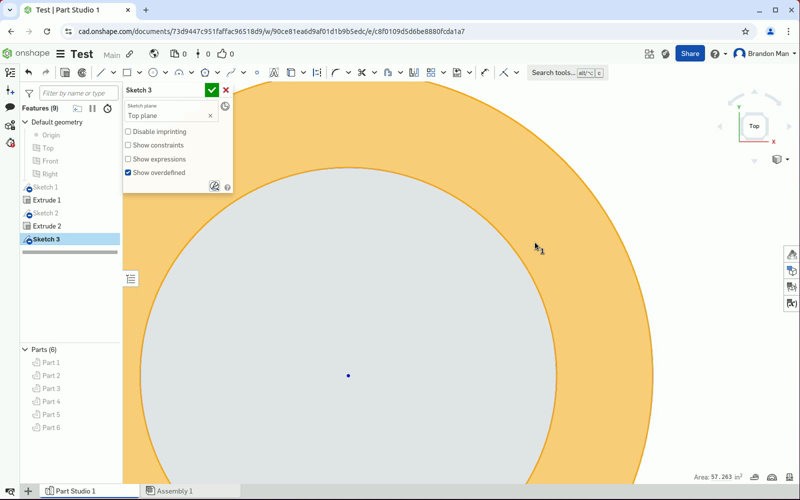
scroll(-6)
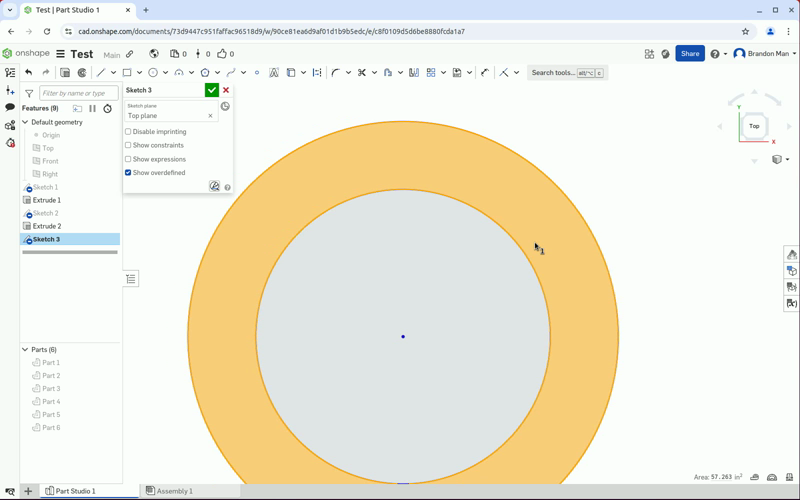
scroll(-6)
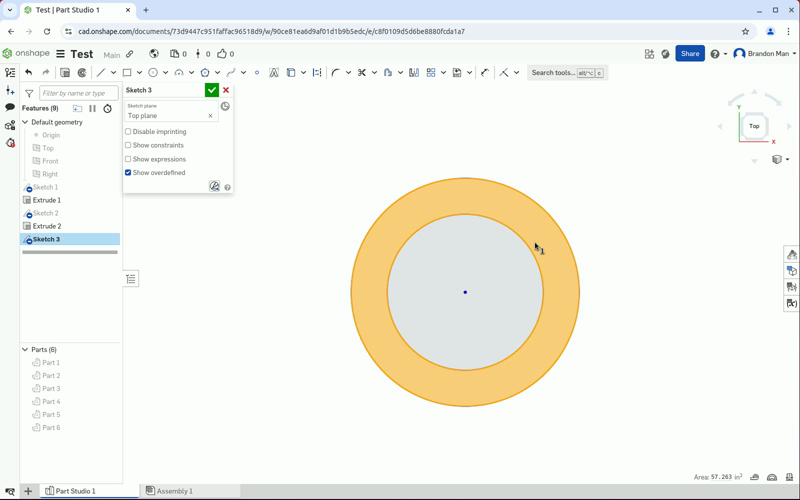
scroll(-6)
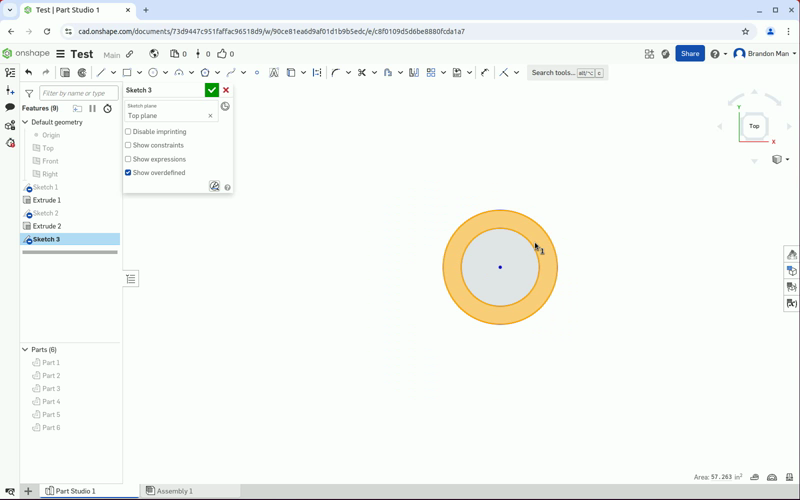
scroll(-6)
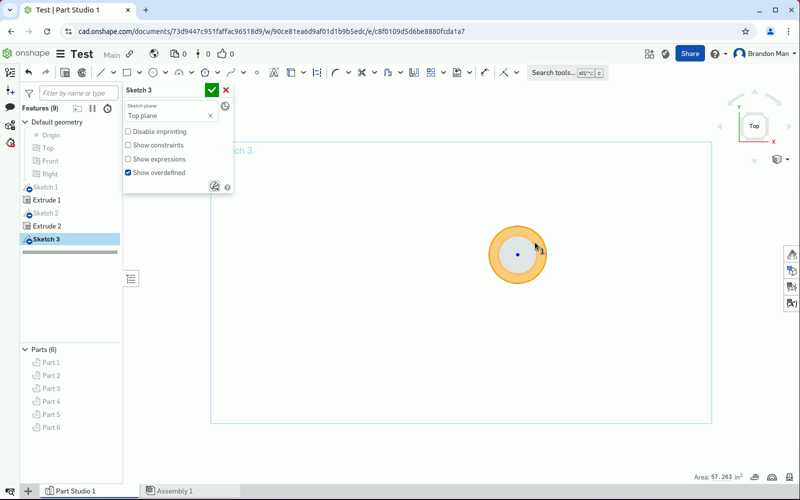
mouse_move(73, 352)
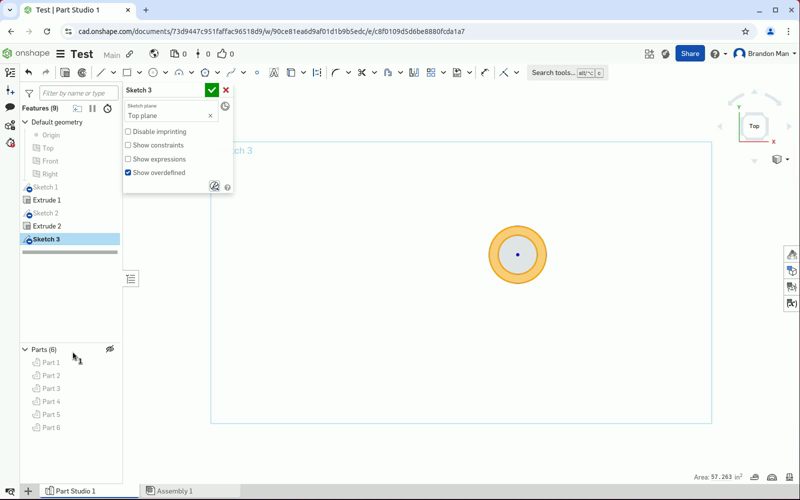
key(shift+y)
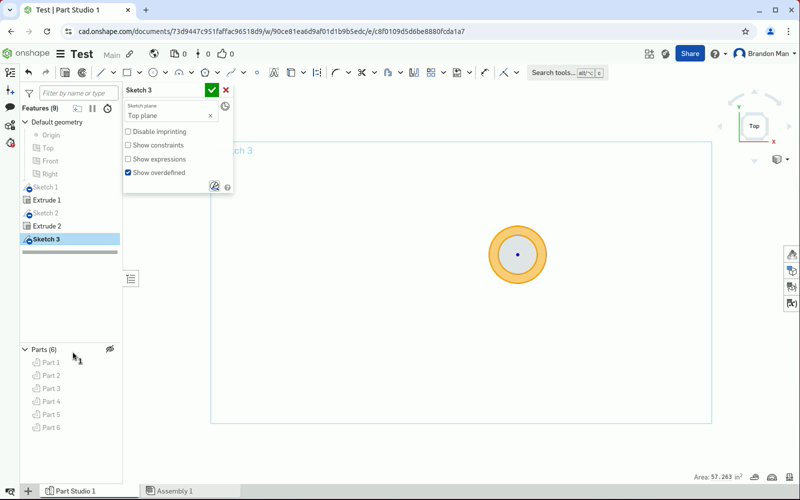
key(shift+e)
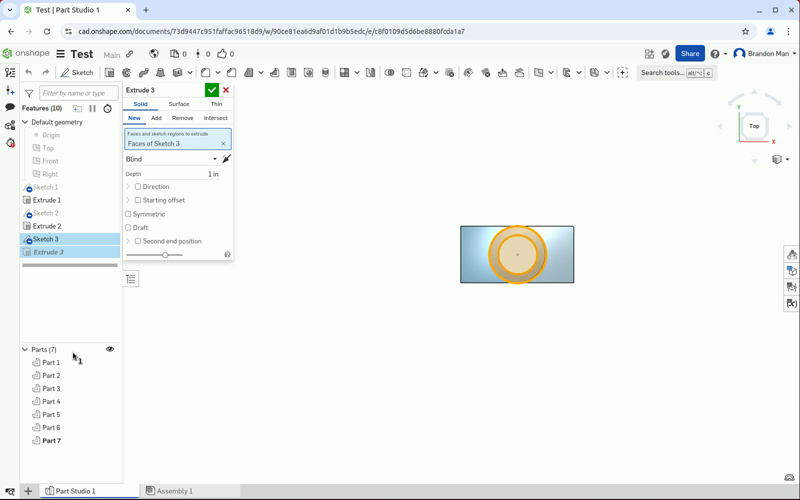
mouse_move(143, 106)
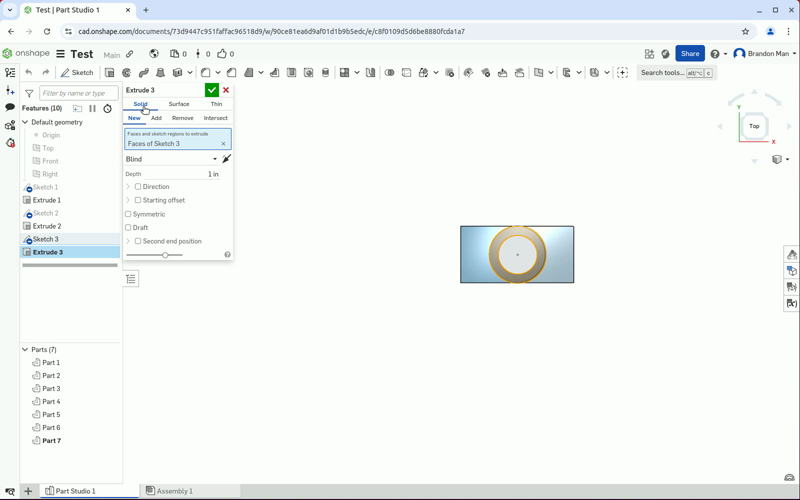
click(143, 106)
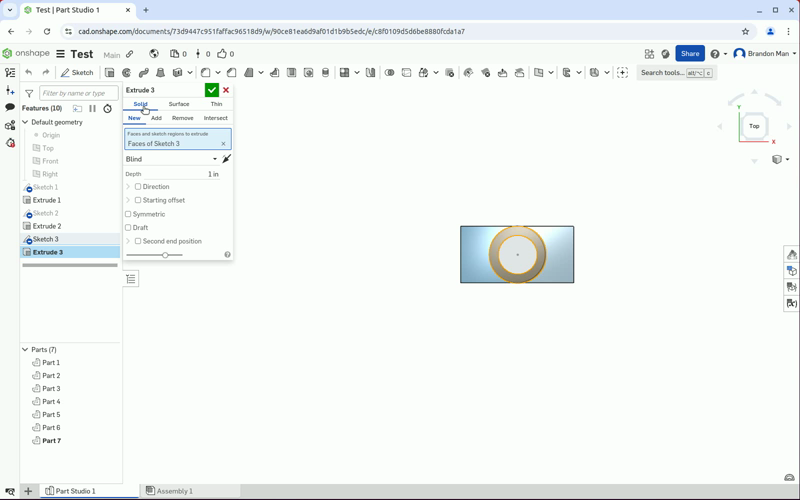
mouse_move(137, 120)
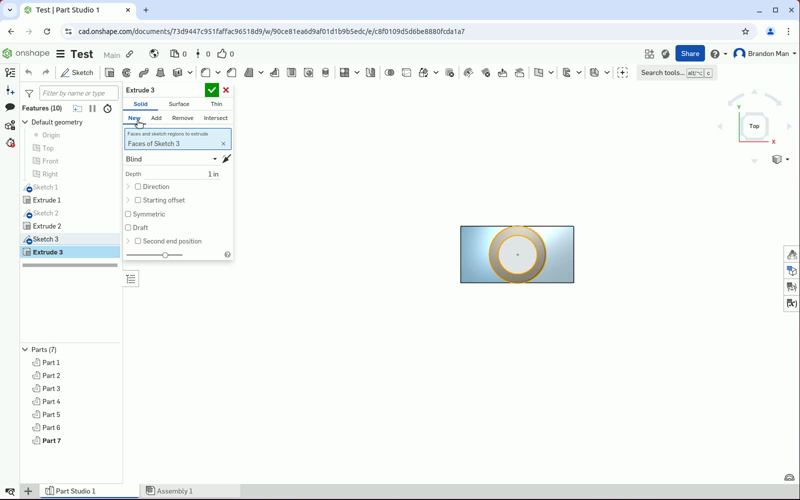
click(137, 120)
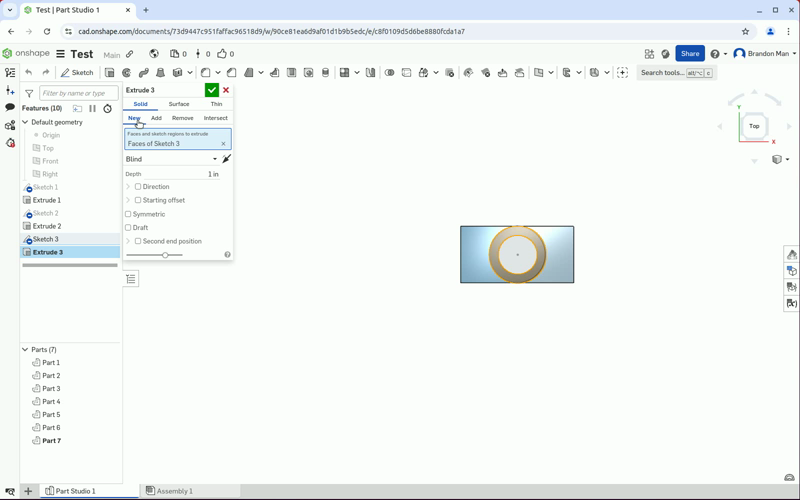
key(tab, 4)
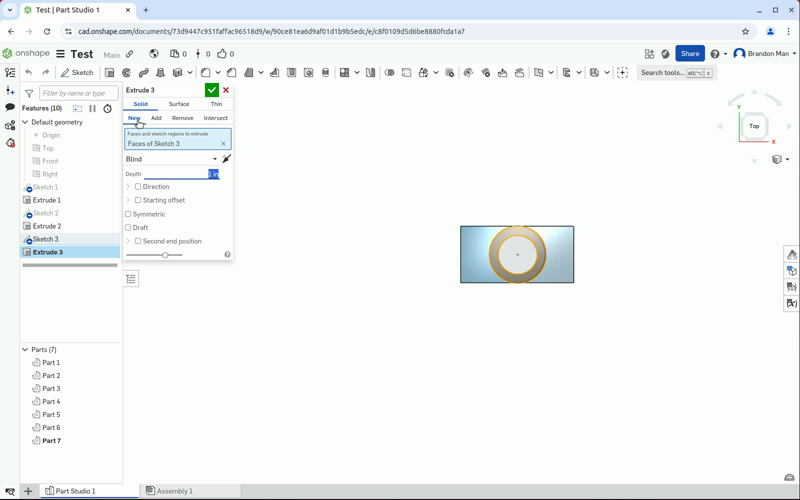
text(9.628)
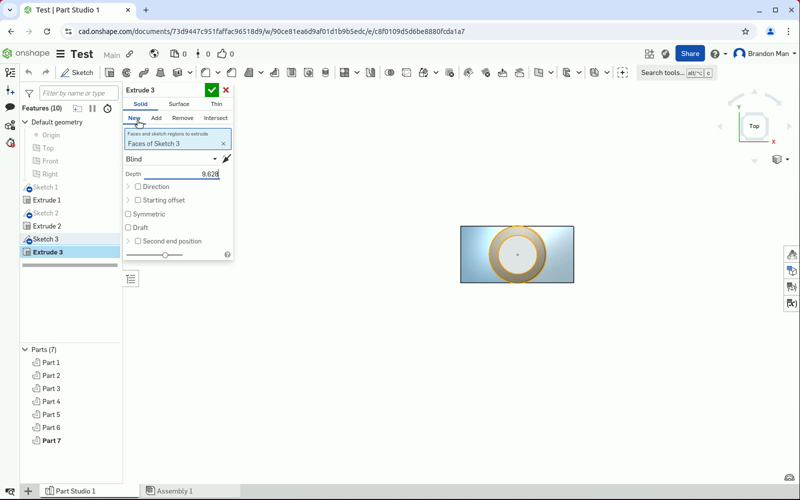
key(tab, 3)
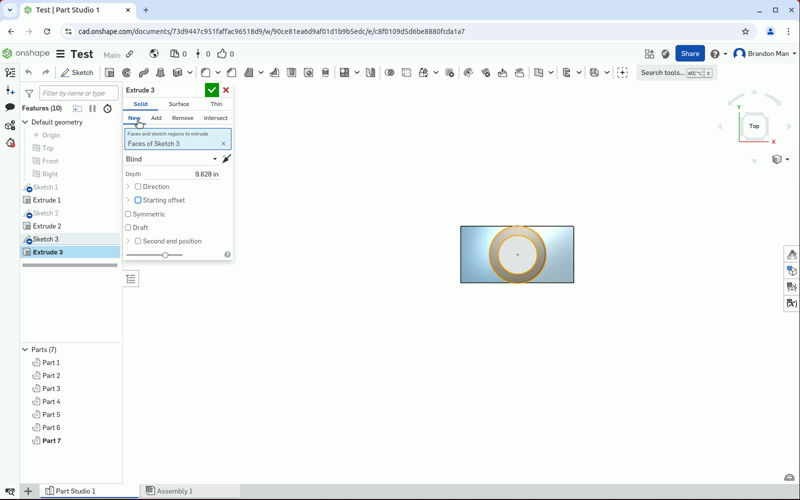
key(tab, 2)
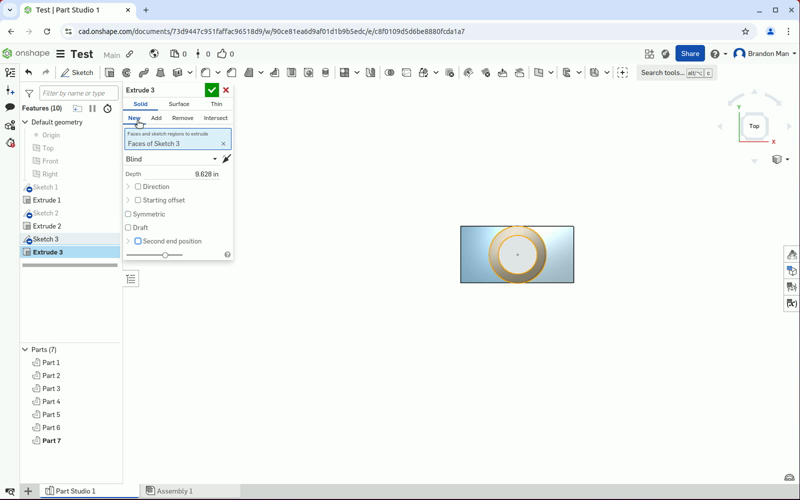
key(space)
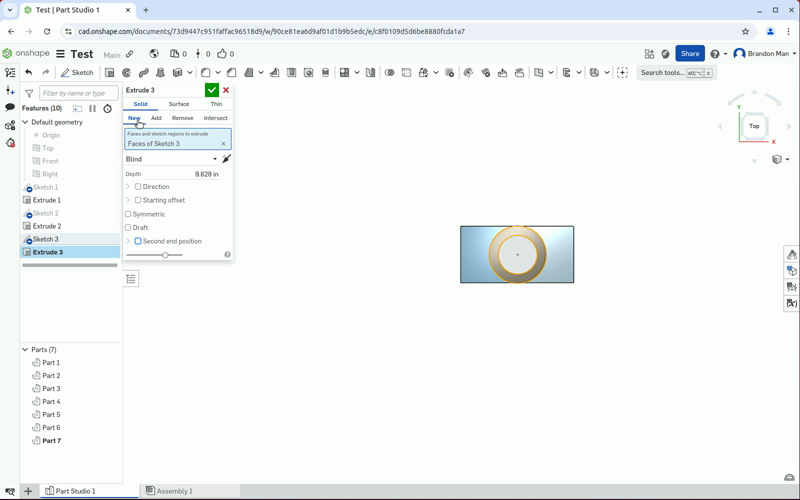
key(tab, 3)
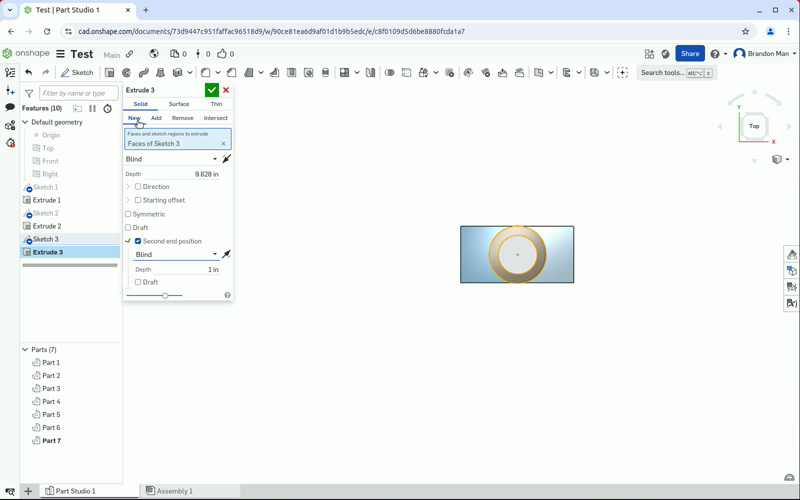
text(5.777)
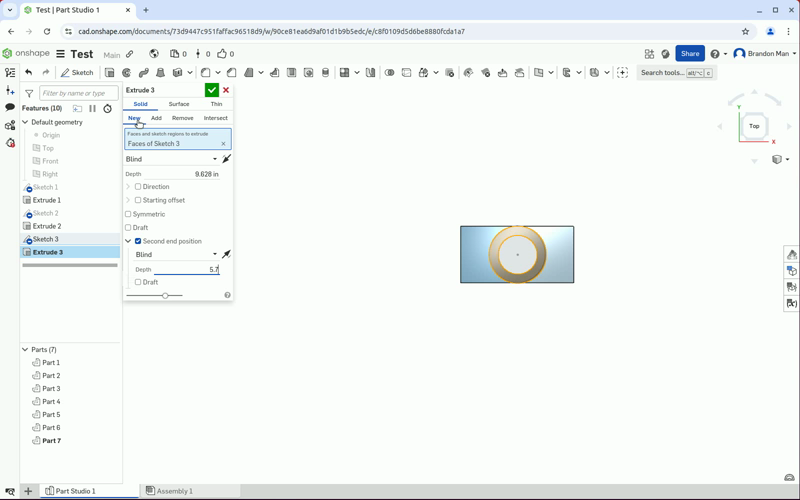
key(enter)
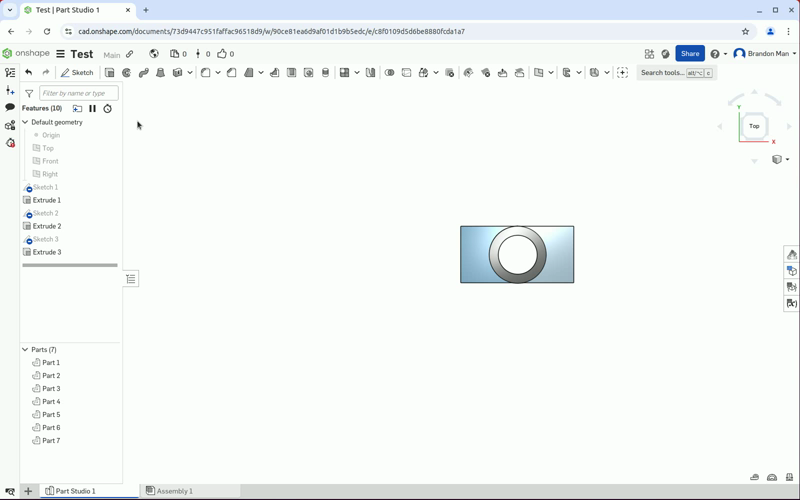
key(shift+h)
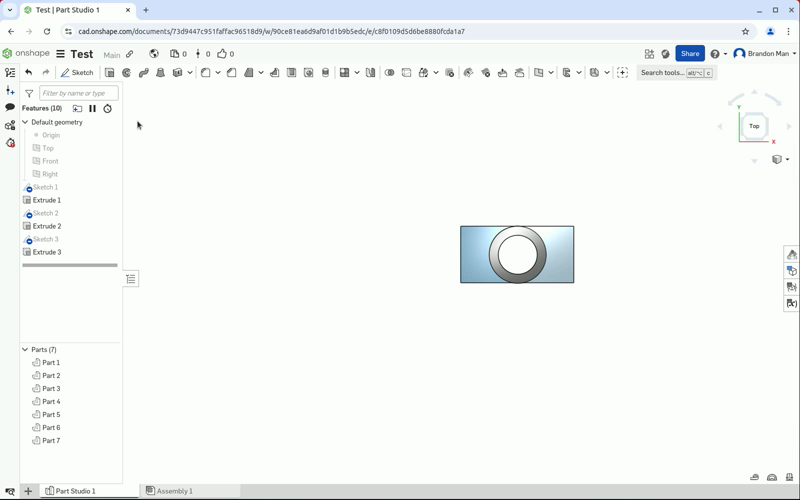
key(shift+h)
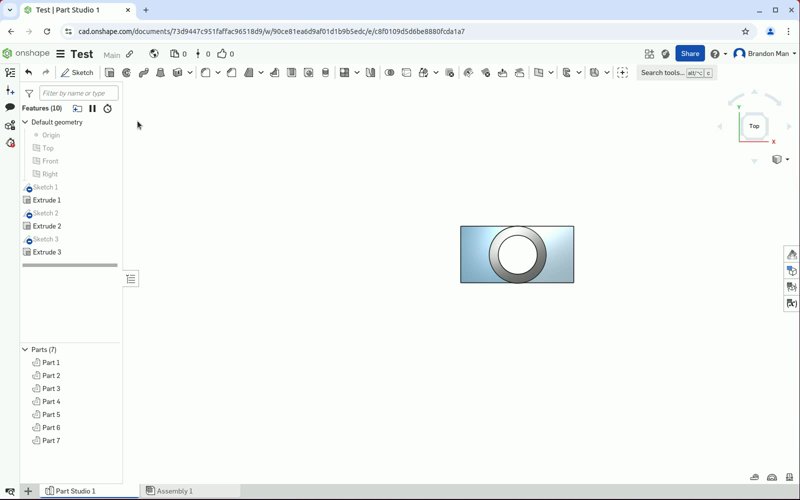
mouse_move(73, 189)
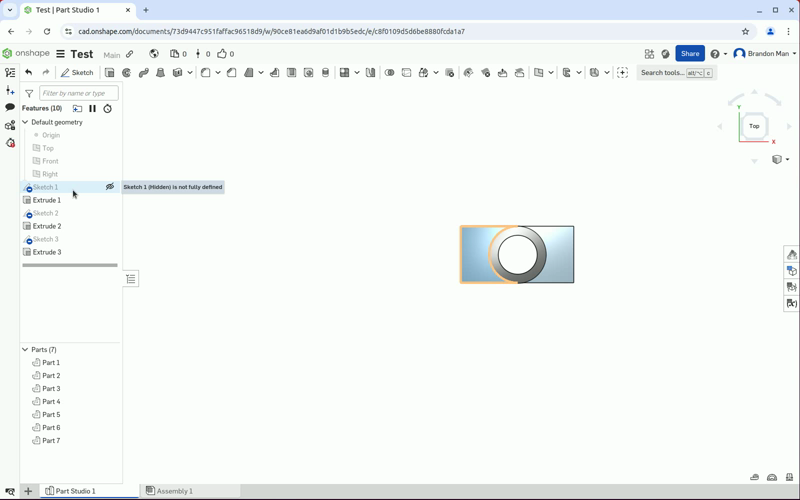
click(73, 189)
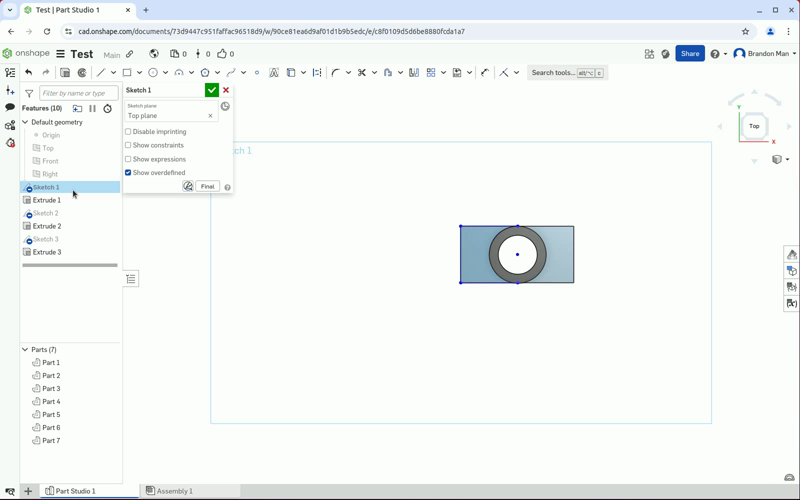
mouse_move(229, 92)
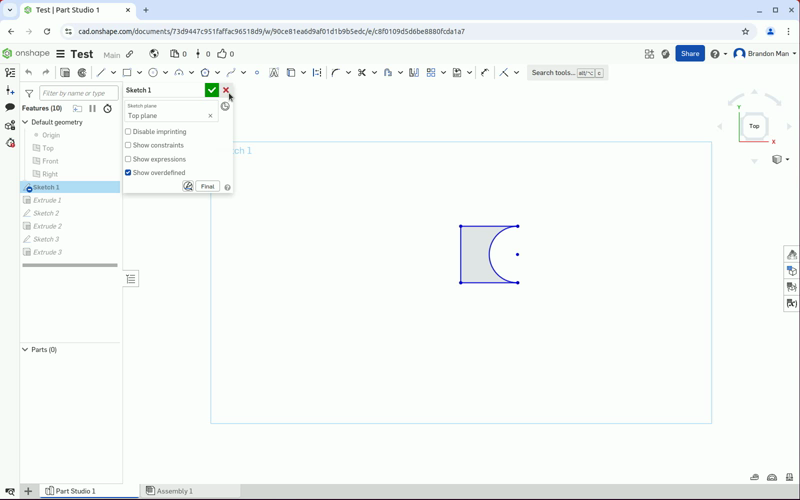
click(229, 92)
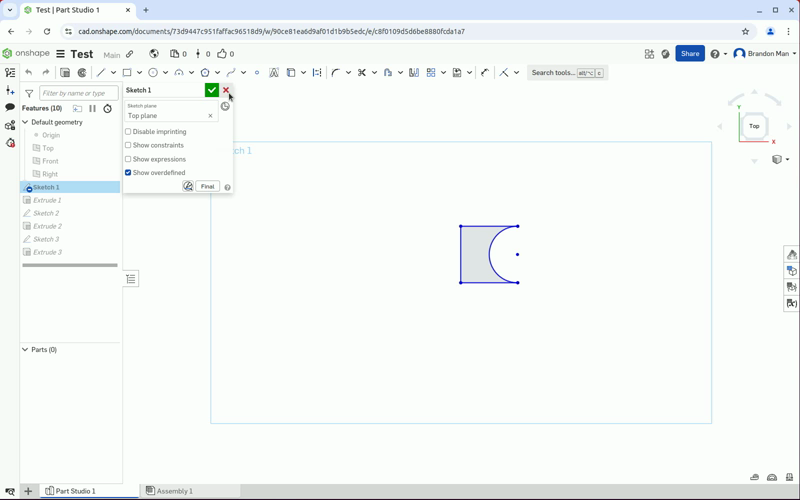
key(shift+s)
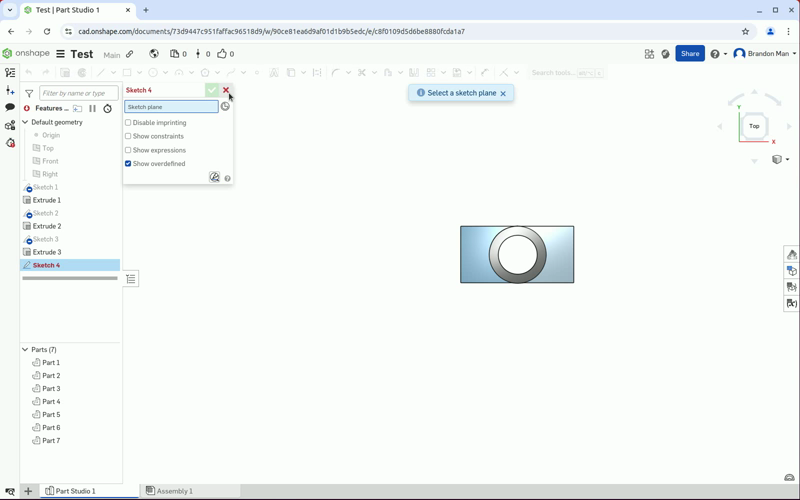
mouse_move(73, 150)
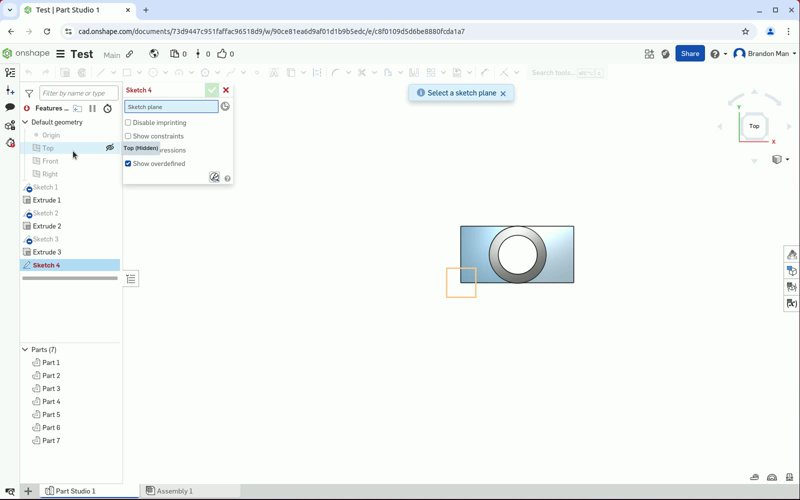
click(73, 150)
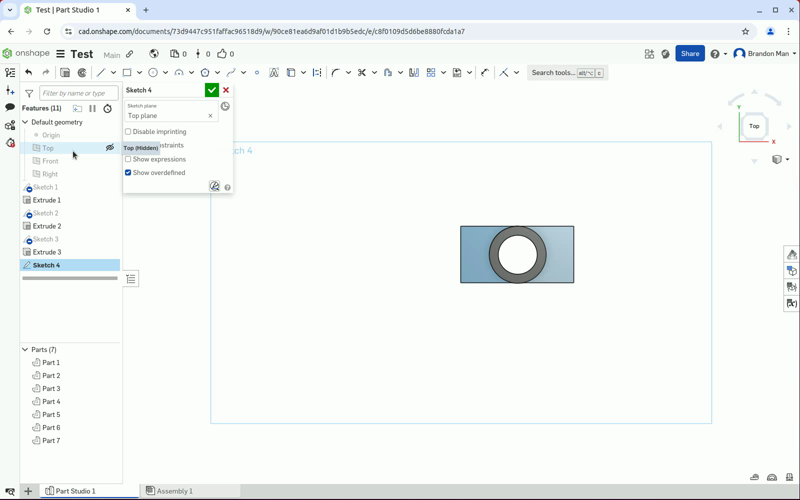
mouse_move(73, 352)
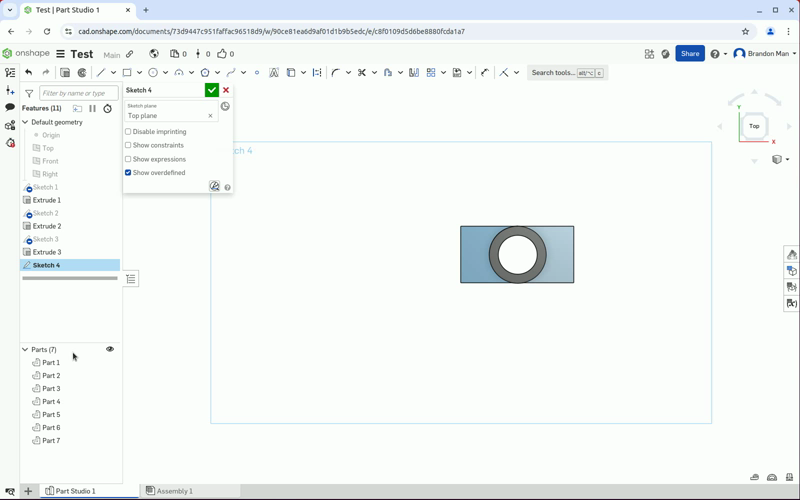
key(y)
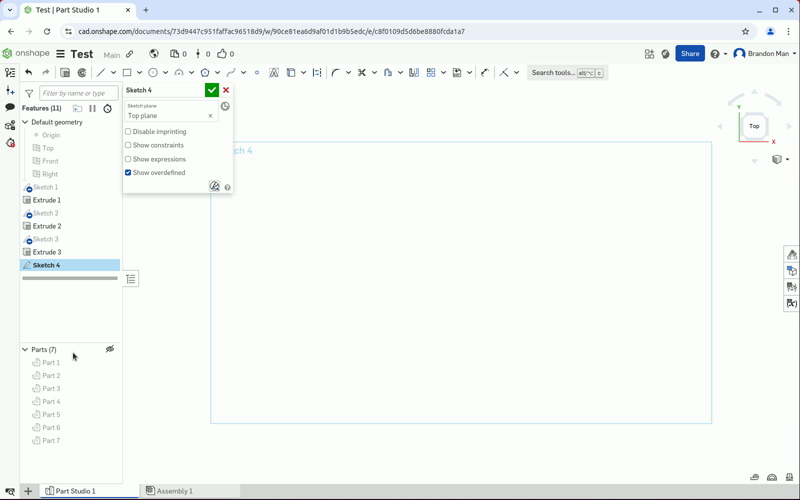
key(c)
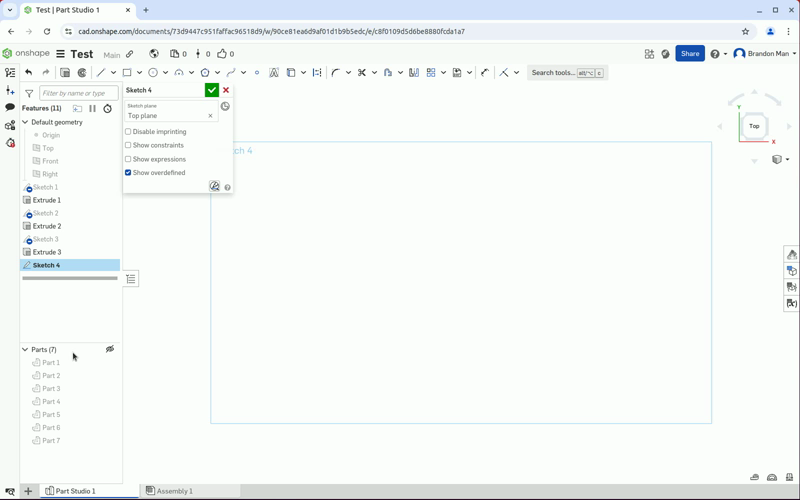
key_down(shift)
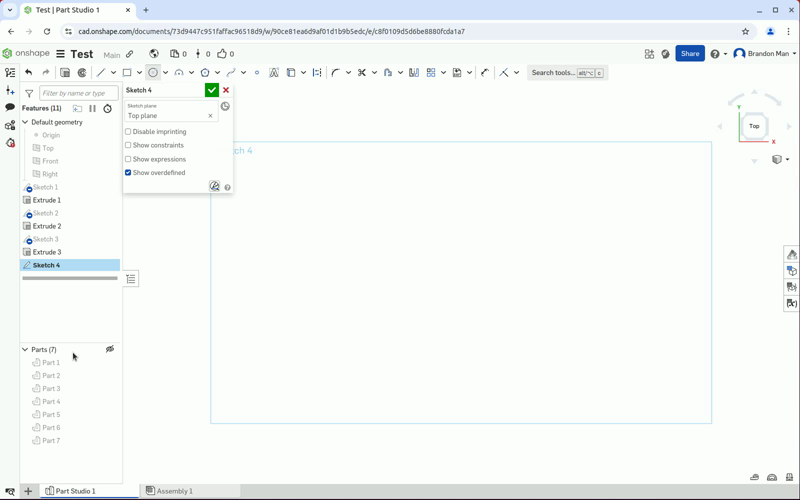
mouse_move(517, 254)
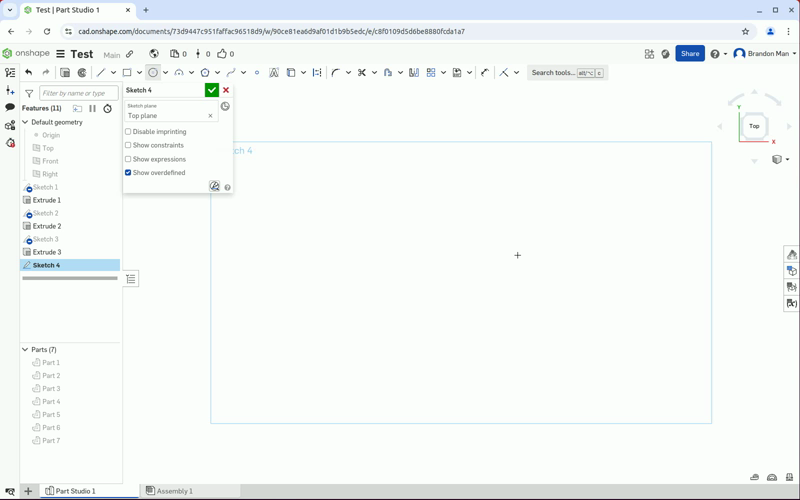
click(517, 254)
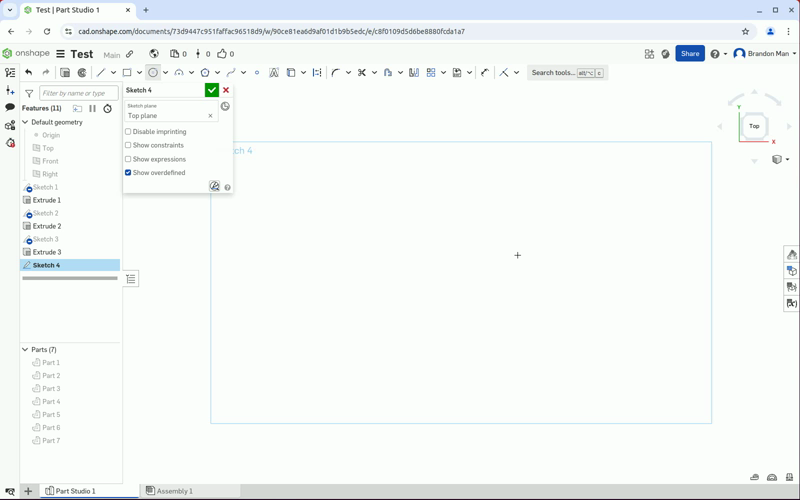
key_up(shift)
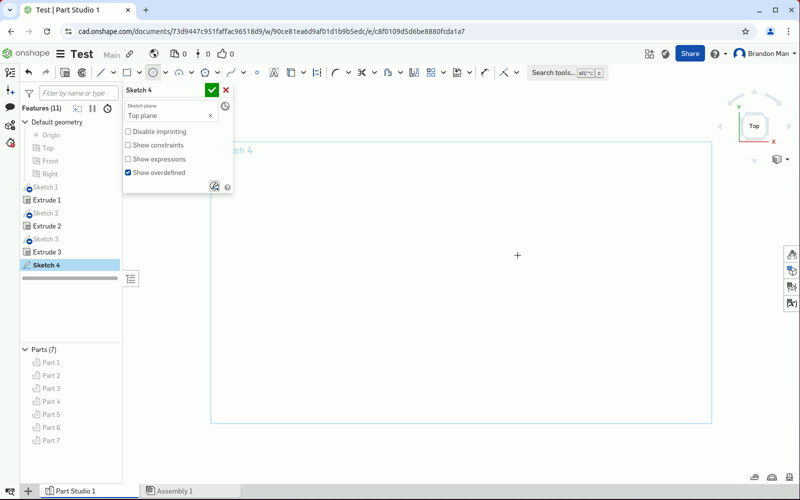
mouse_move(536, 254)
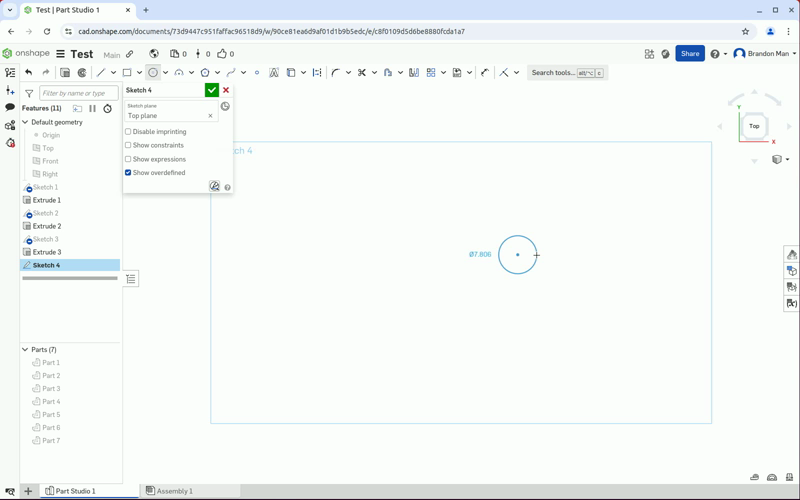
click(536, 254)
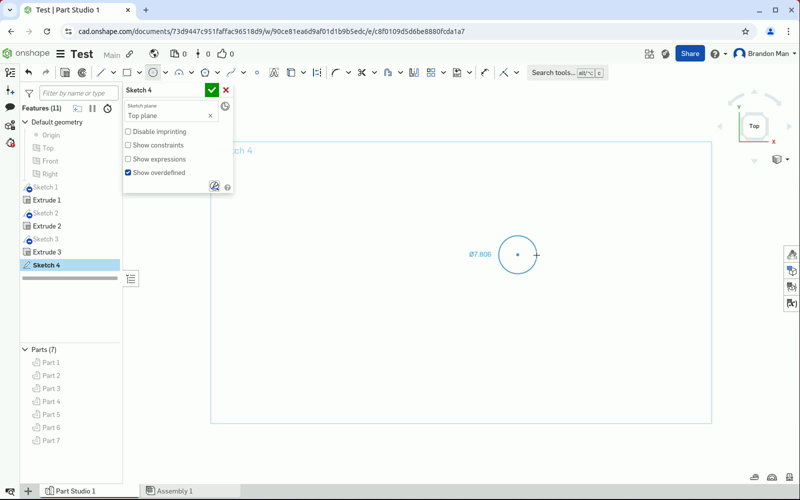
key(esc)
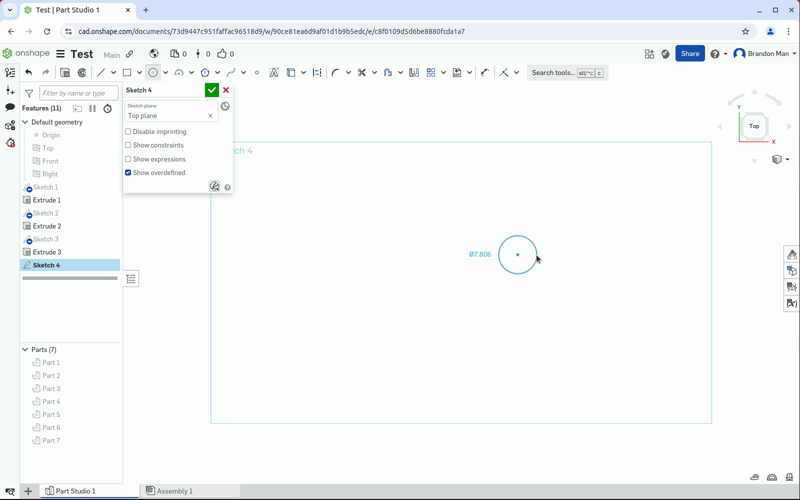
key(c)
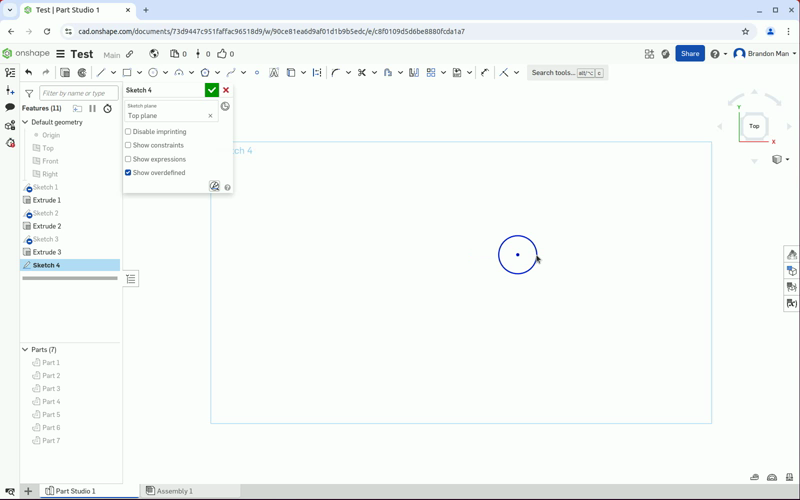
key_down(shift)
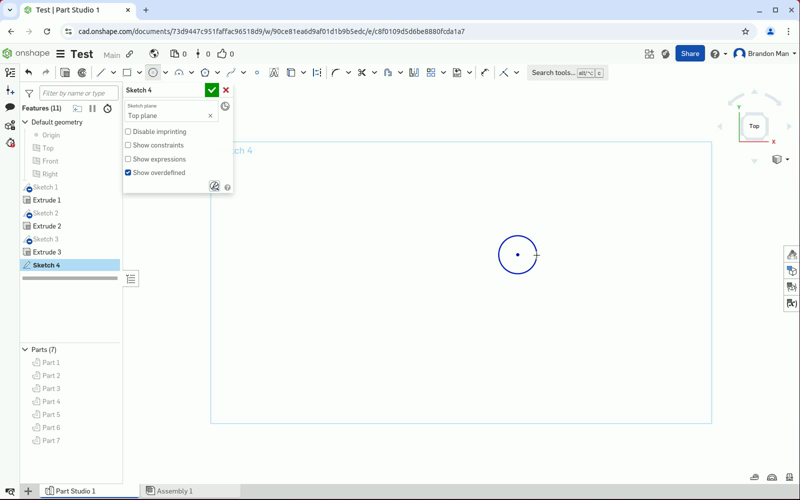
mouse_move(517, 254)
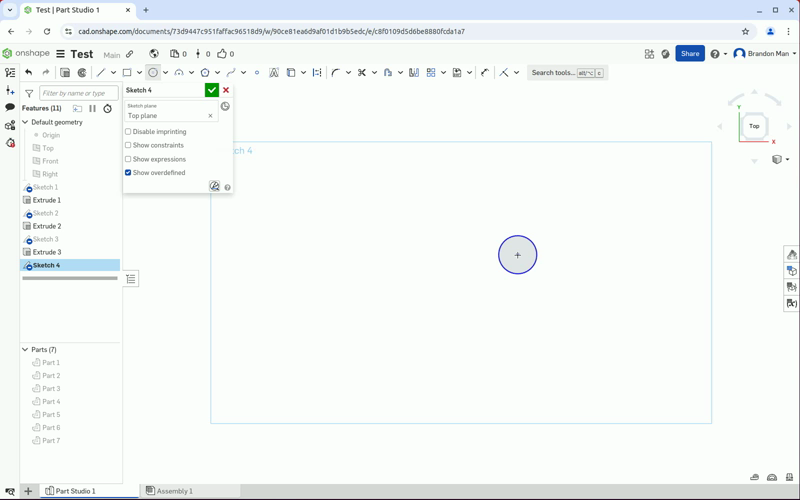
click(517, 254)
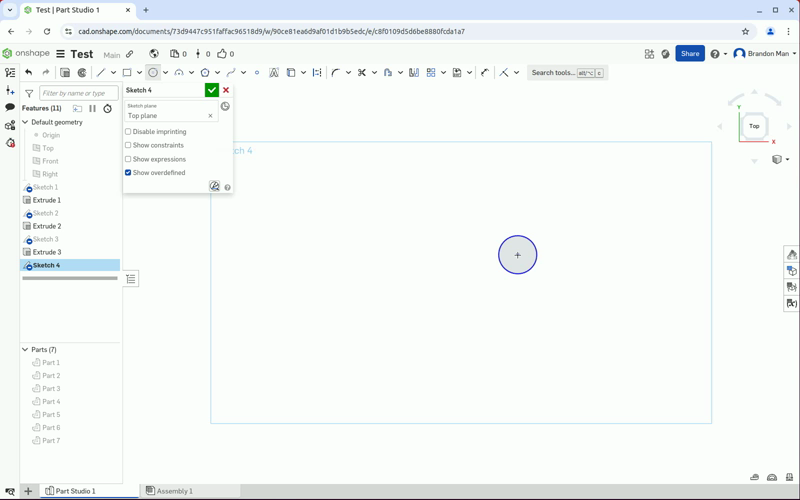
key_up(shift)
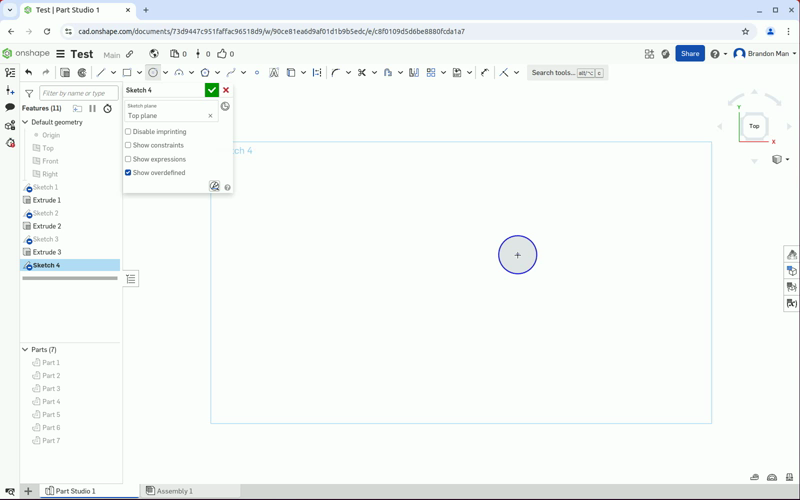
mouse_move(531, 254)
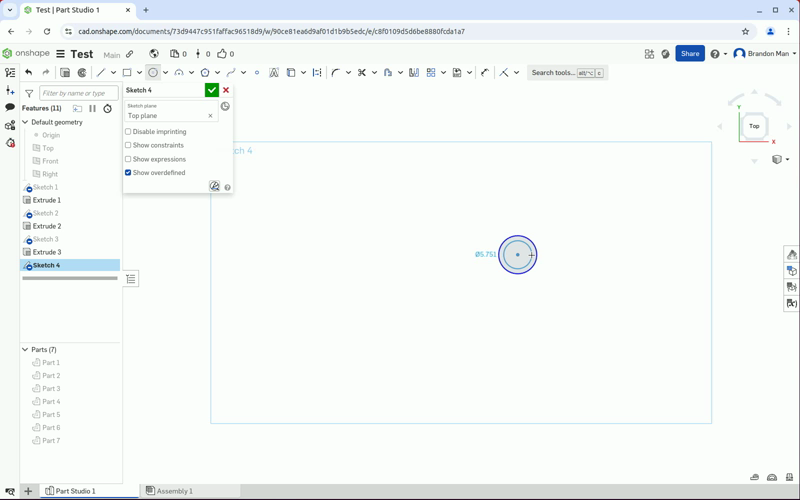
click(531, 254)
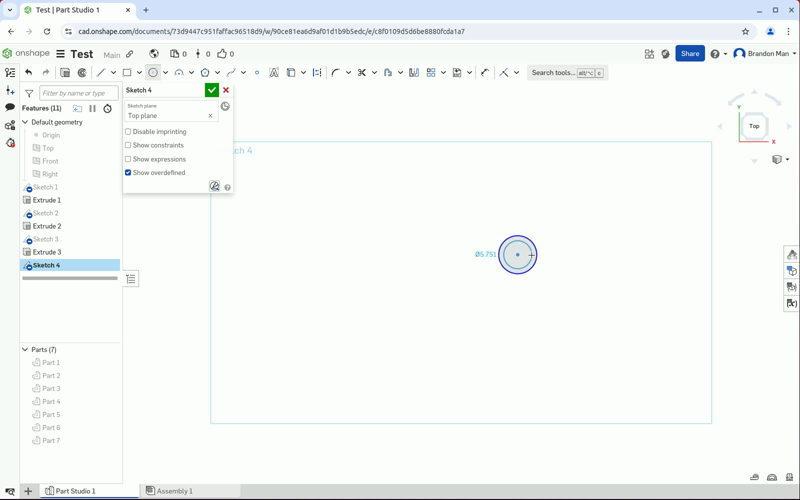
key(esc)
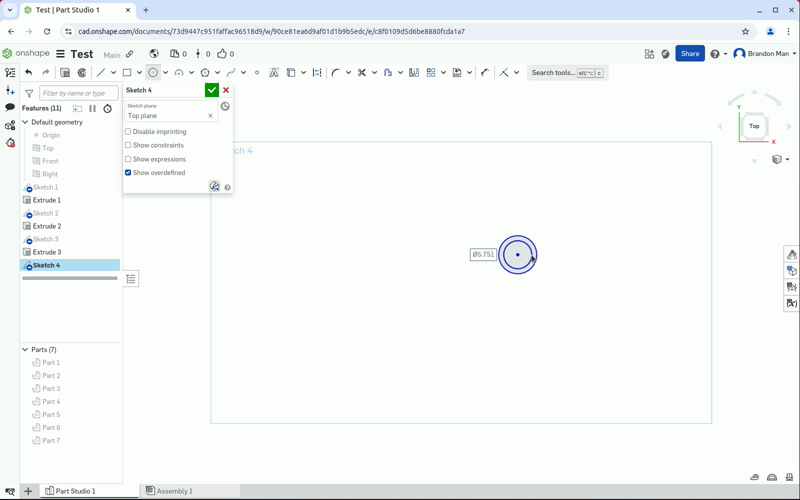
mouse_move(498, 256)
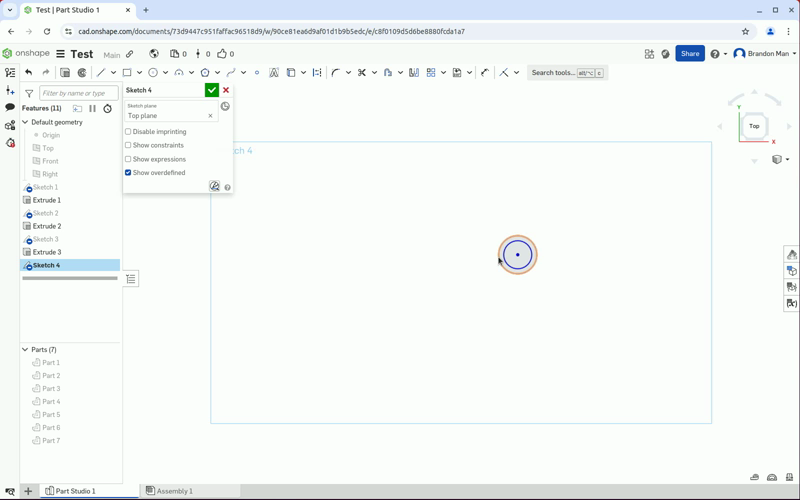
scroll(6)
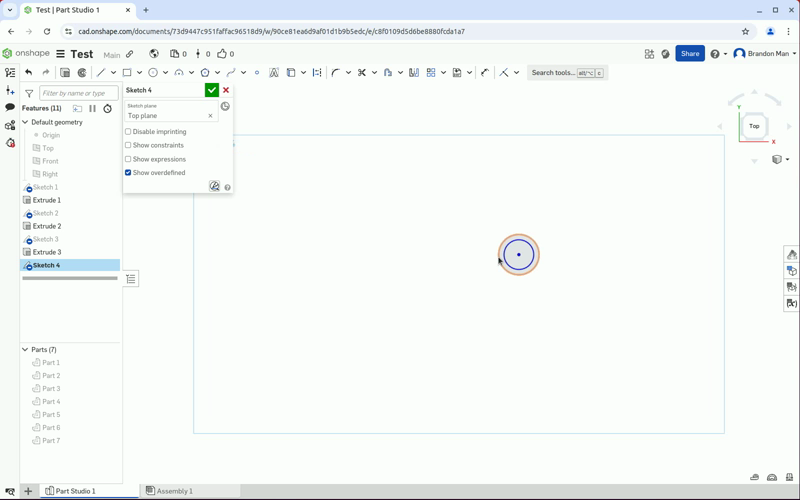
scroll(6)
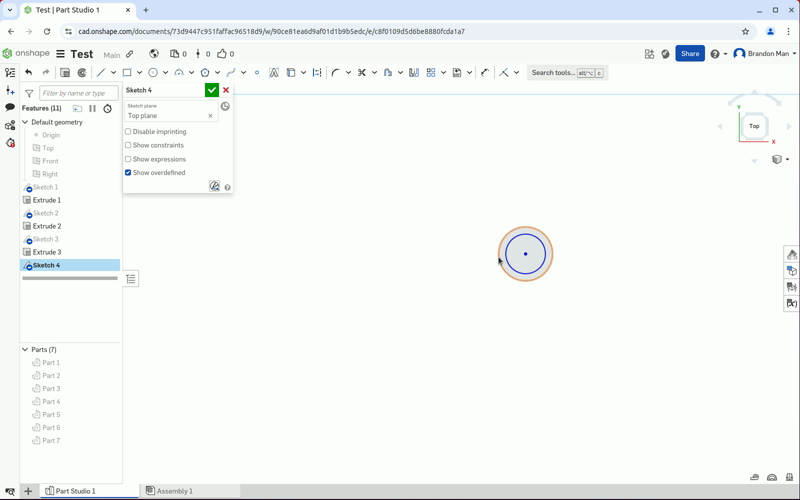
scroll(6)
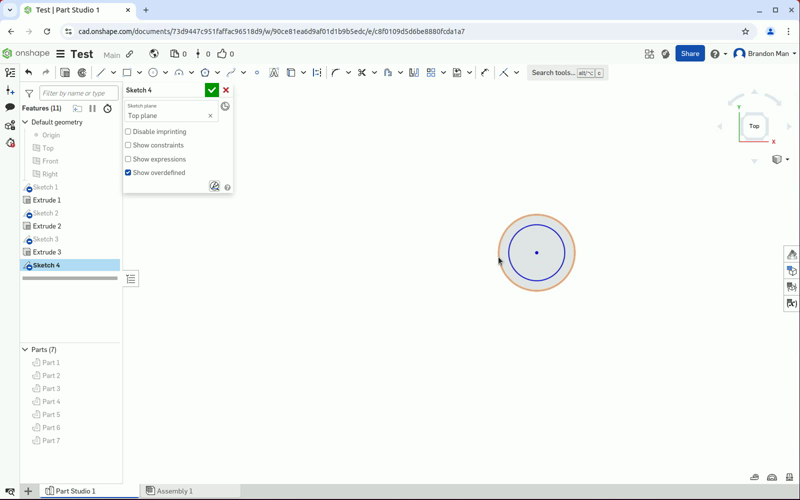
scroll(6)
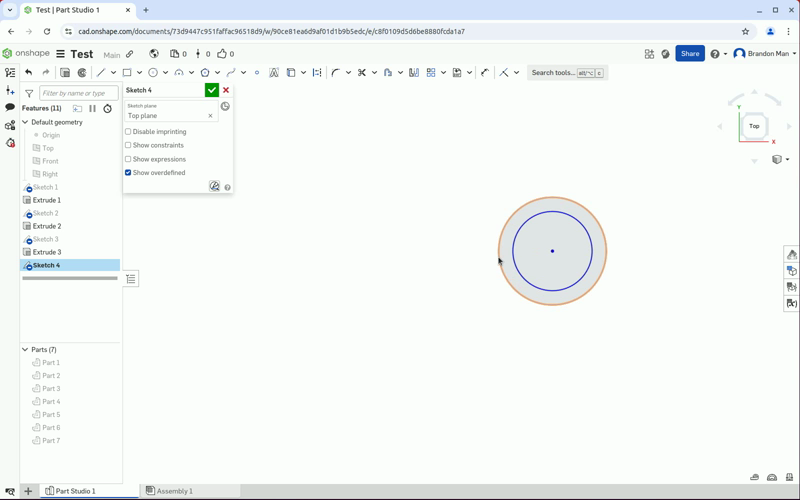
scroll(6)
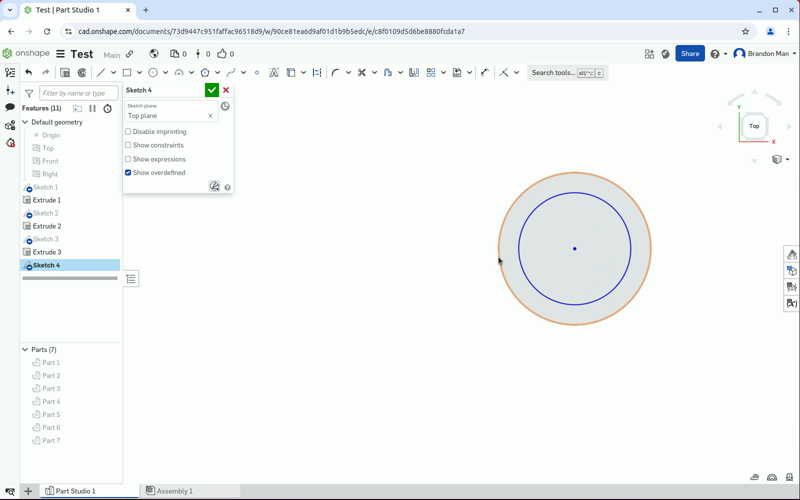
scroll(6)
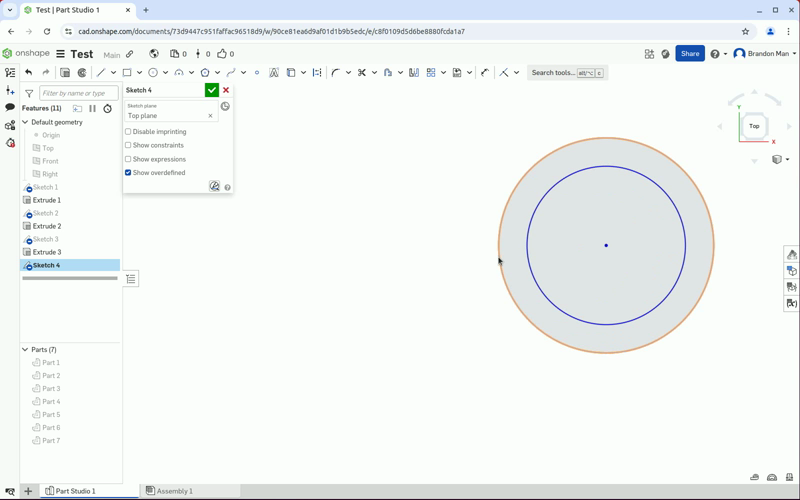
scroll(6)
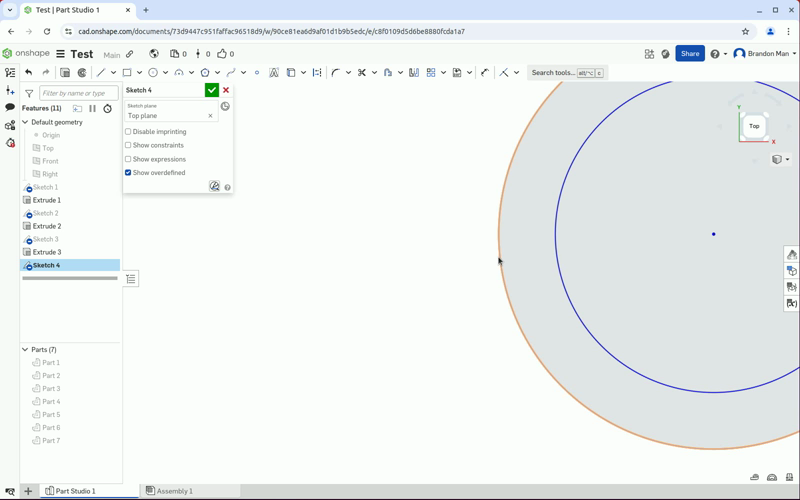
click(498, 256)
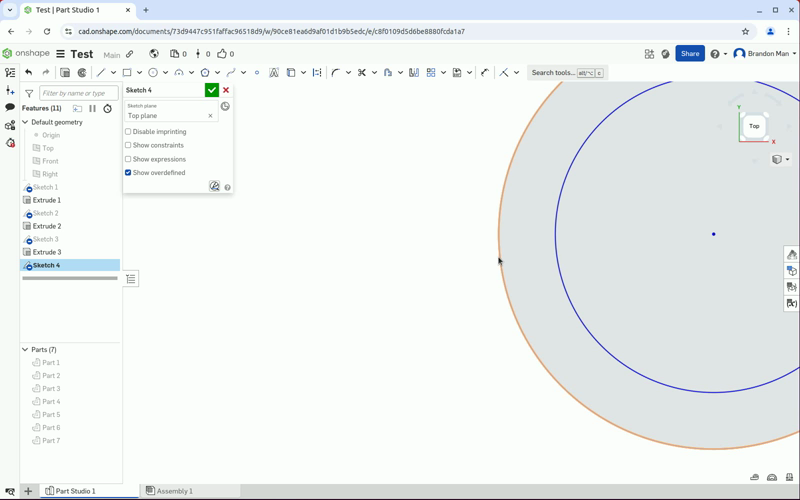
scroll(-6)
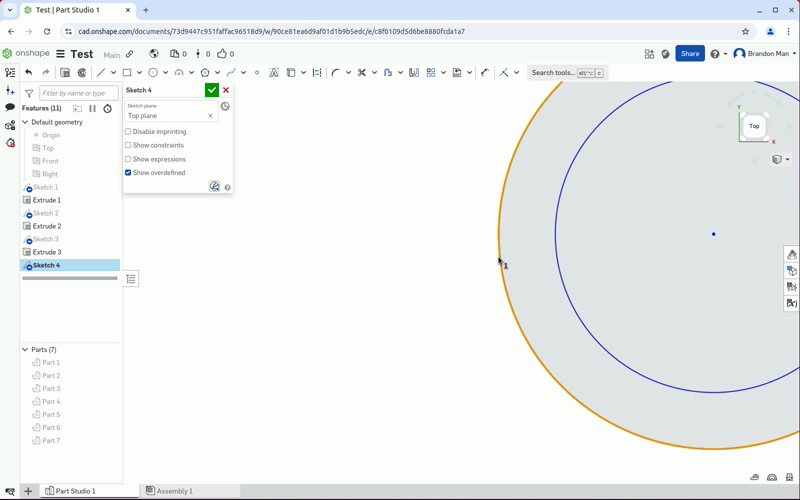
scroll(-6)
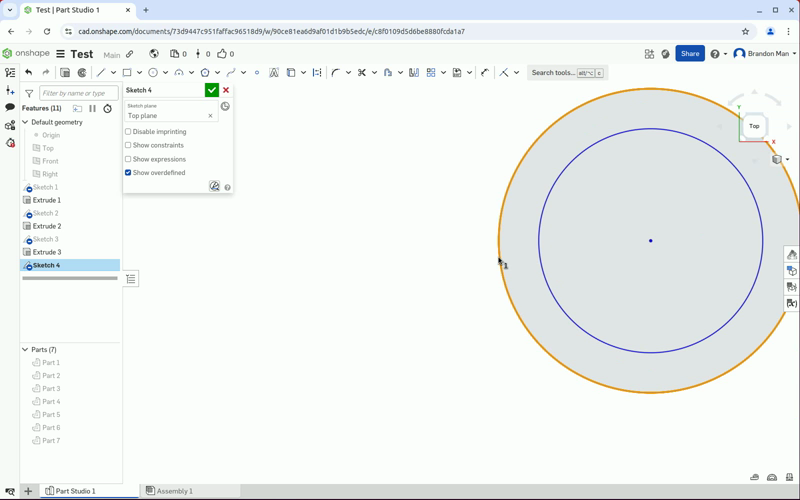
scroll(-6)
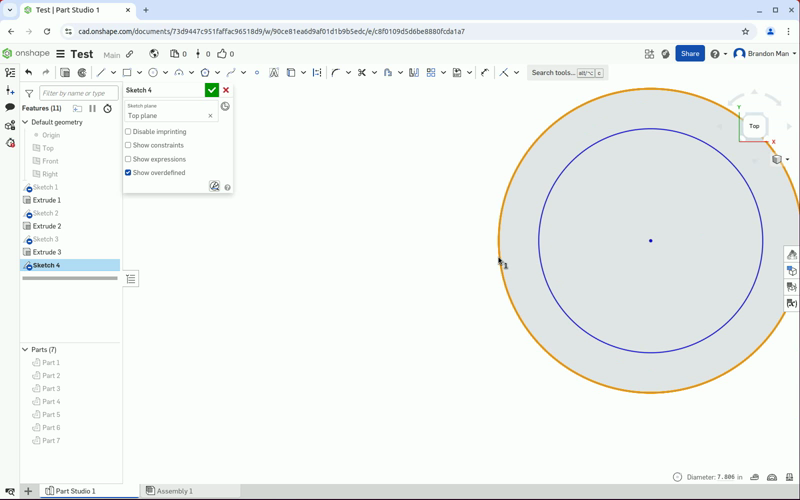
scroll(-6)
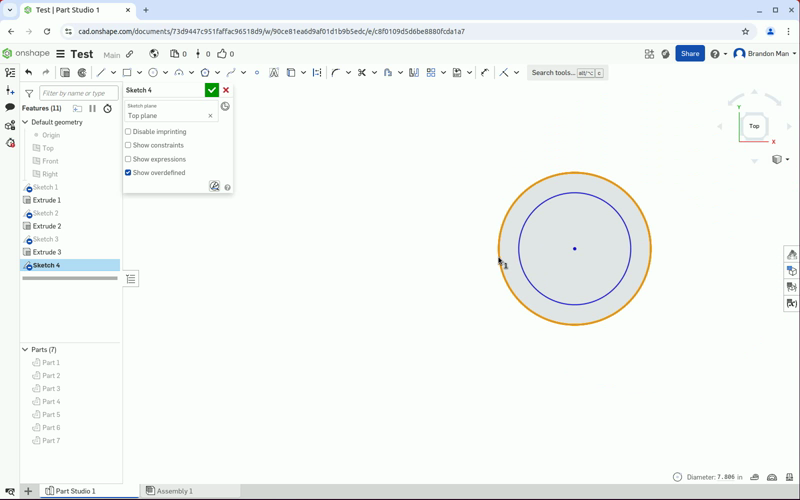
scroll(-6)
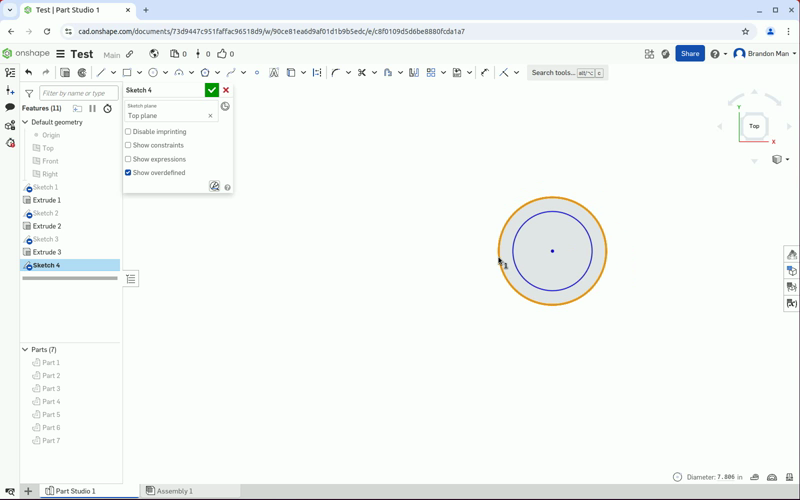
scroll(-6)
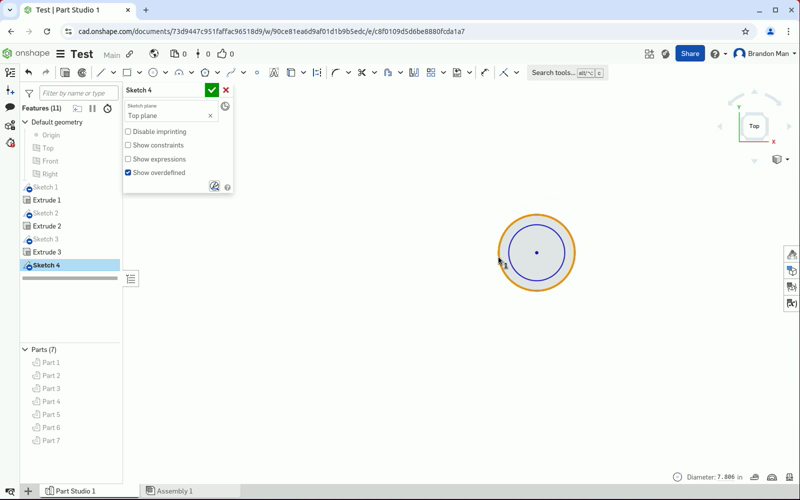
scroll(-6)
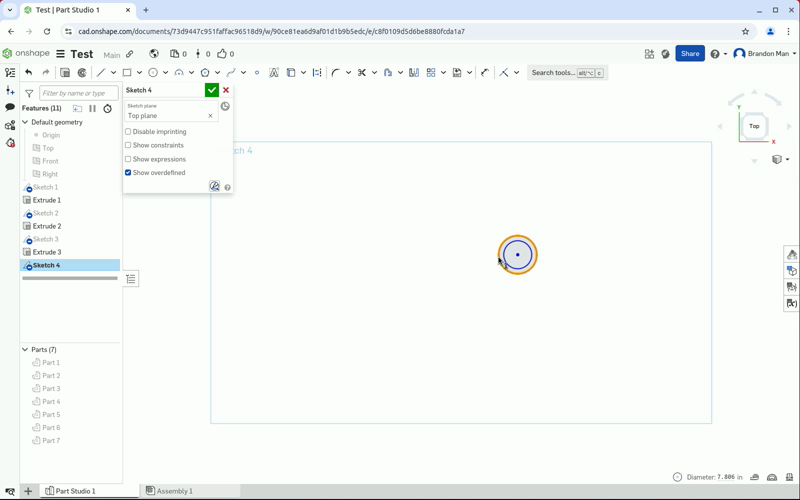
mouse_move(73, 352)
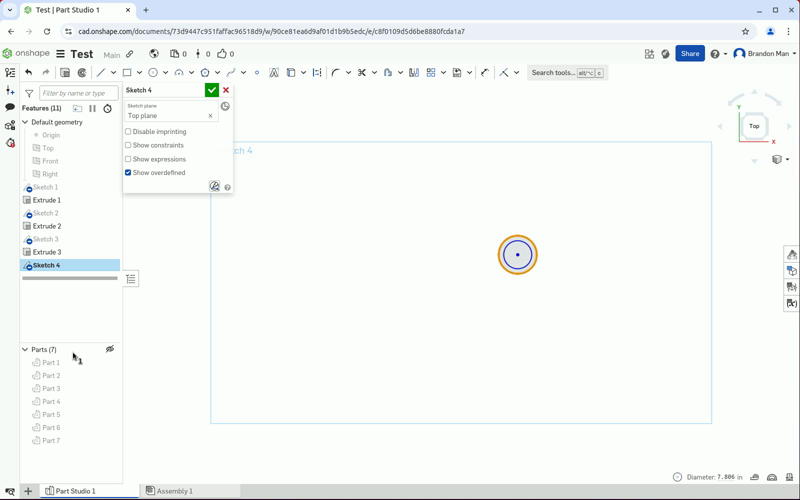
key(shift+y)
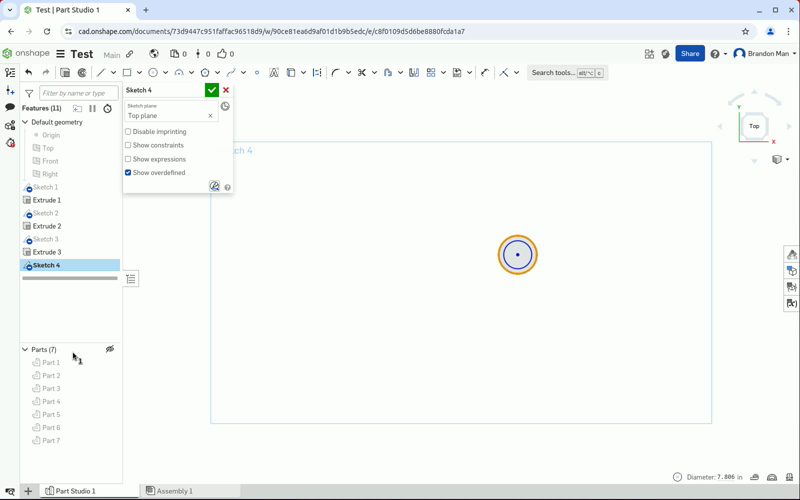
key(shift+e)
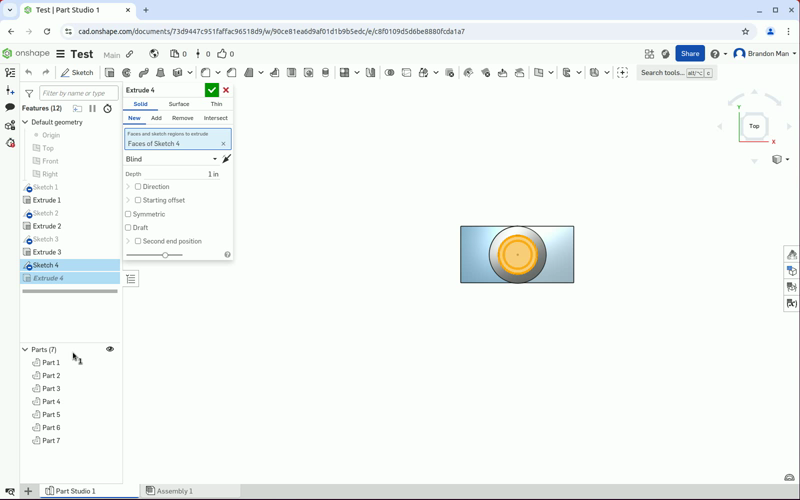
mouse_move(143, 106)
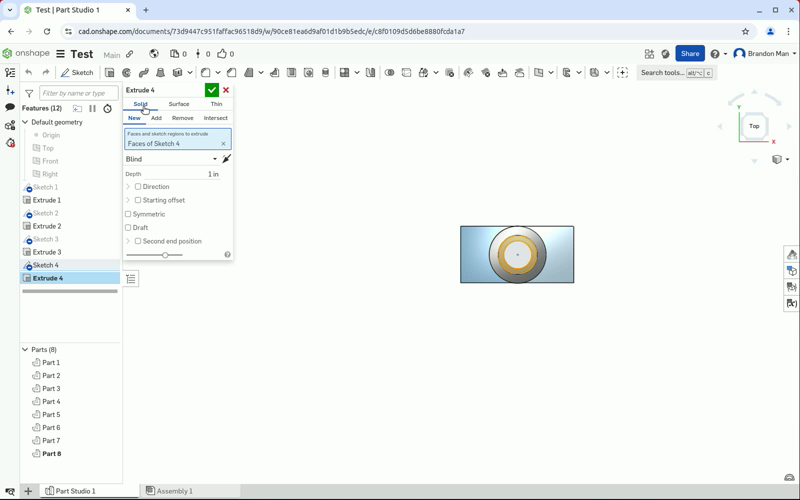
click(143, 106)
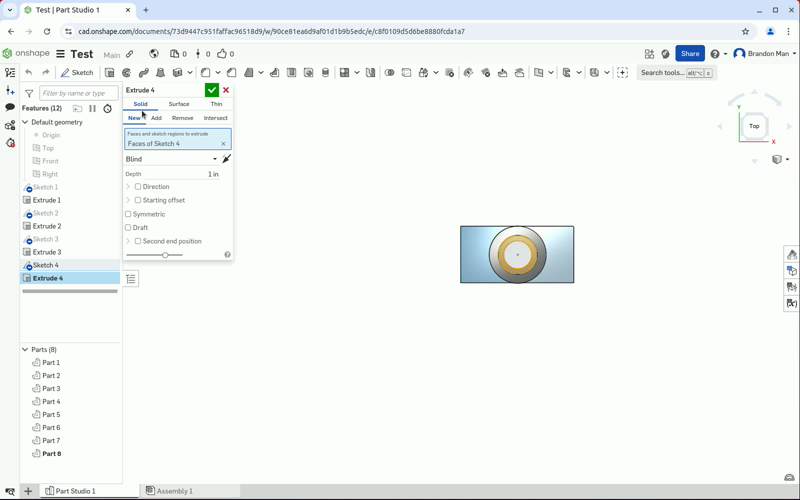
mouse_move(137, 120)
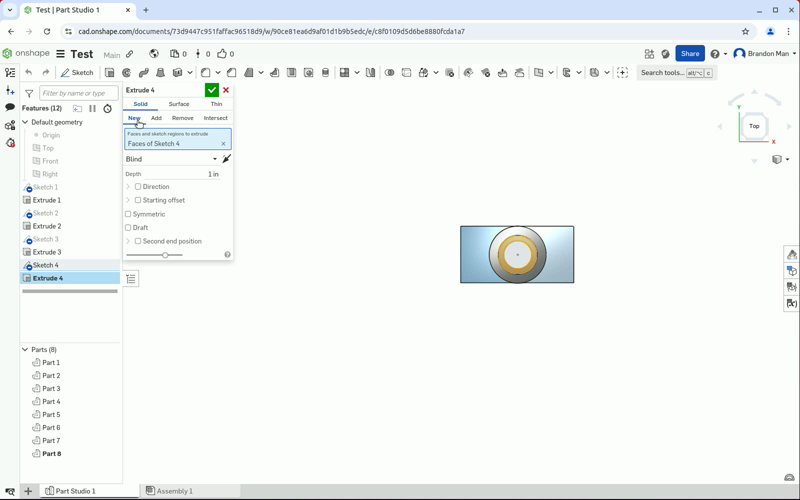
click(137, 120)
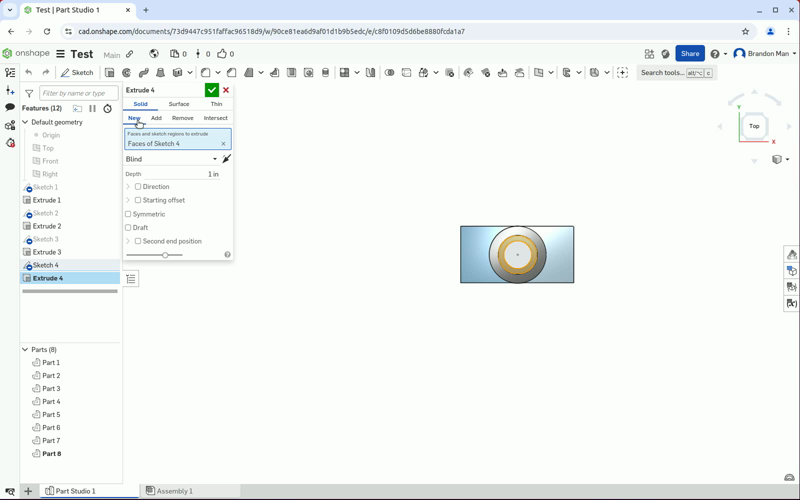
key(tab, 4)
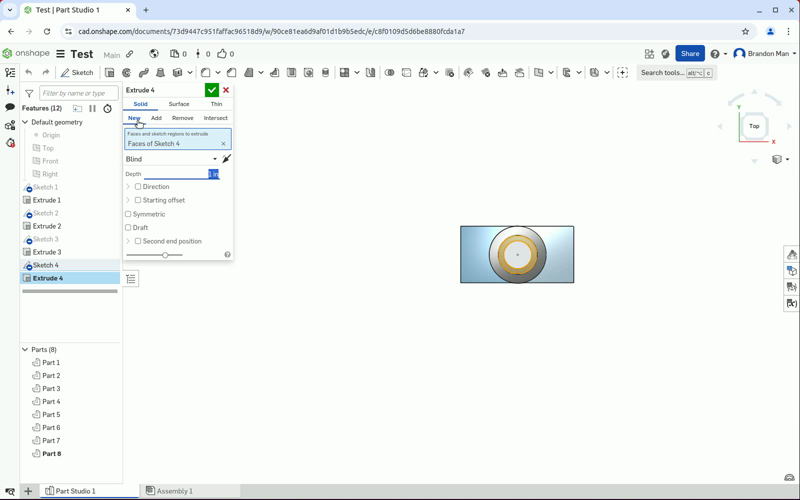
text(9.628)
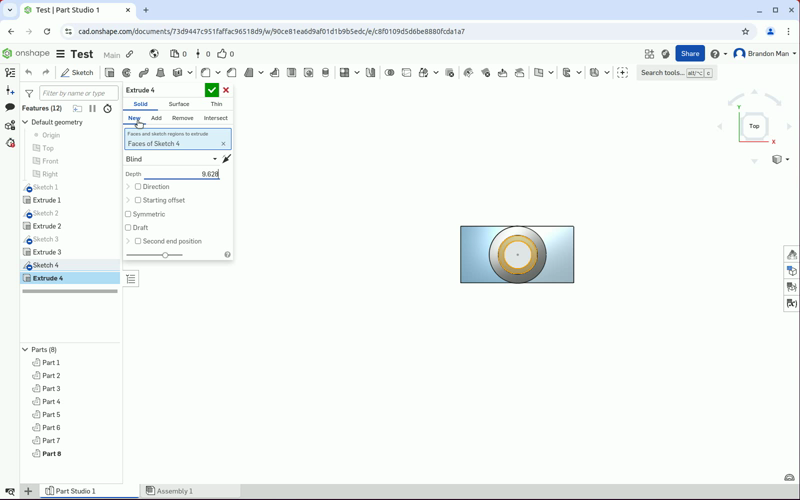
key(tab, 3)
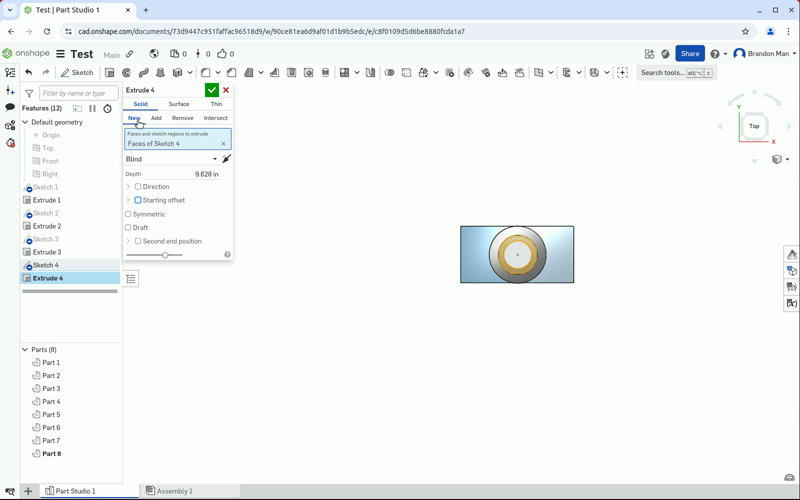
key(tab, 2)
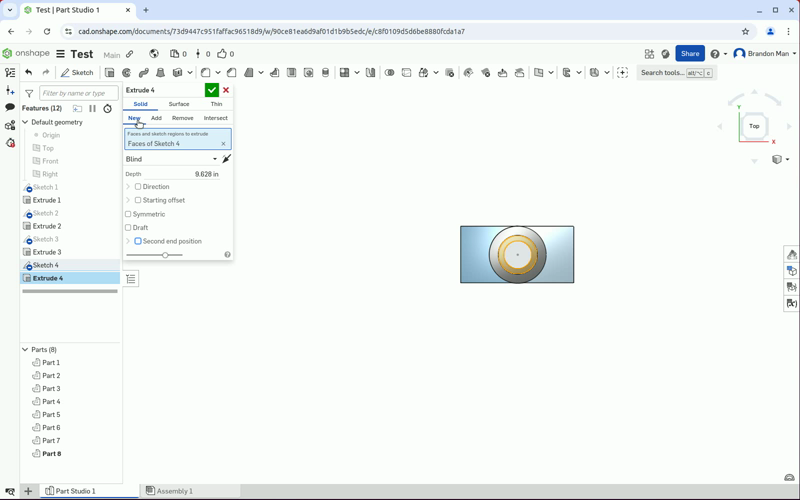
key(space)
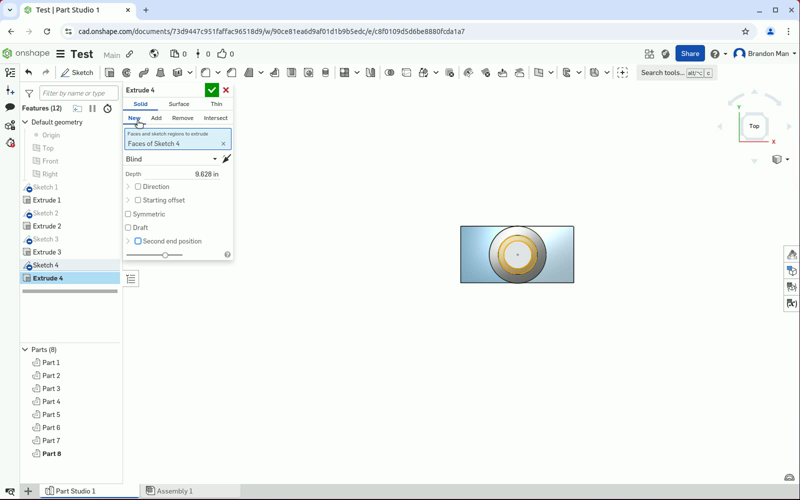
key(tab, 3)
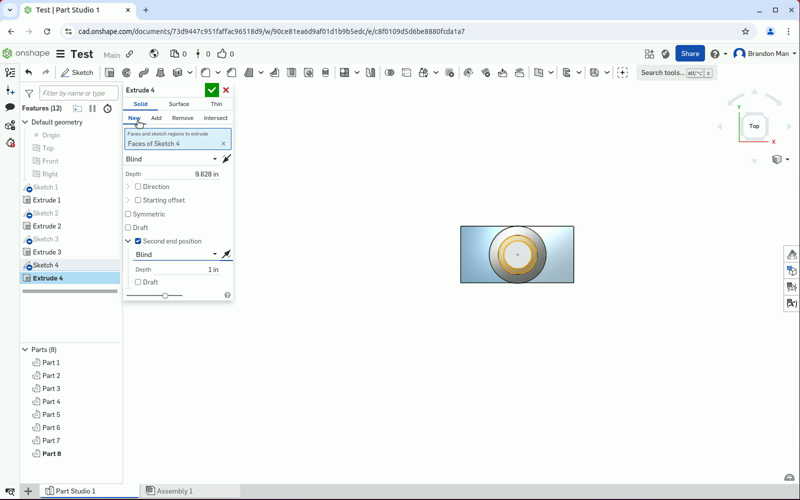
text(5.777)
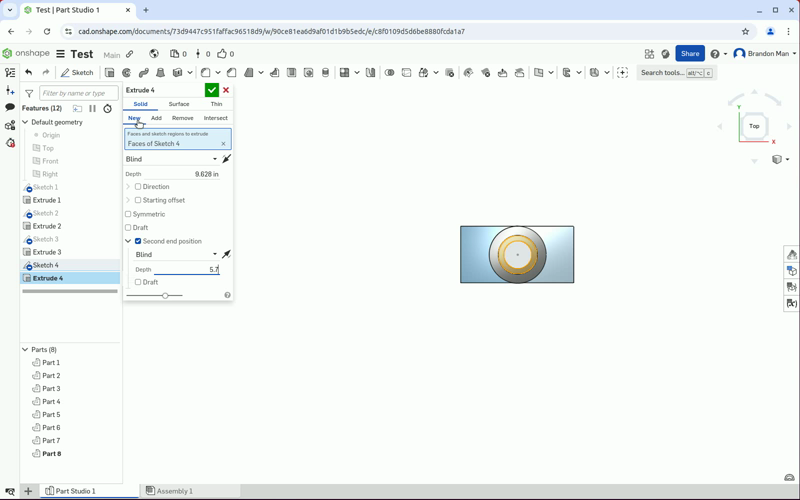
key(enter)
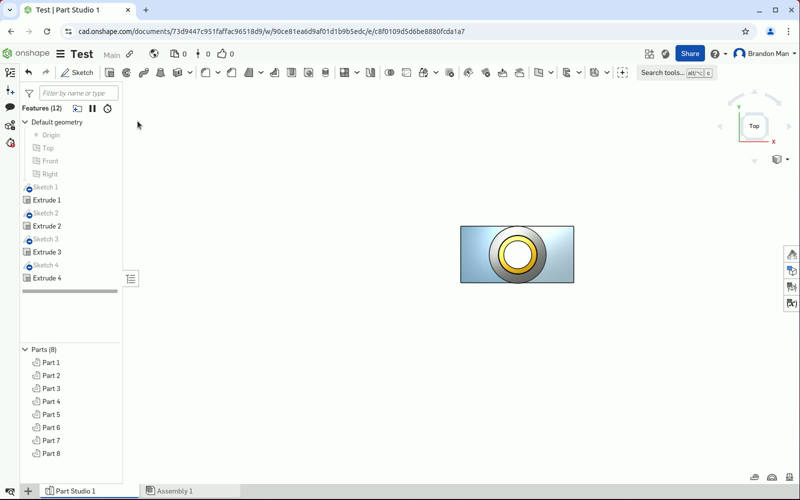
key(shift+h)
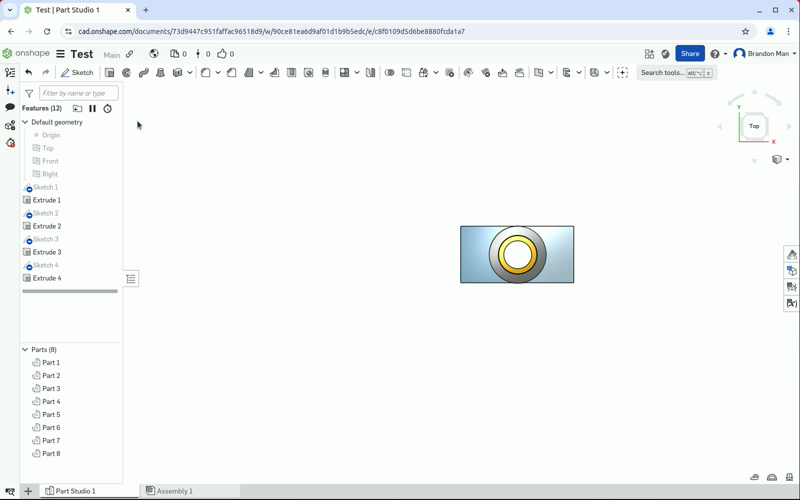
key(shift+h)
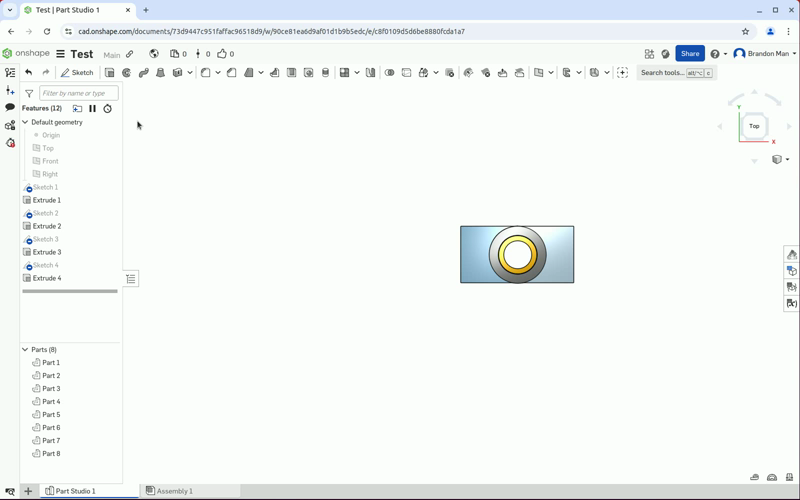
mouse_move(73, 189)
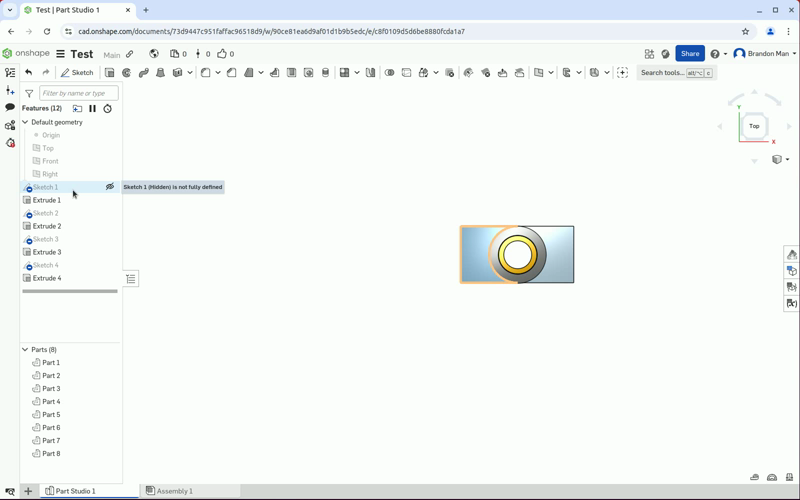
click(73, 189)
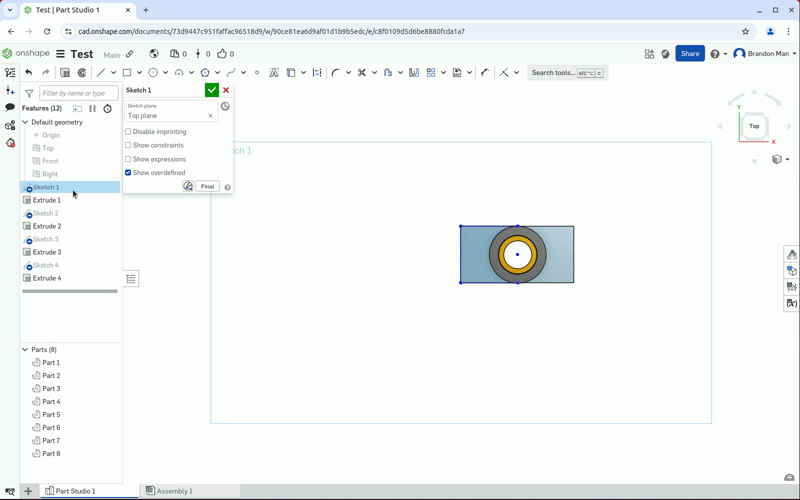
mouse_move(229, 92)
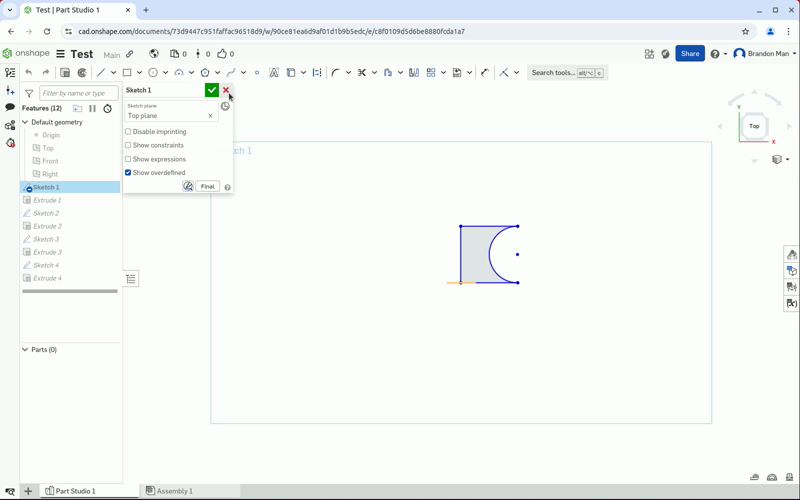
click(229, 92)
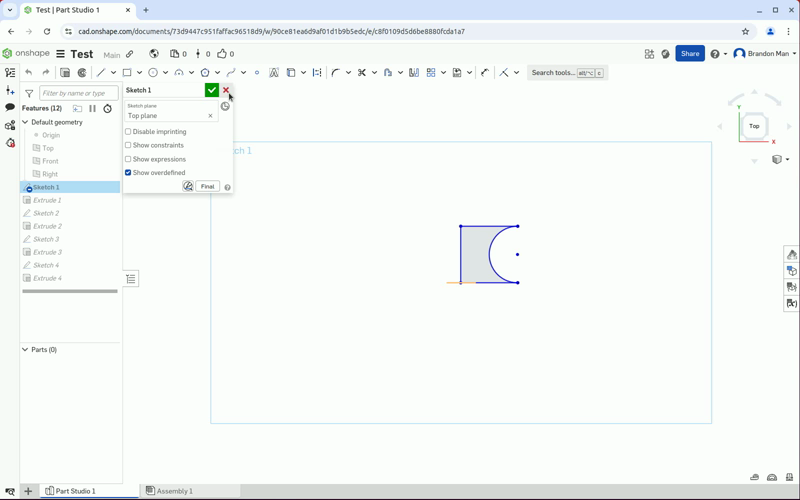
key(shift+s)
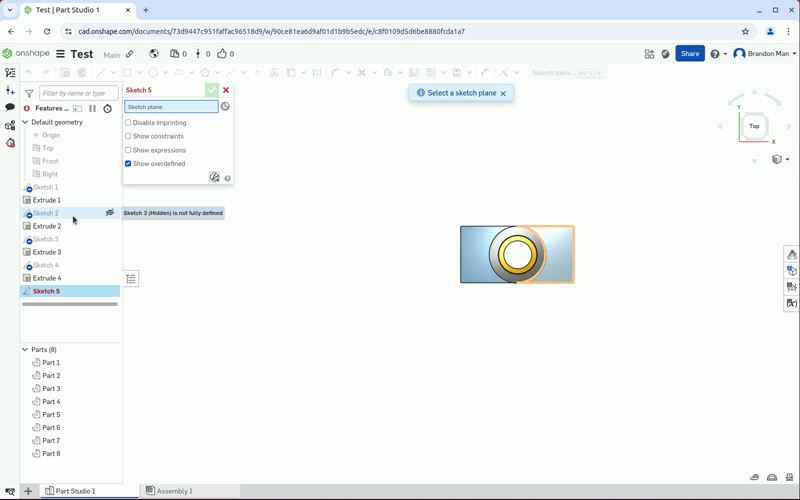
scroll(3)
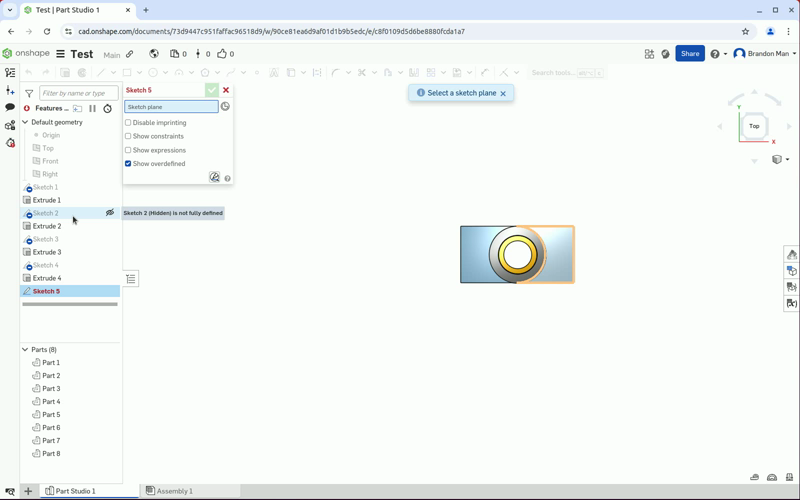
mouse_move(73, 150)
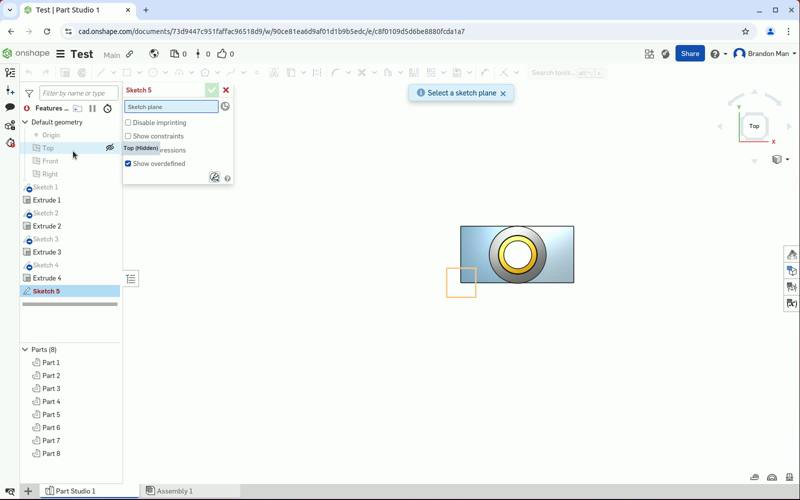
click(73, 150)
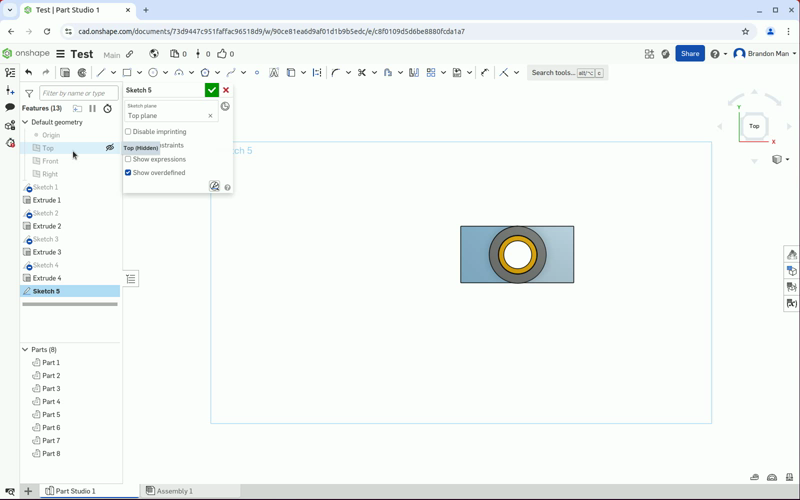
mouse_move(73, 352)
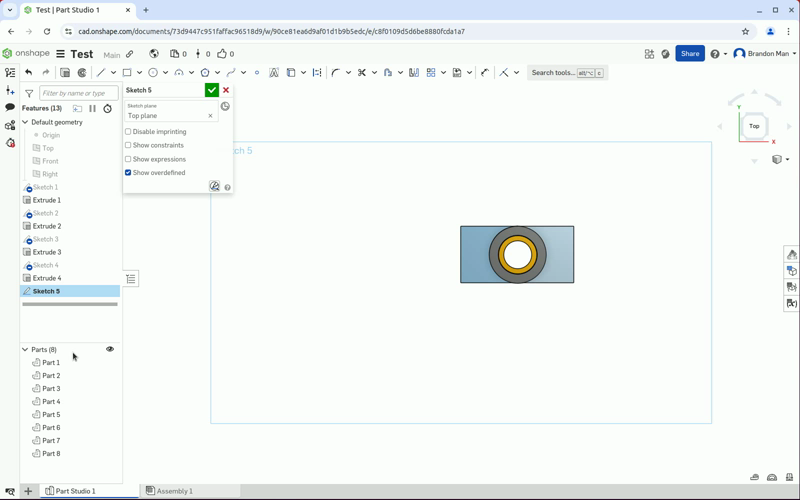
key(y)
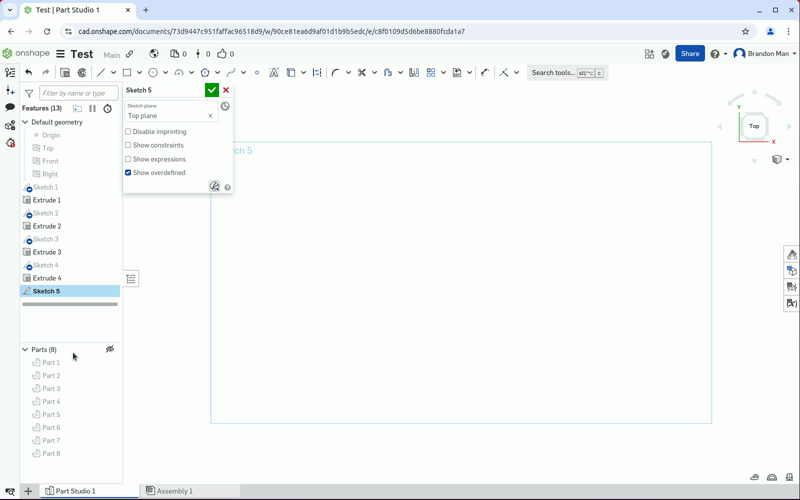
key(c)
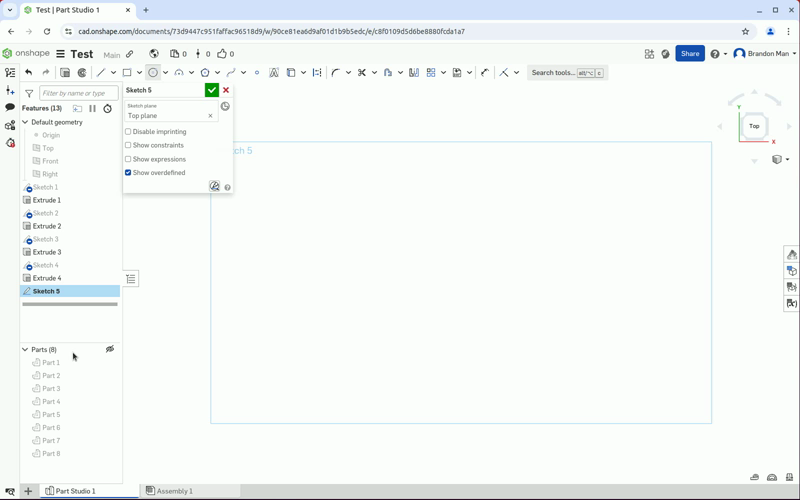
key_down(shift)
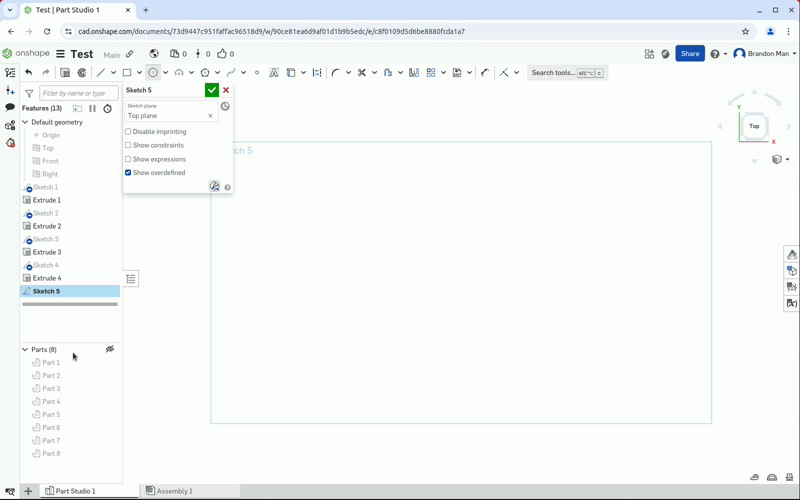
mouse_move(517, 254)
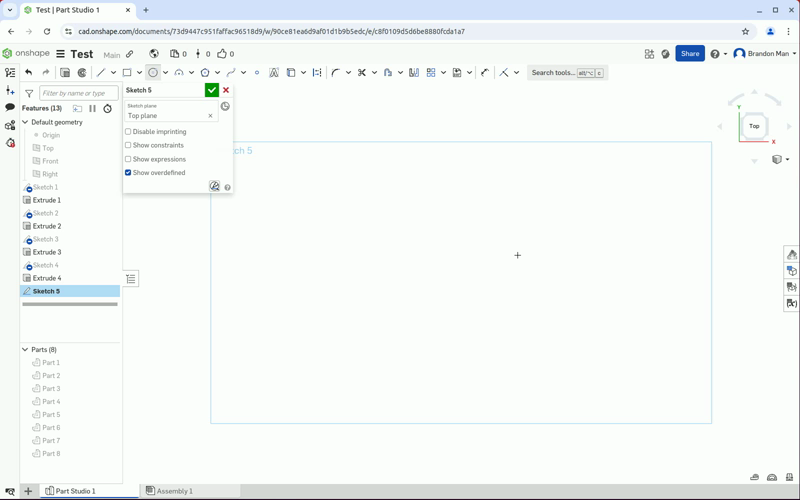
click(517, 254)
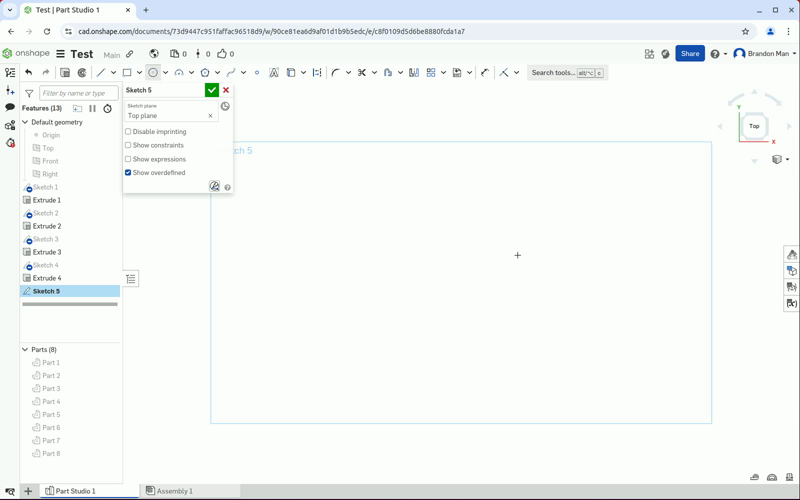
key_up(shift)
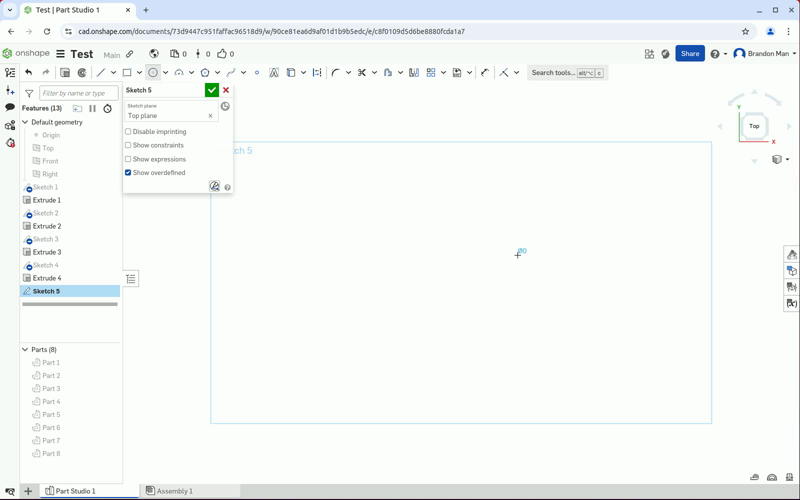
mouse_move(536, 254)
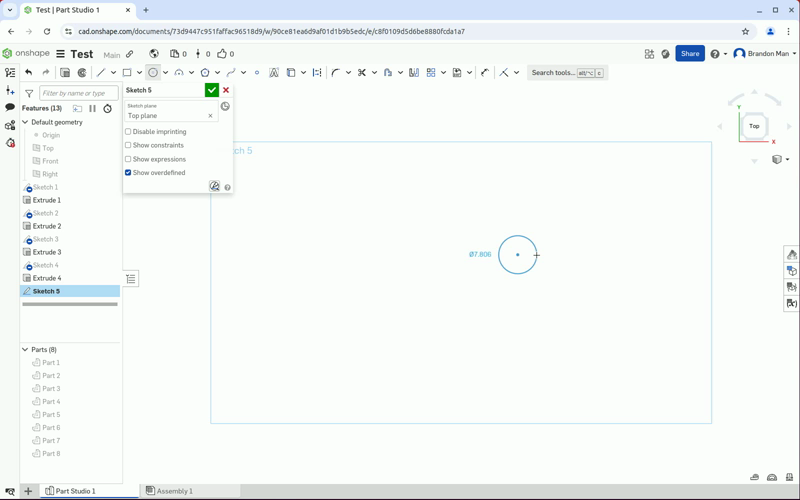
click(536, 254)
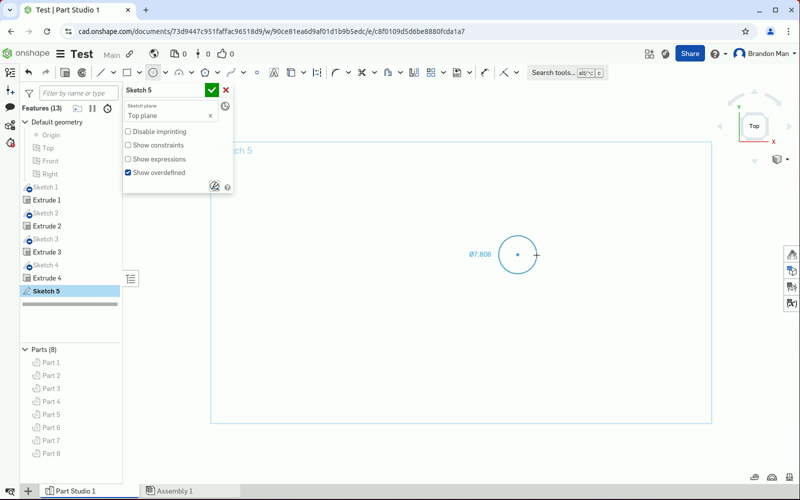
key(esc)
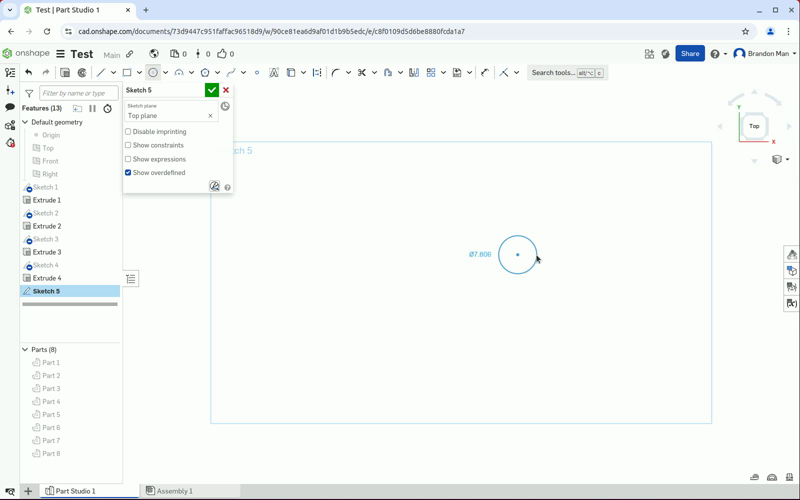
key(c)
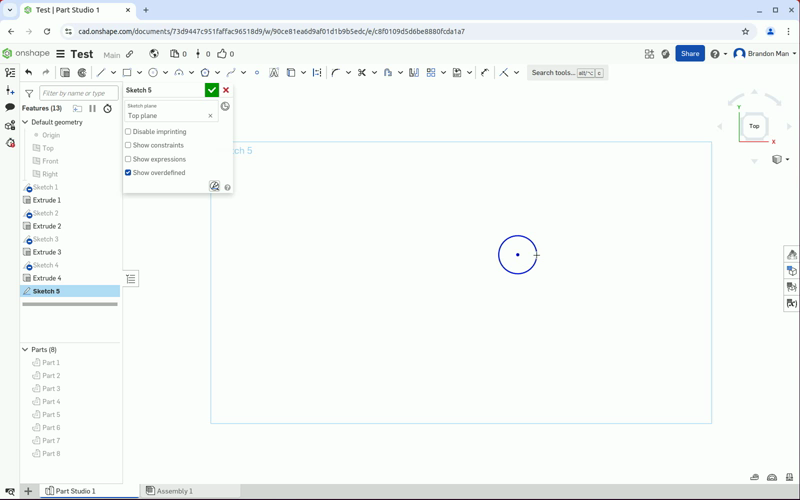
key_down(shift)
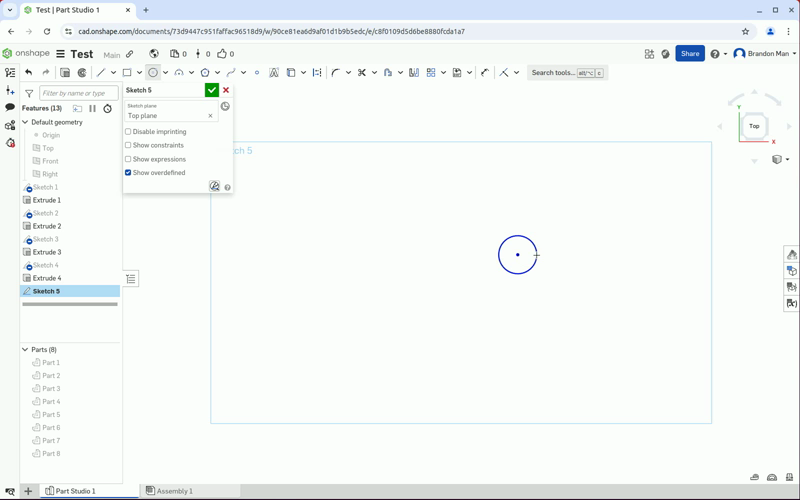
mouse_move(517, 254)
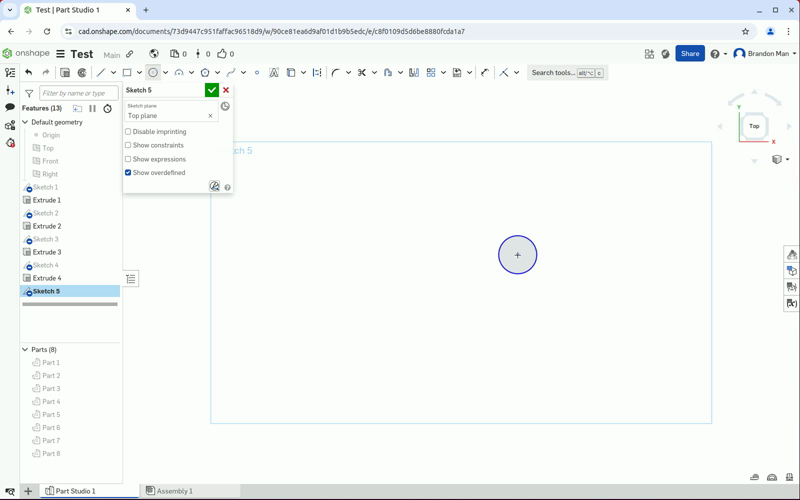
click(517, 254)
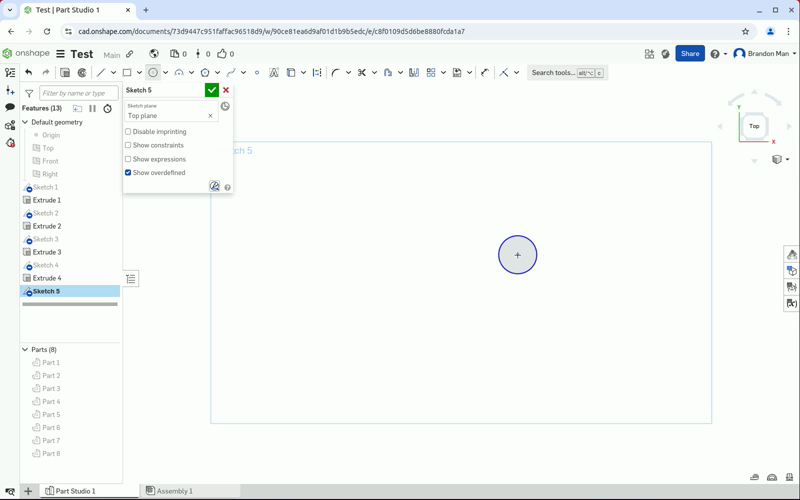
key_up(shift)
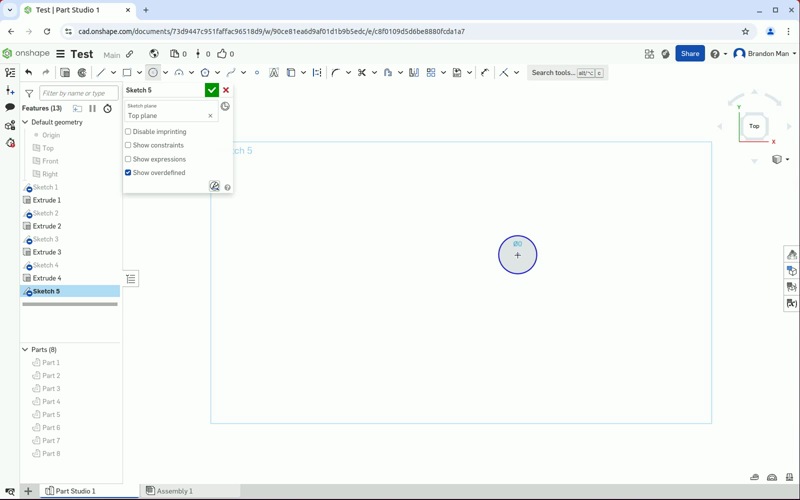
mouse_move(531, 254)
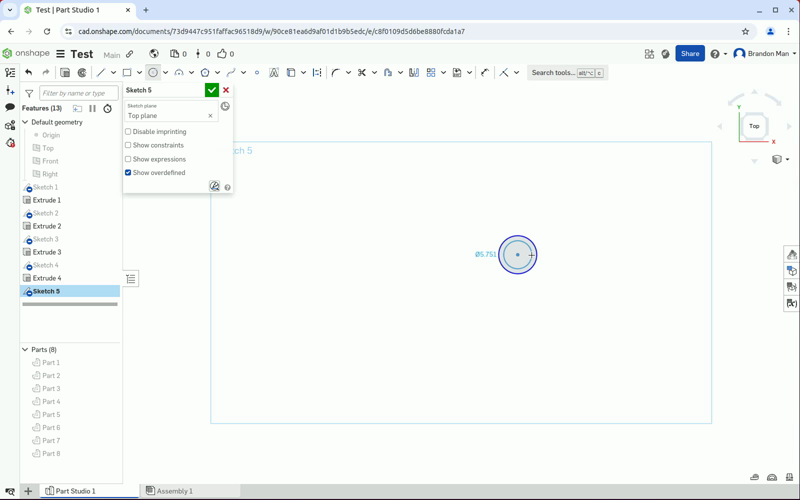
click(531, 254)
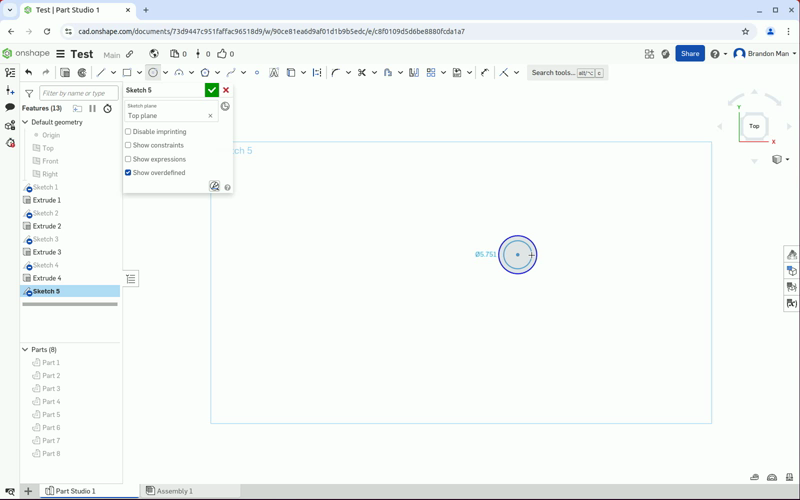
key(esc)
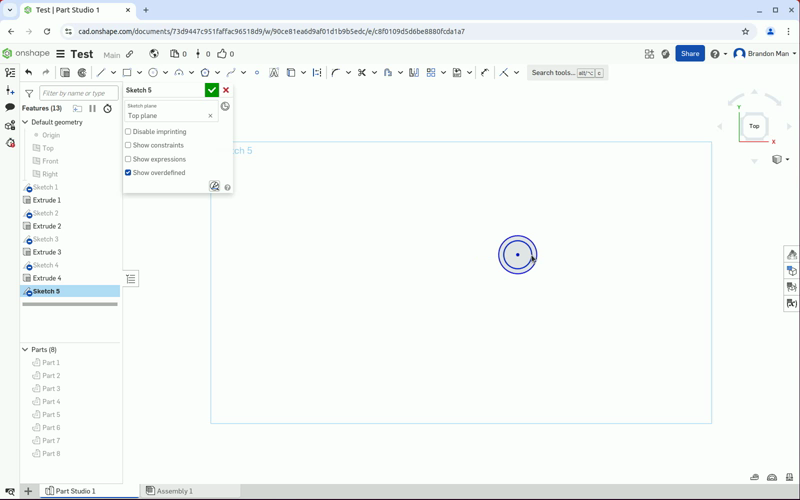
mouse_move(514, 237)
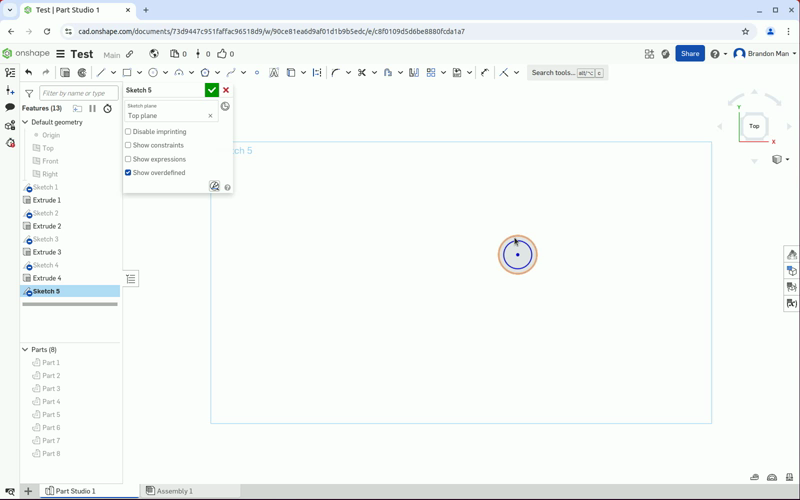
scroll(6)
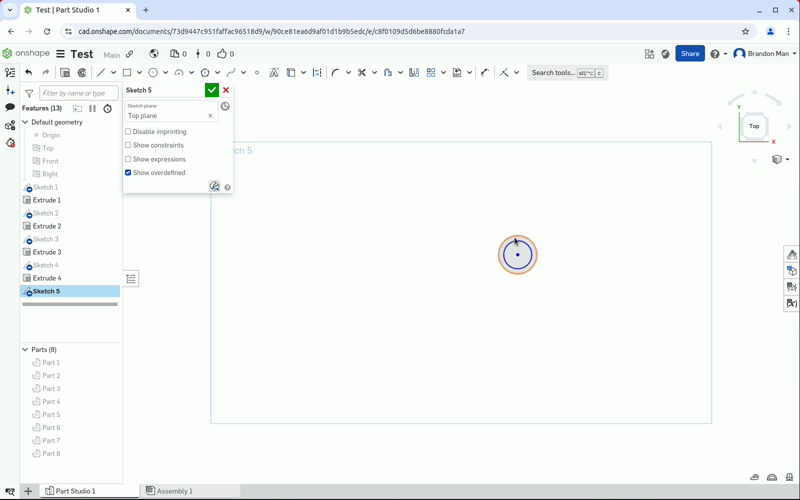
scroll(6)
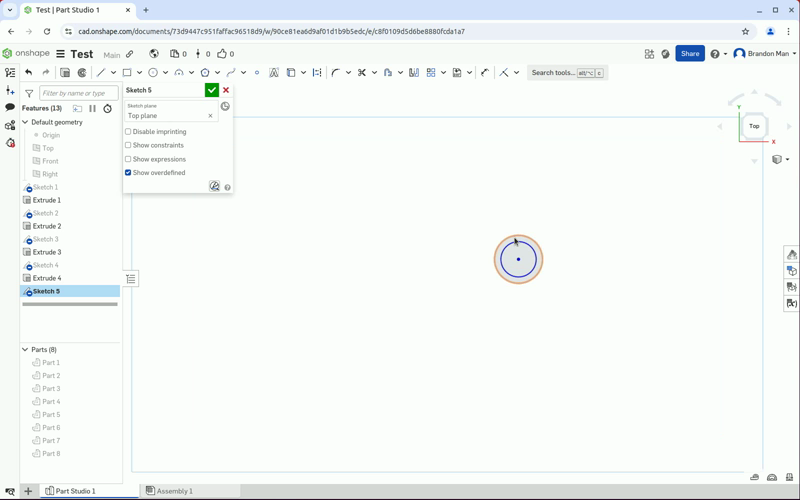
scroll(6)
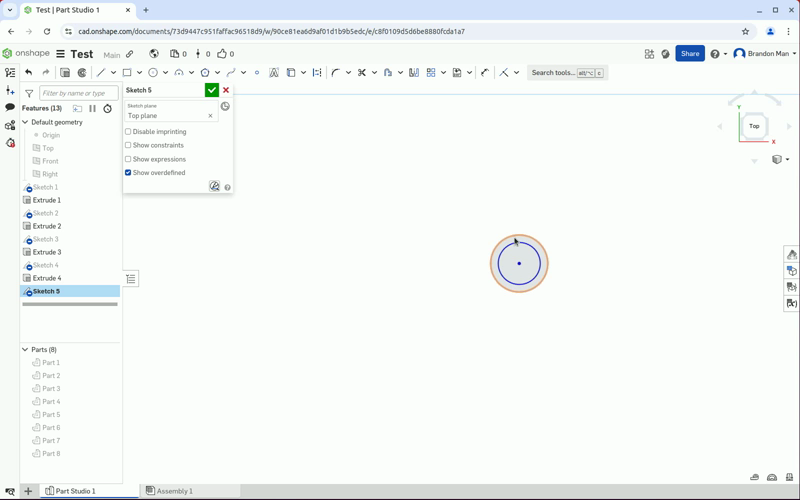
scroll(6)
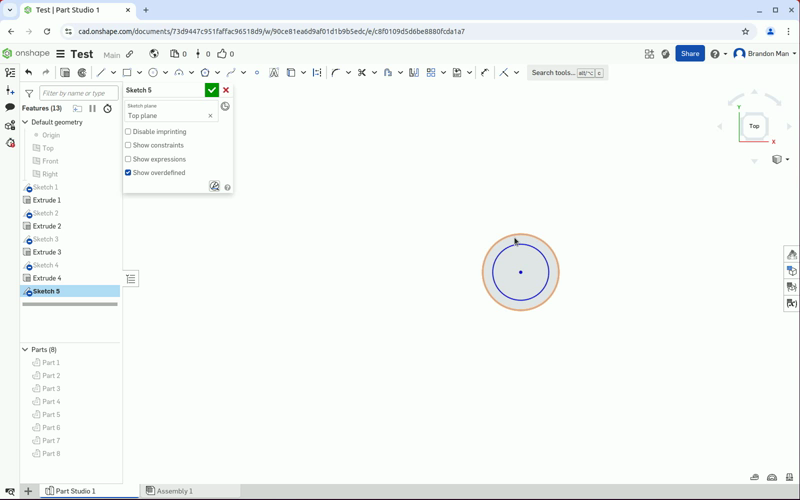
scroll(6)
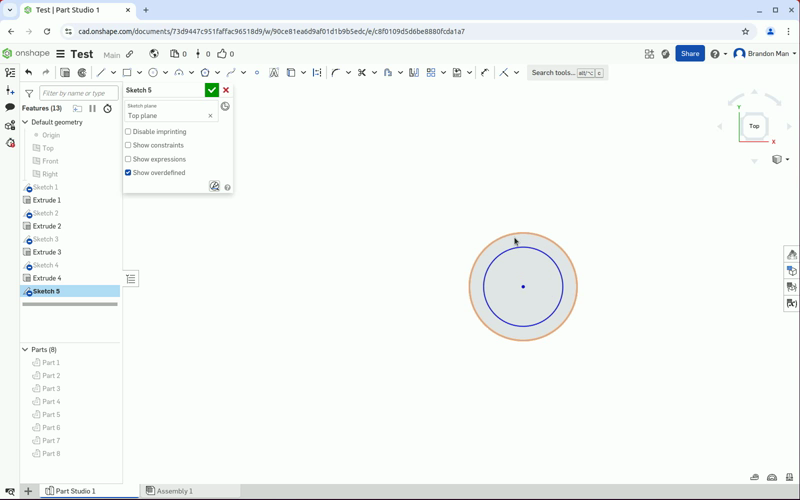
scroll(6)
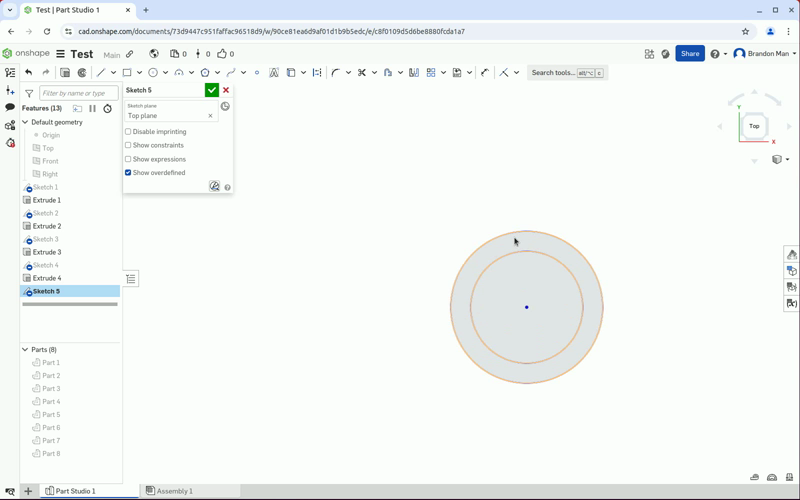
scroll(6)
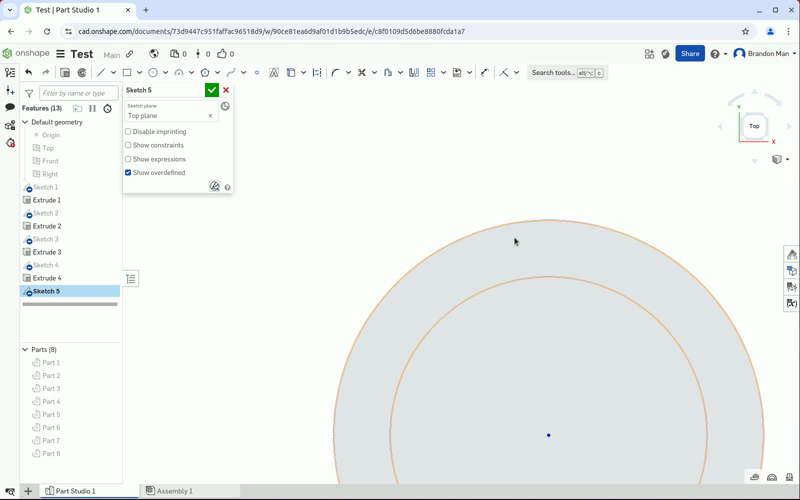
click(514, 237)
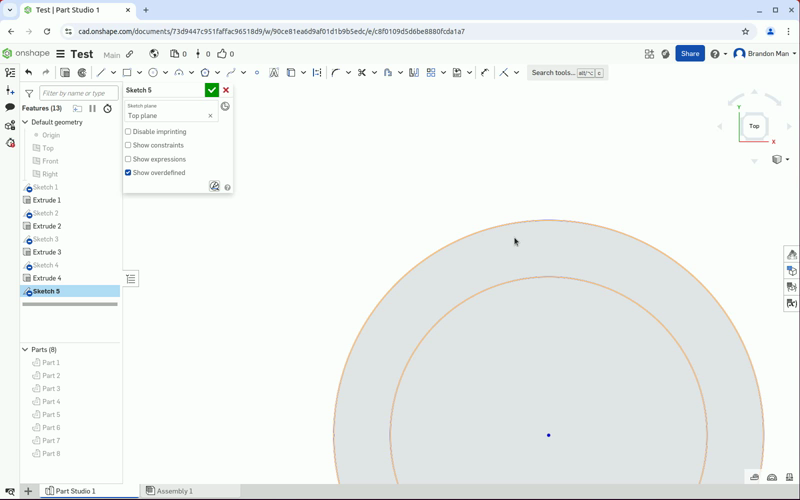
scroll(-6)
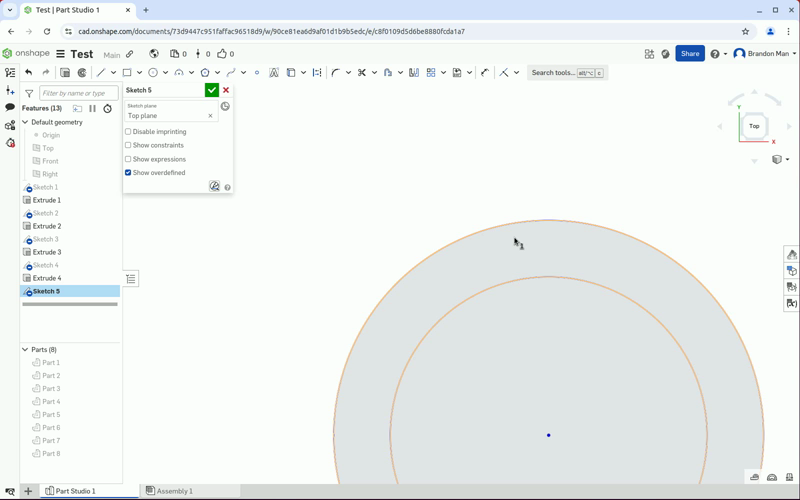
scroll(-6)
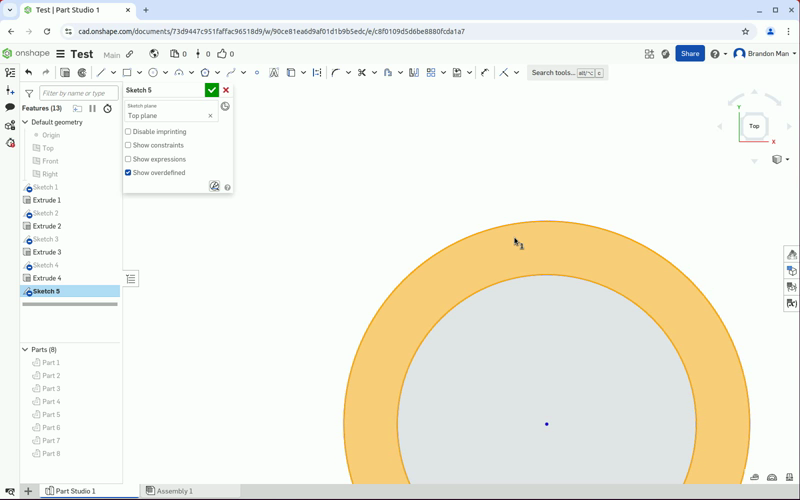
scroll(-6)
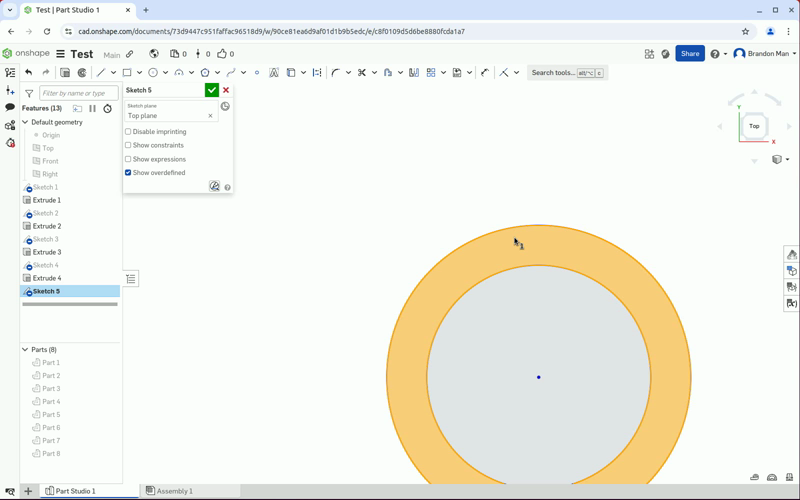
scroll(-6)
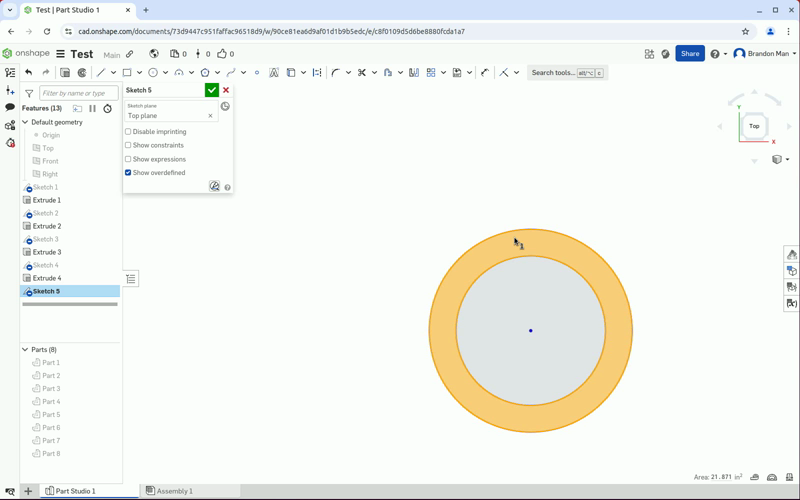
scroll(-6)
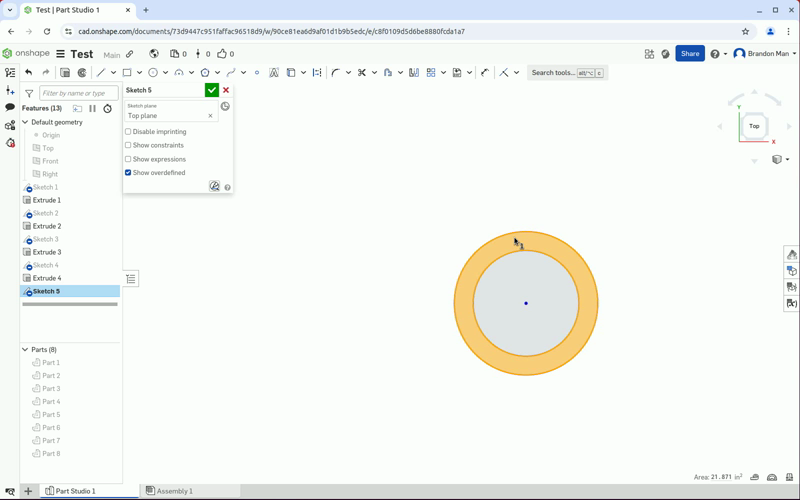
scroll(-6)
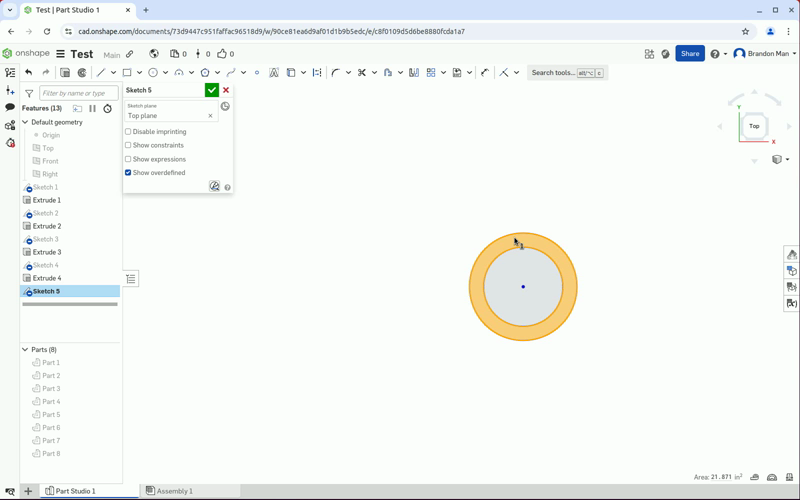
scroll(-6)
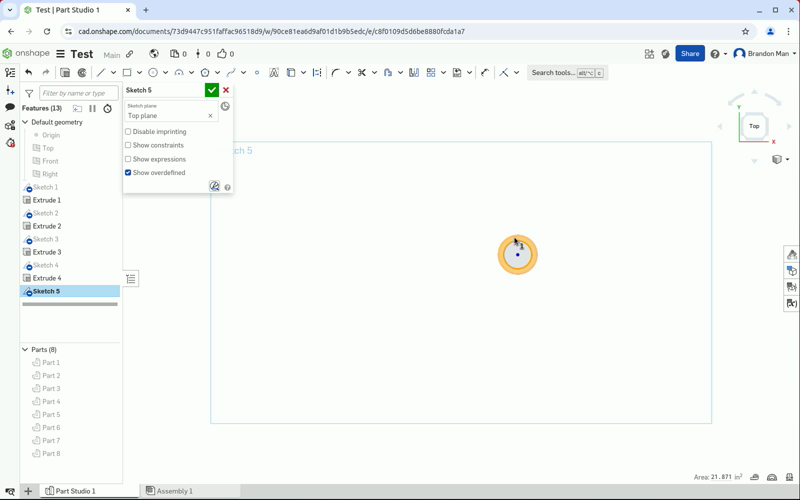
mouse_move(73, 352)
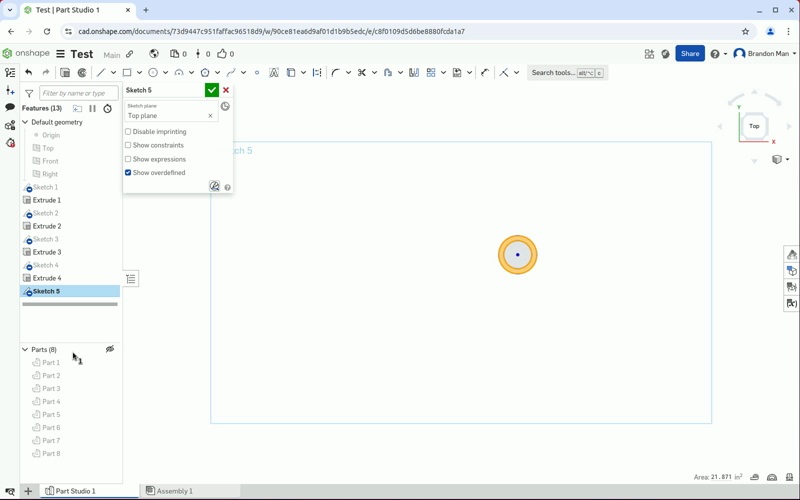
key(shift+y)
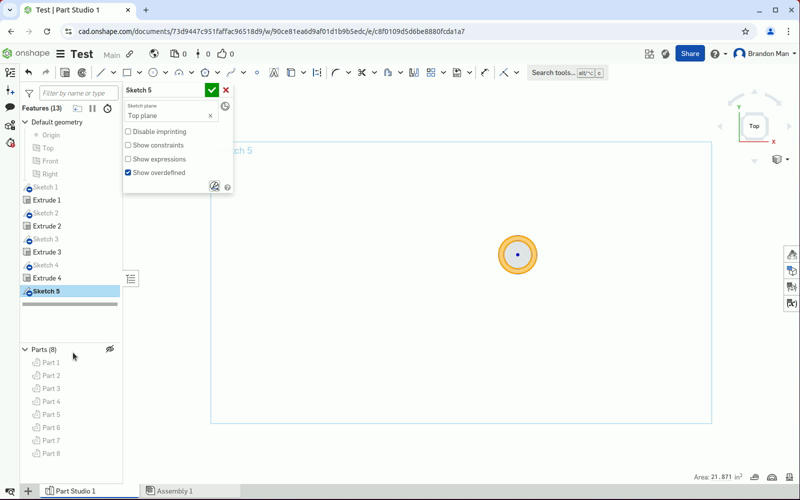
key(shift+e)
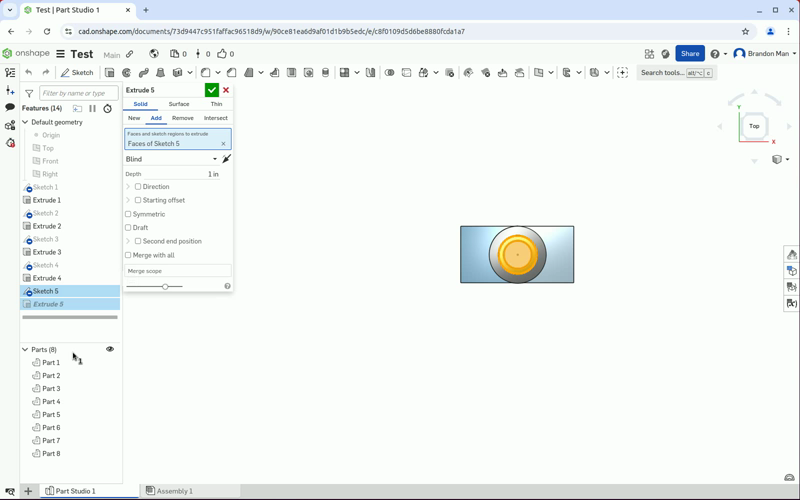
mouse_move(143, 106)
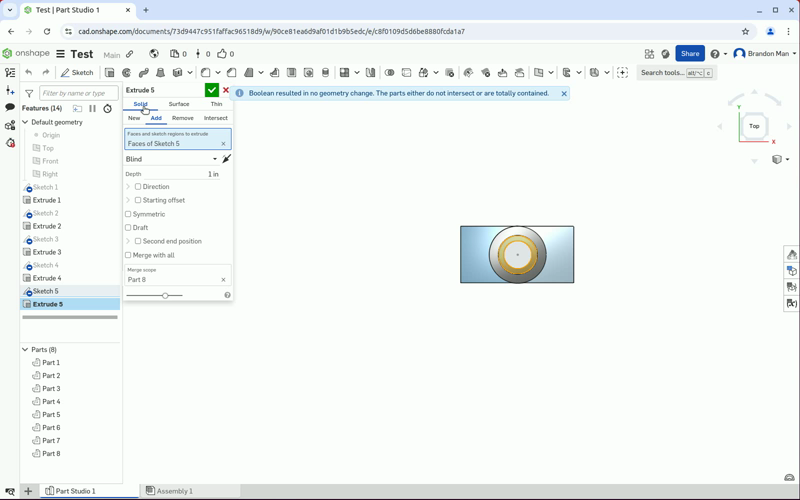
click(143, 106)
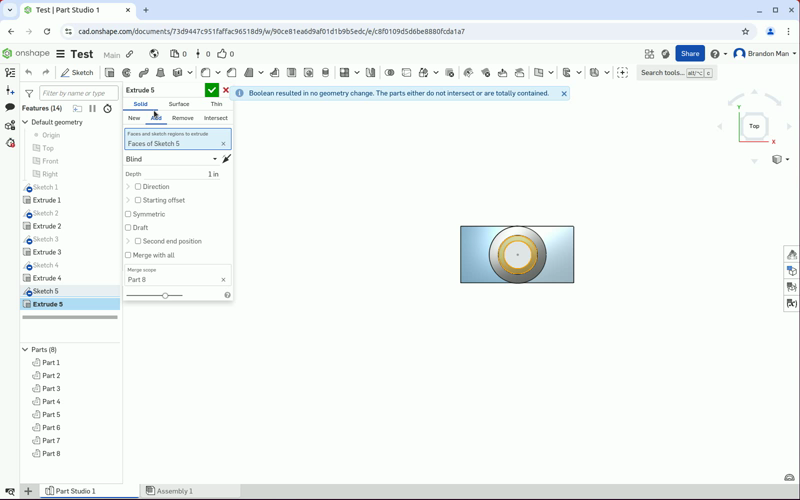
mouse_move(186, 120)
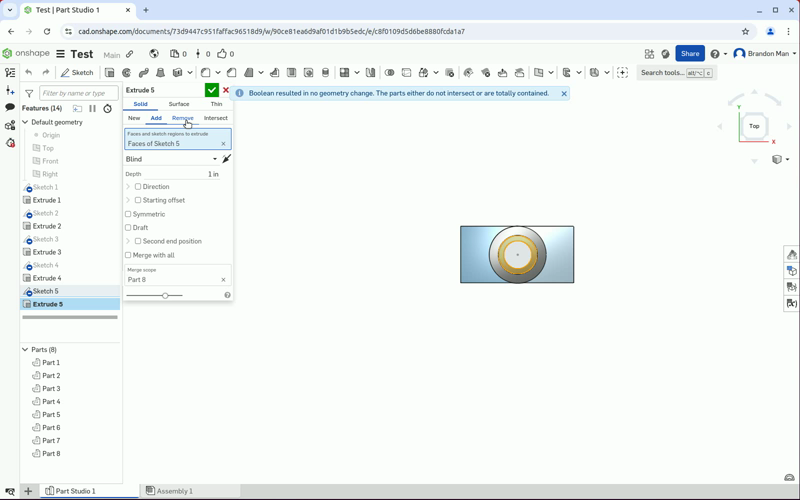
click(186, 120)
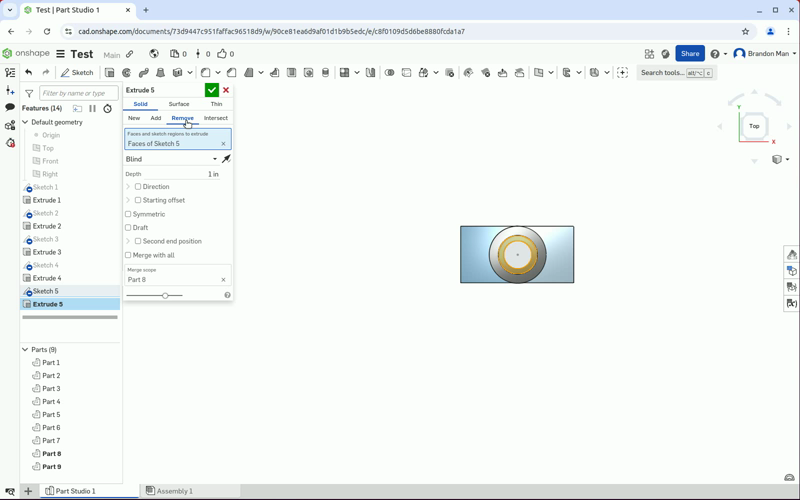
key(tab, 4)
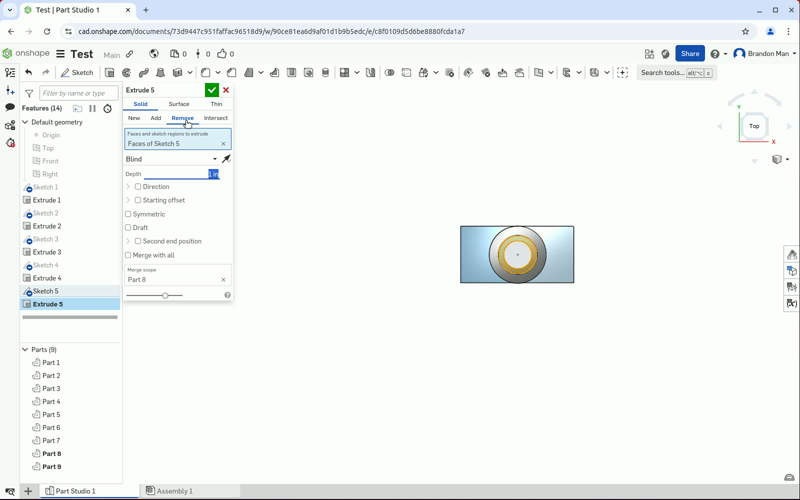
text(-7.703)
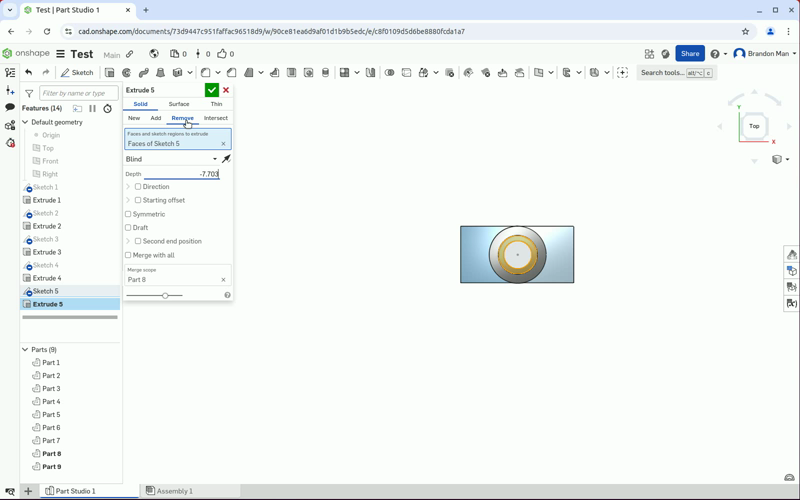
key(tab, 3)
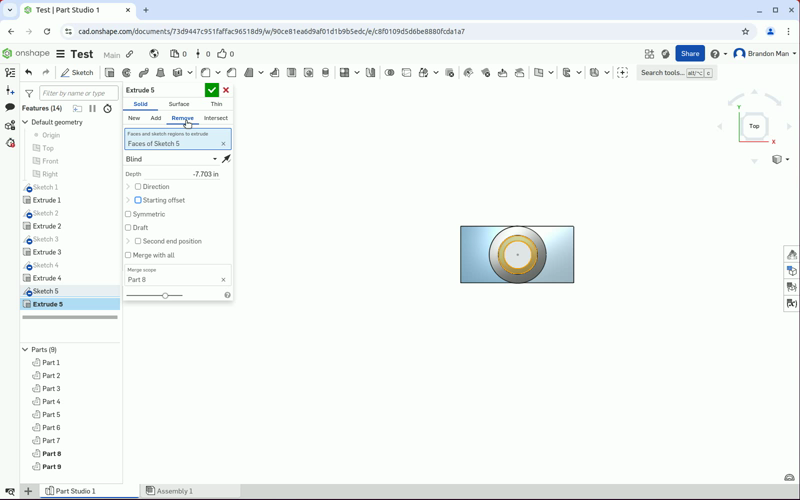
key(tab, 2)
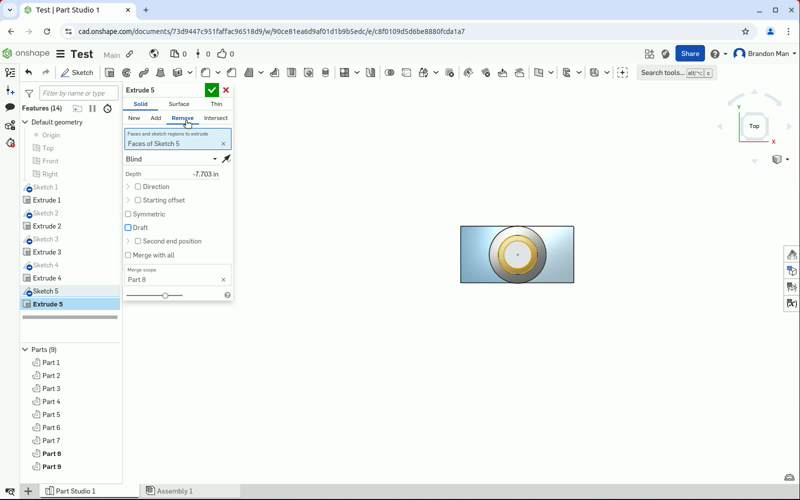
key(space)
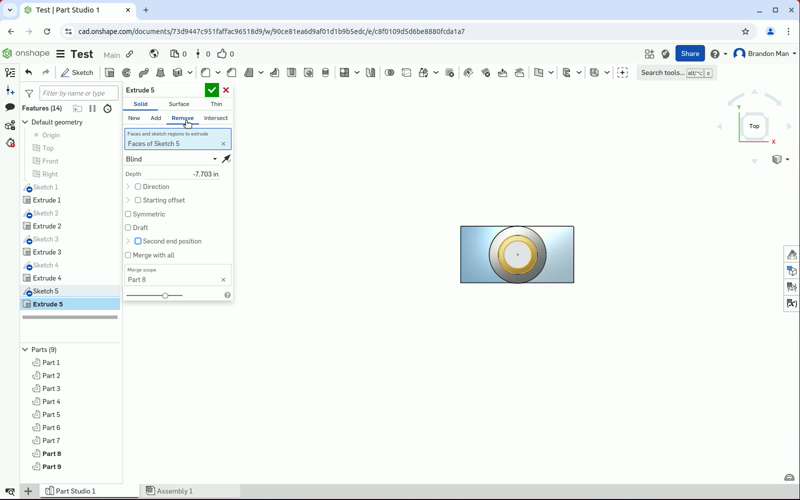
key(tab, 3)
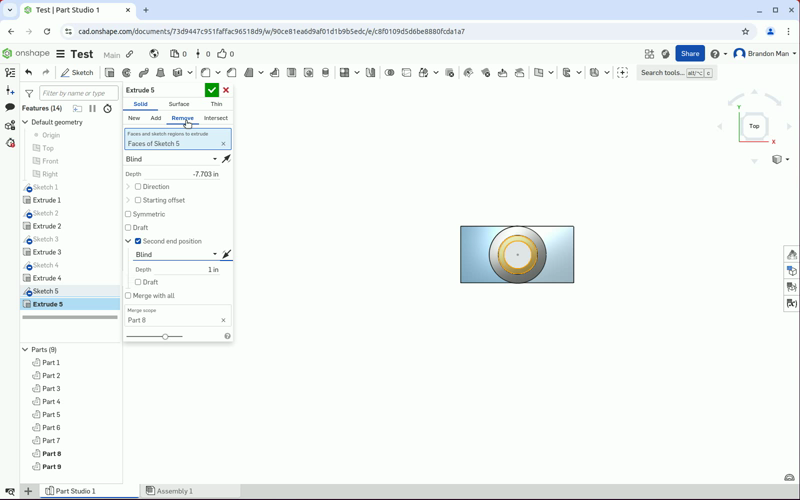
text(5.777)
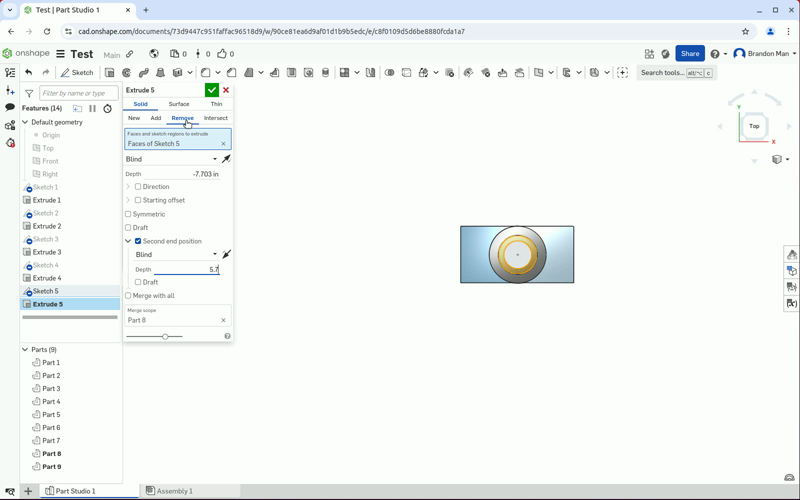
key(tab, 2)
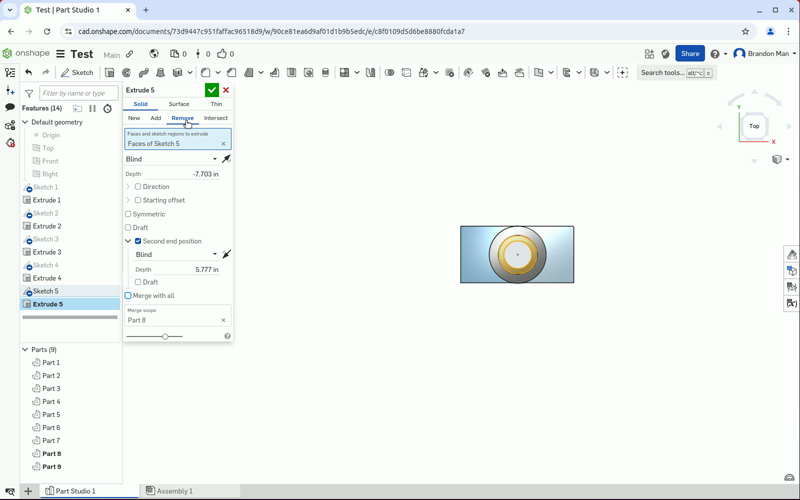
key(space)
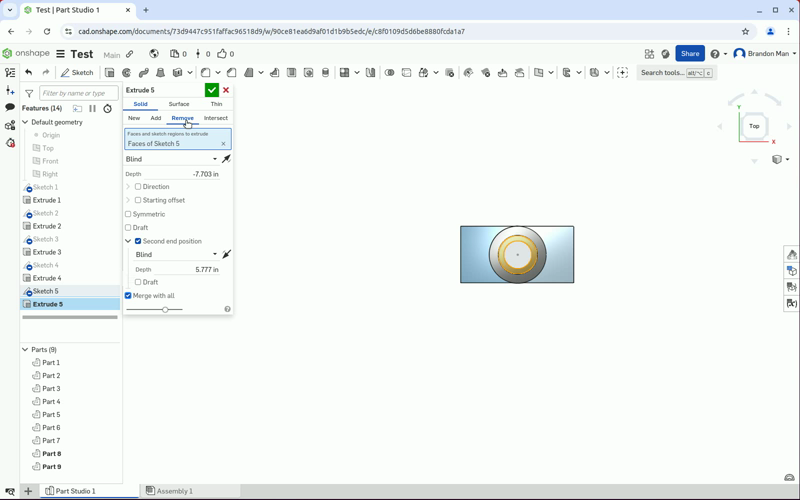
key(enter)
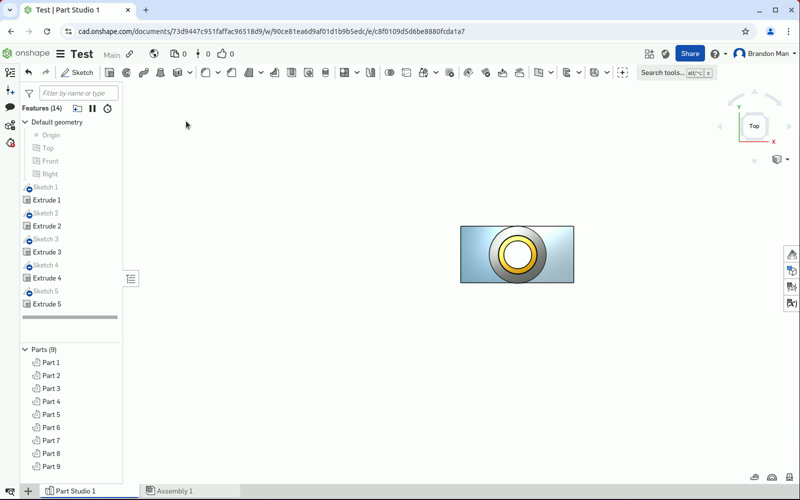
key(shift+h)
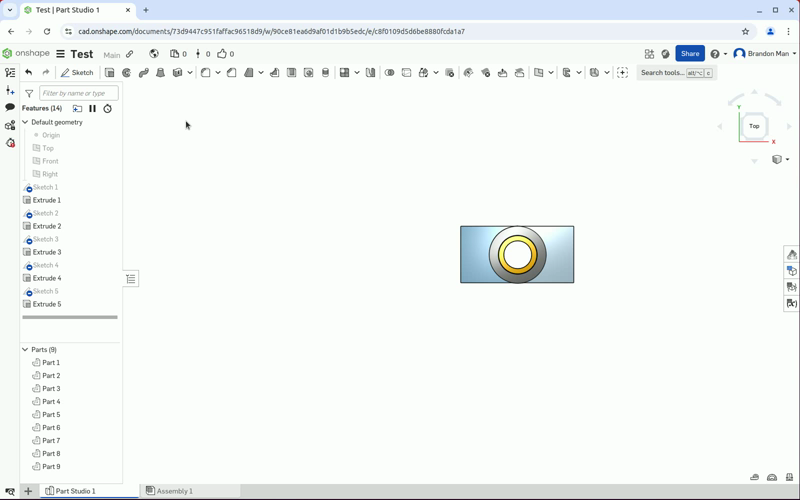
key(shift+h)
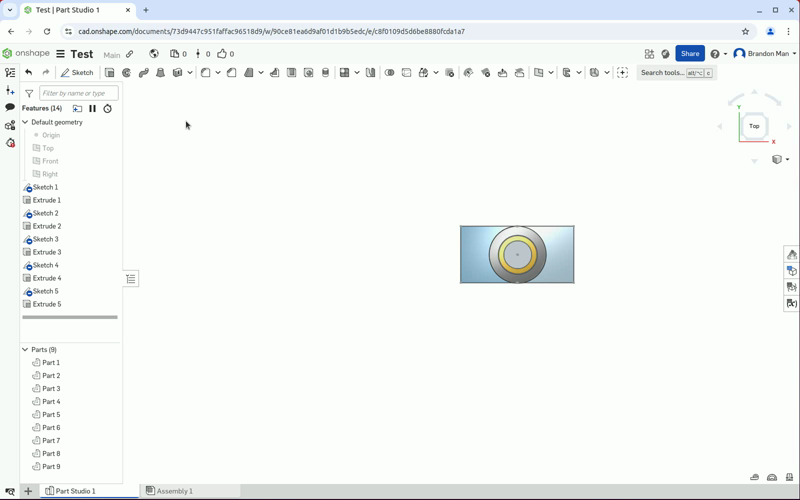
key(shift+7)
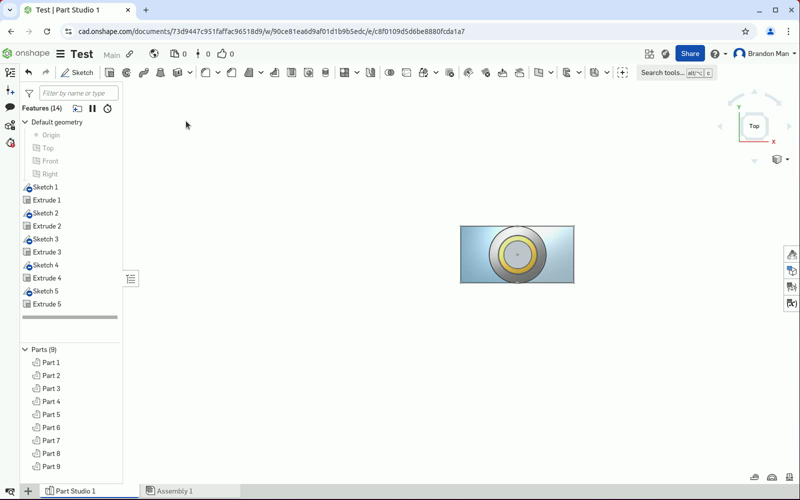
key(up, 3)
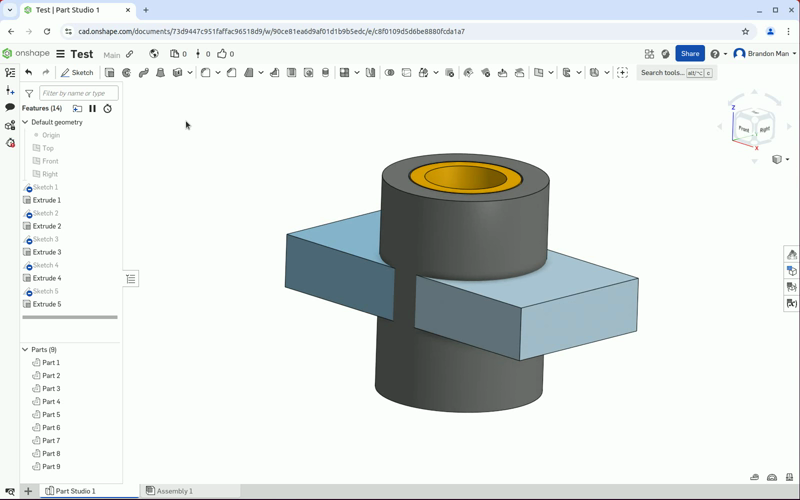
key(left, 3)
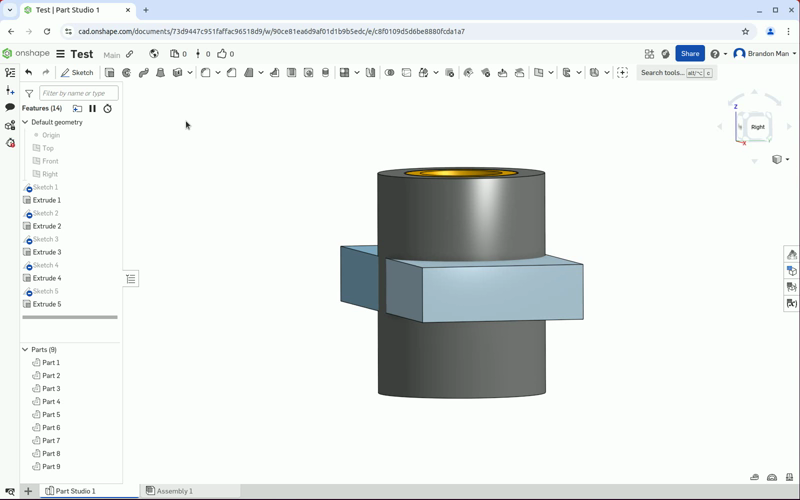
key(right, 3)
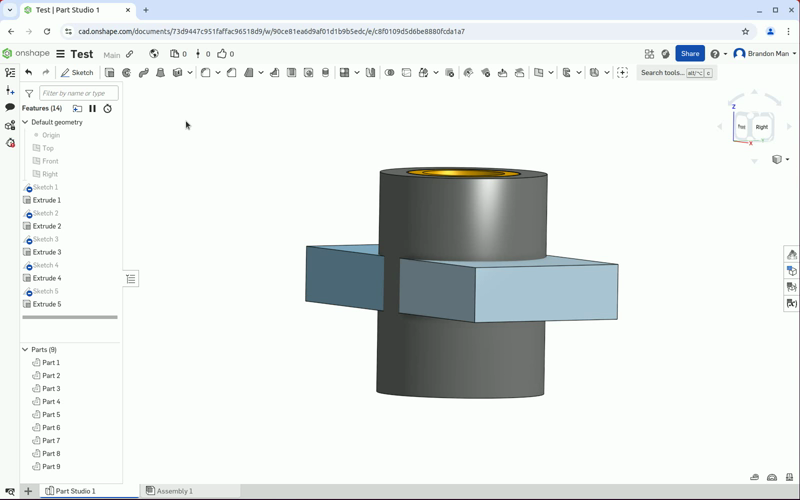
key(down, 3)
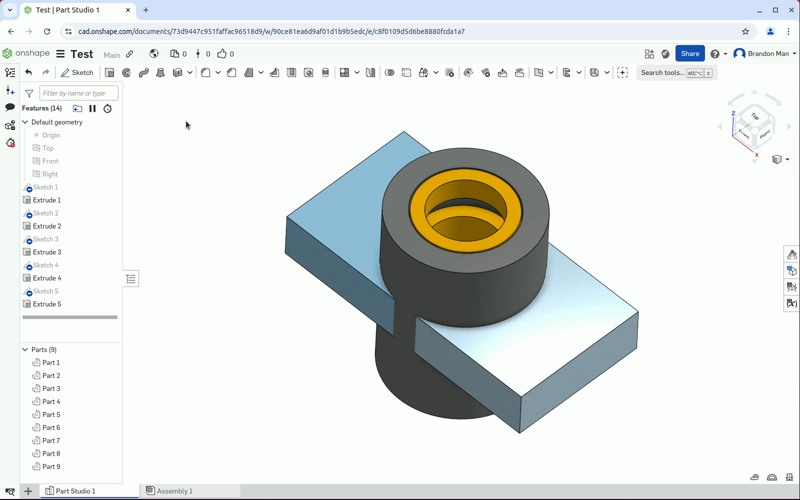
mouse_move(73, 189)
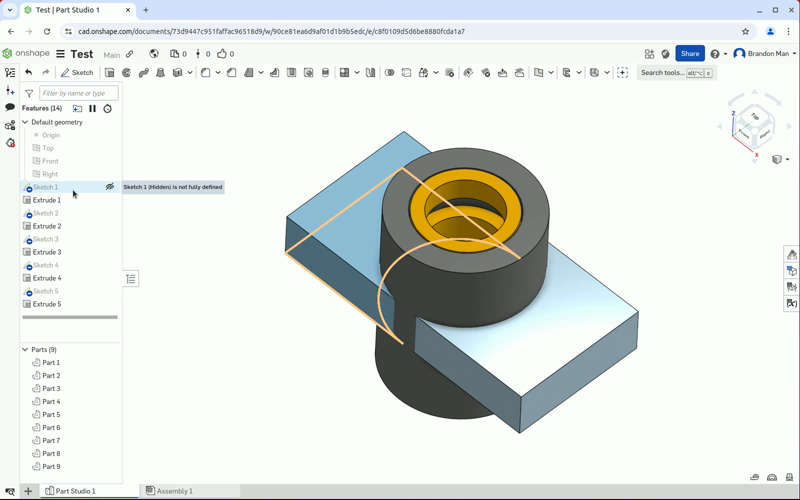
click(73, 189)